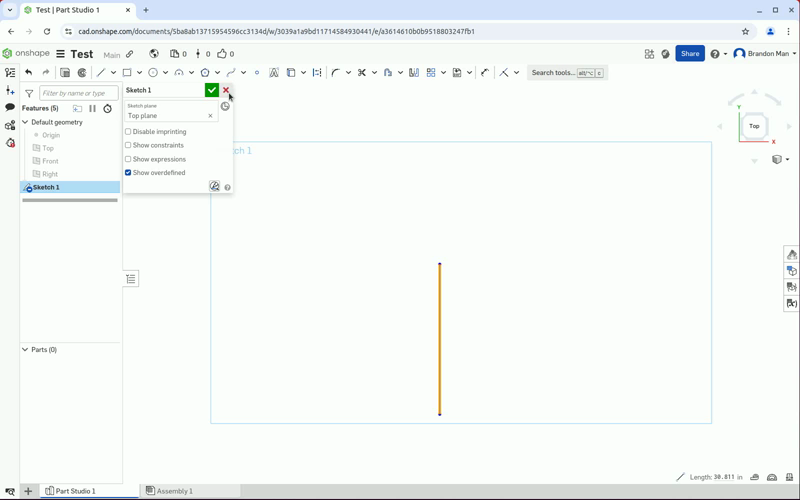
key(shift+h)
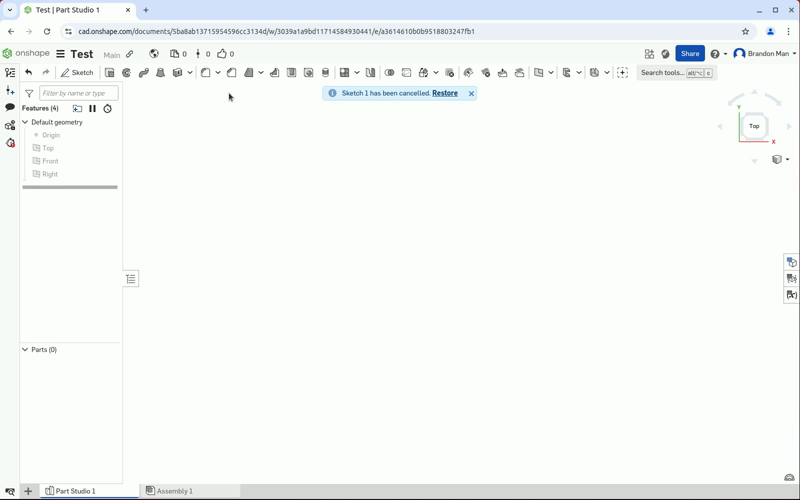
mouse_move(73, 352)
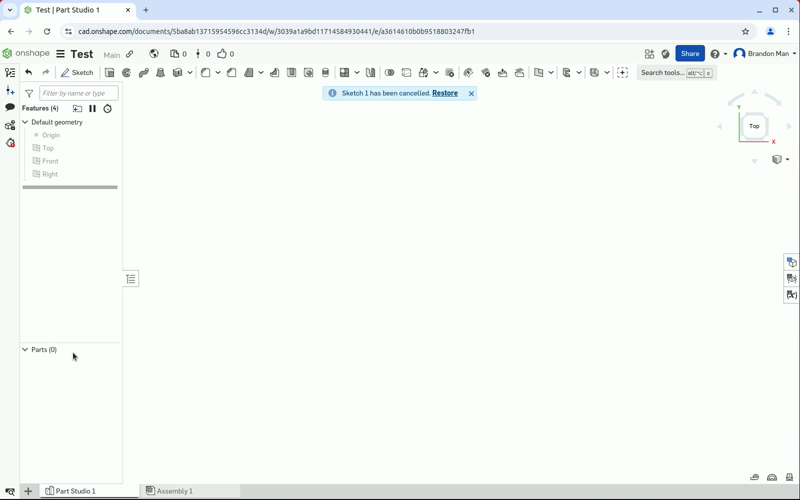
key(y)
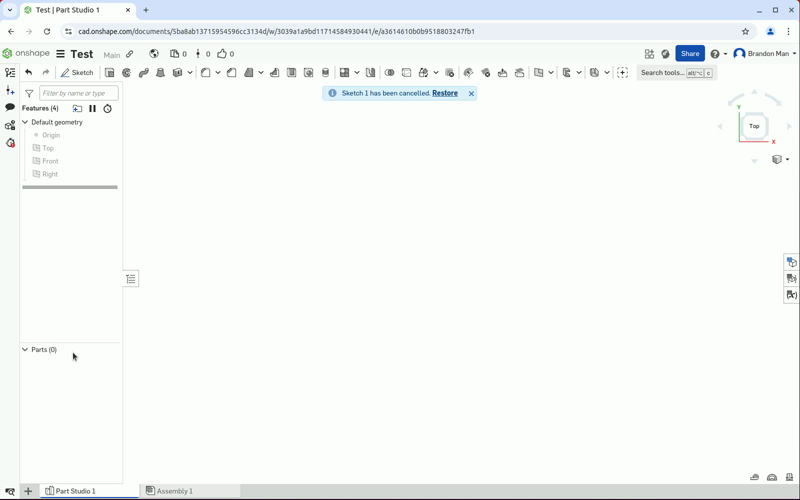
key(shift+p)
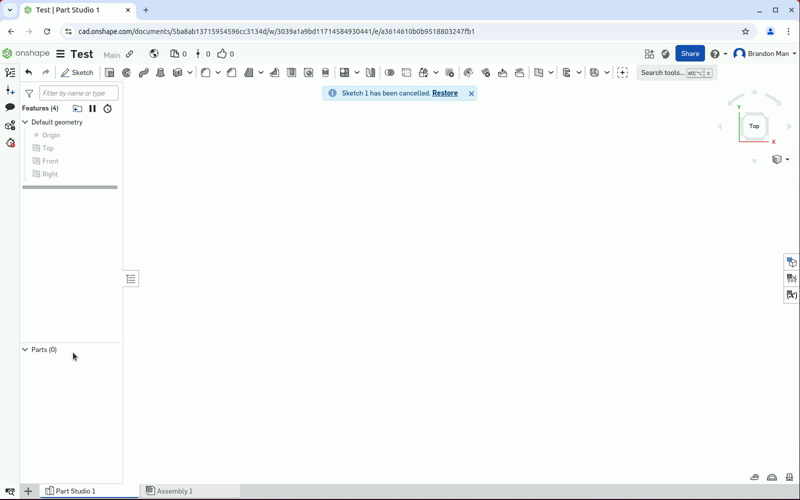
key(space)
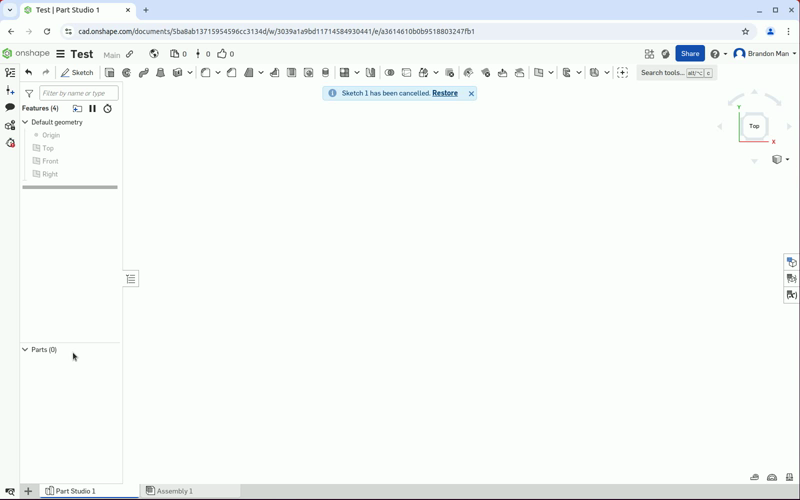
key_down(shift)
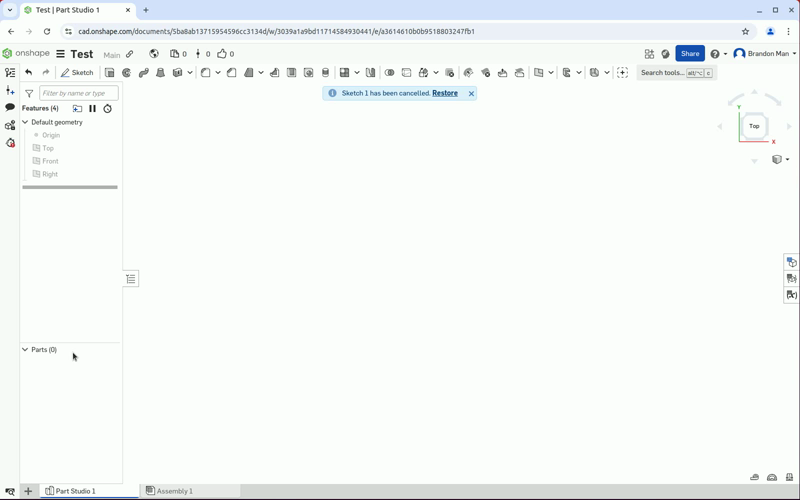
key(up)
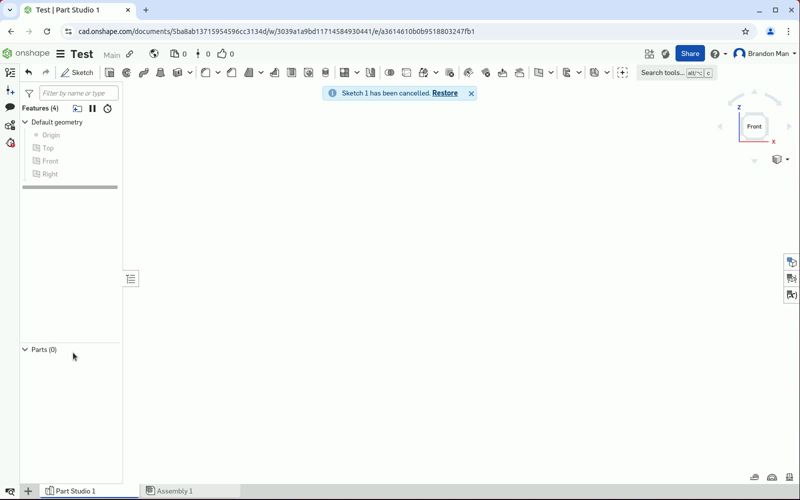
key_up(shift)
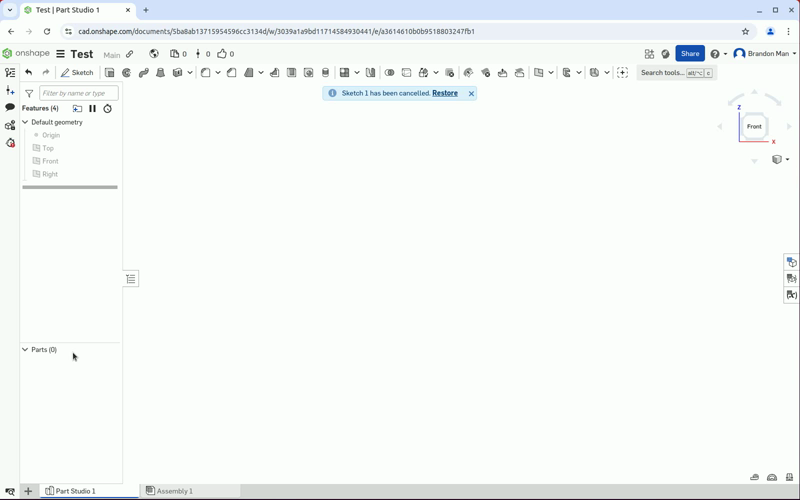
mouse_move(73, 352)
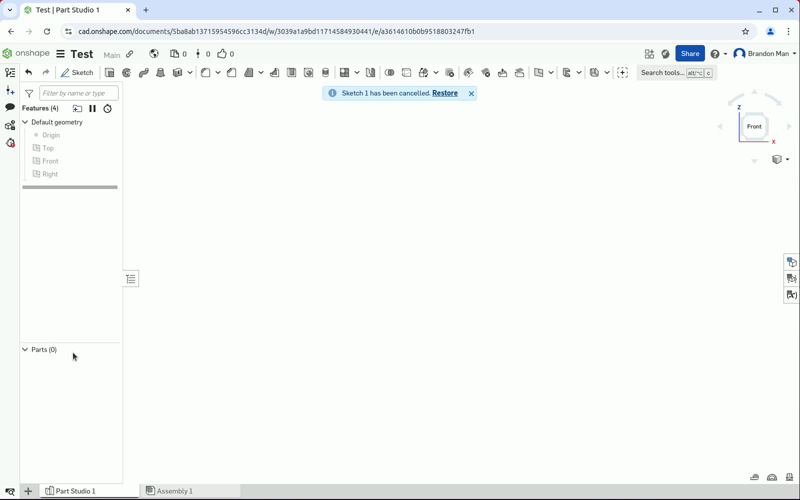
key(shift+y)
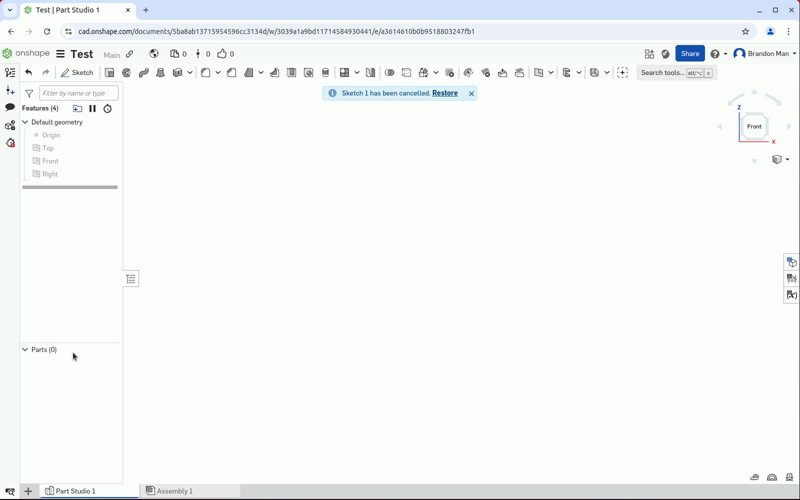
key(shift+s)
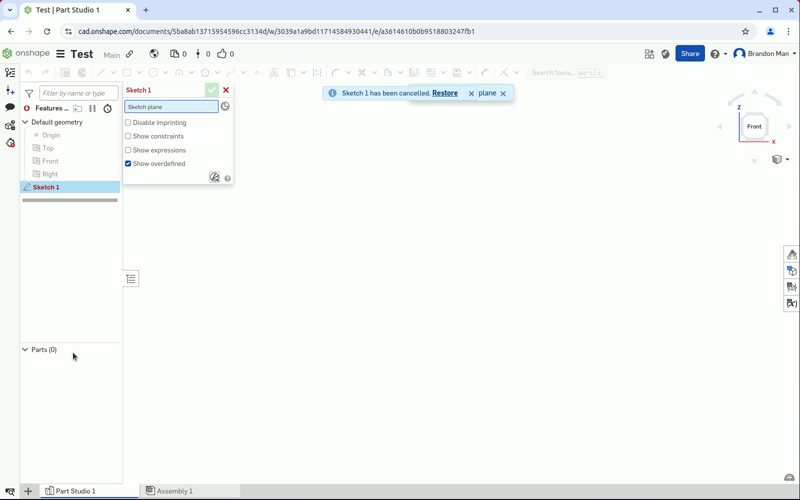
mouse_move(73, 163)
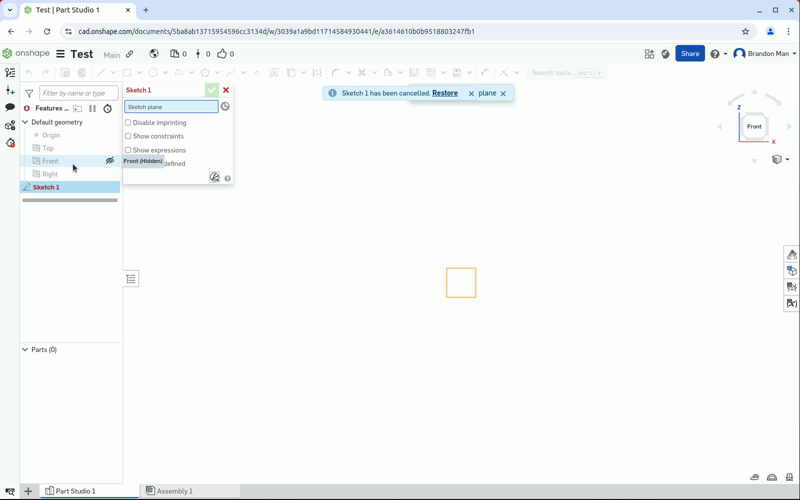
click(73, 163)
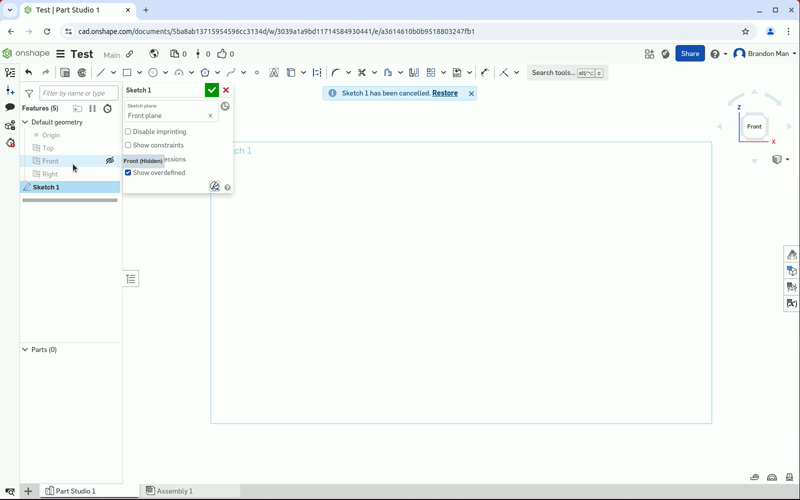
mouse_move(73, 352)
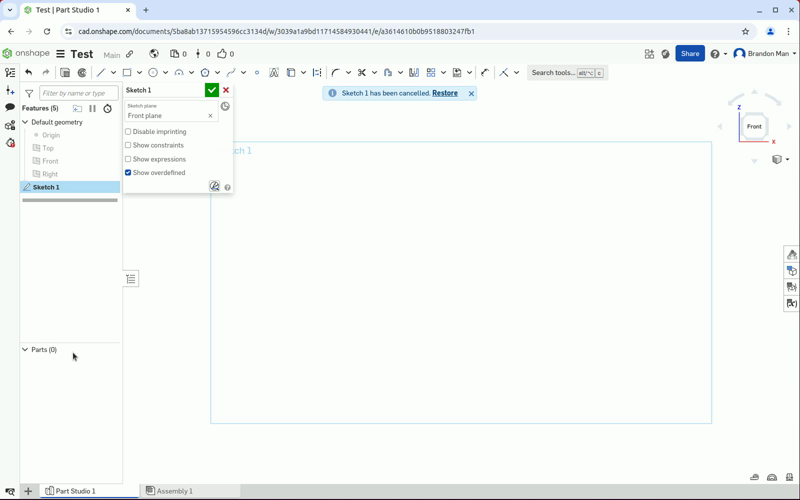
key(y)
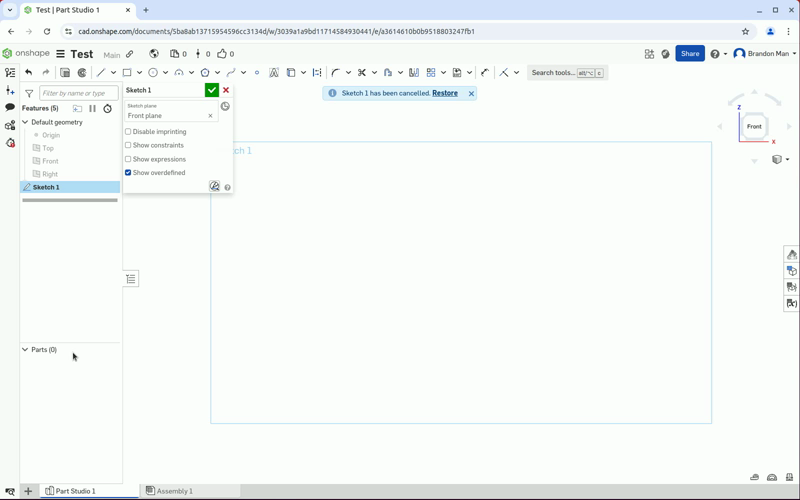
key(l)
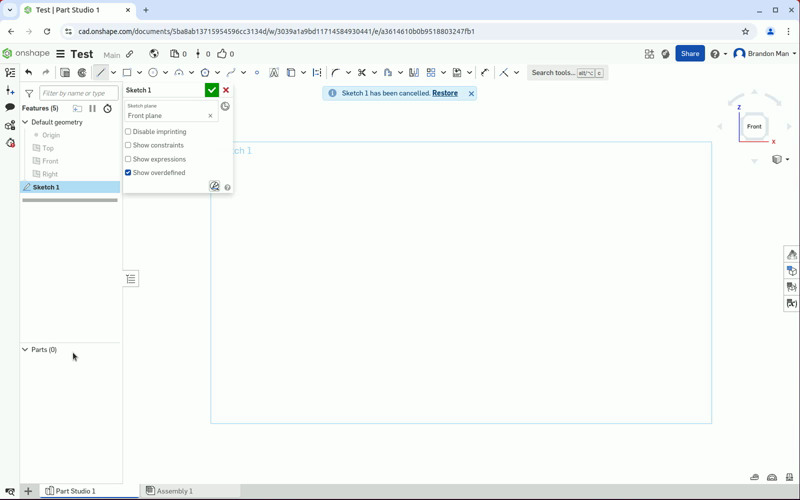
key_down(shift)
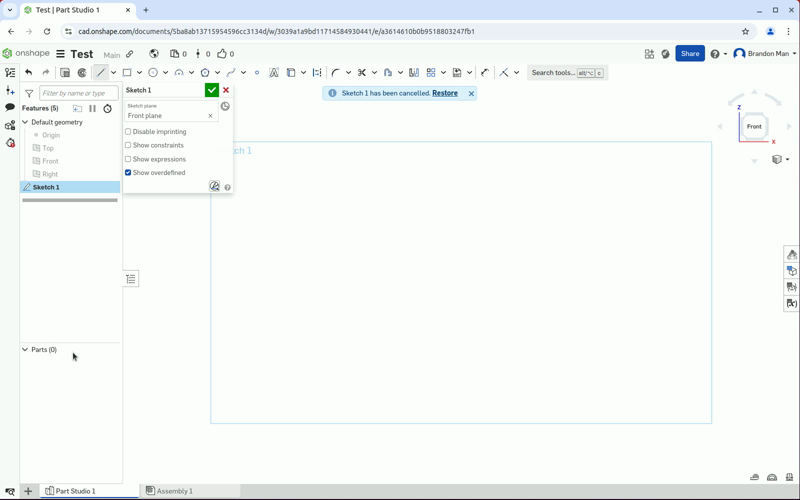
mouse_move(457, 297)
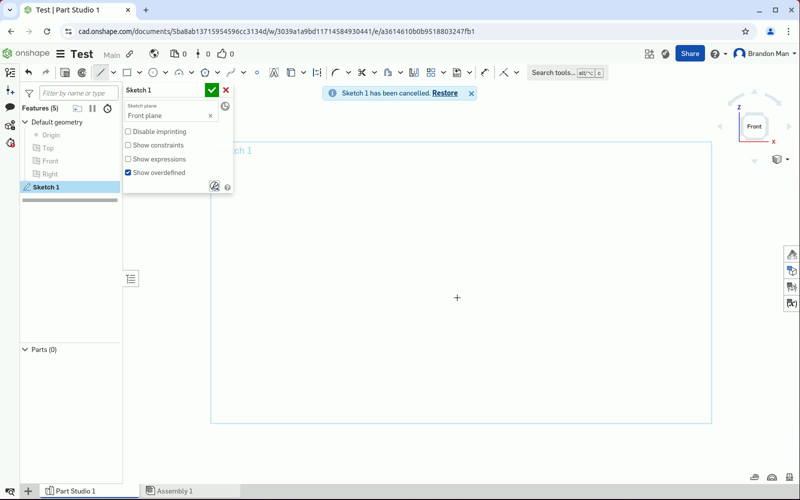
click(457, 297)
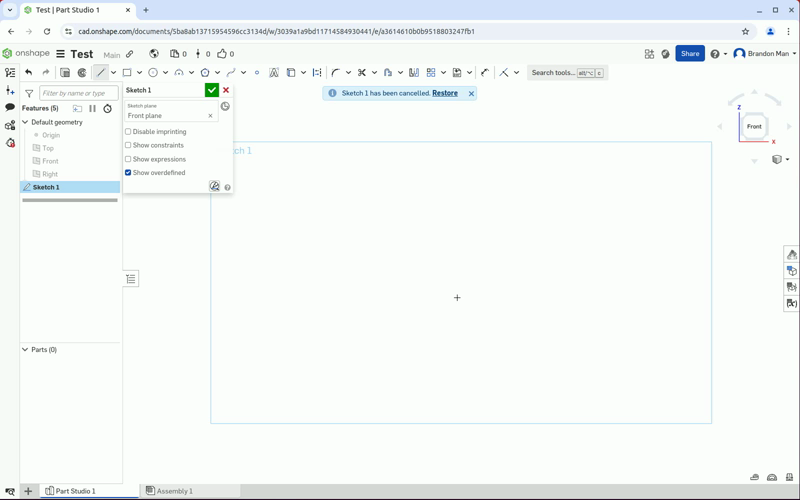
key_up(shift)
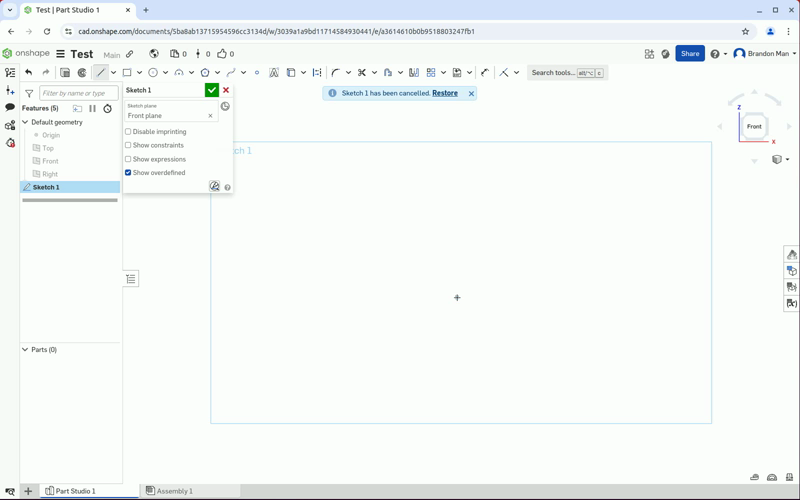
key_down(shift)
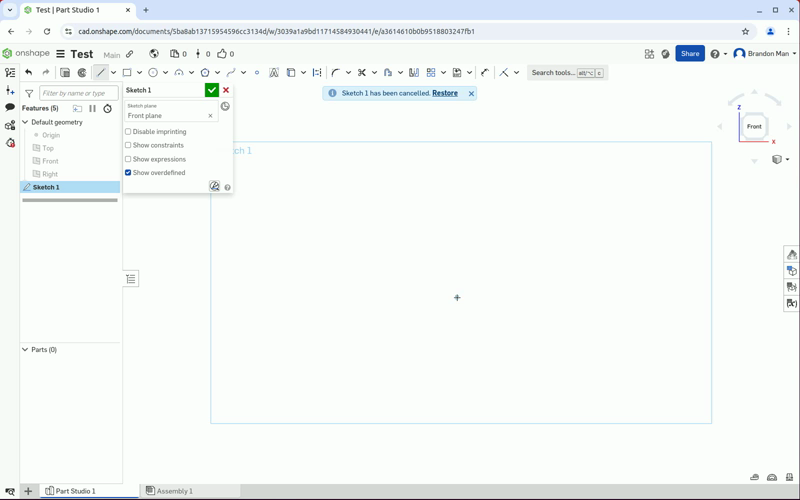
mouse_move(487, 297)
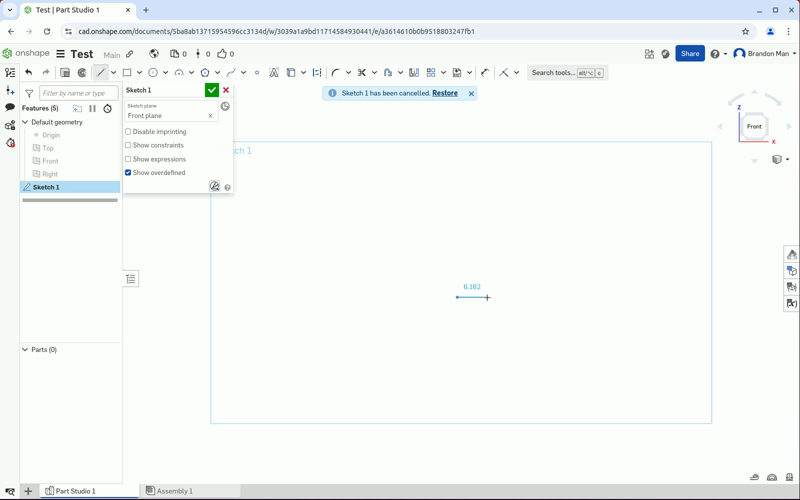
mouse_move(470, 297)
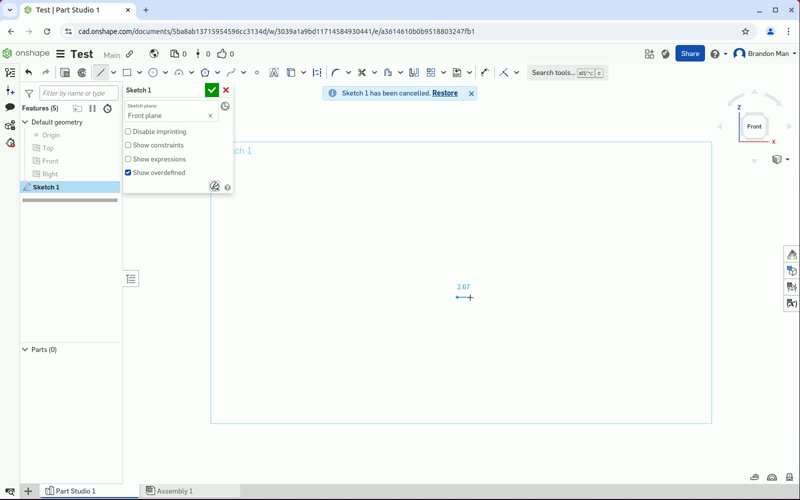
click(470, 297)
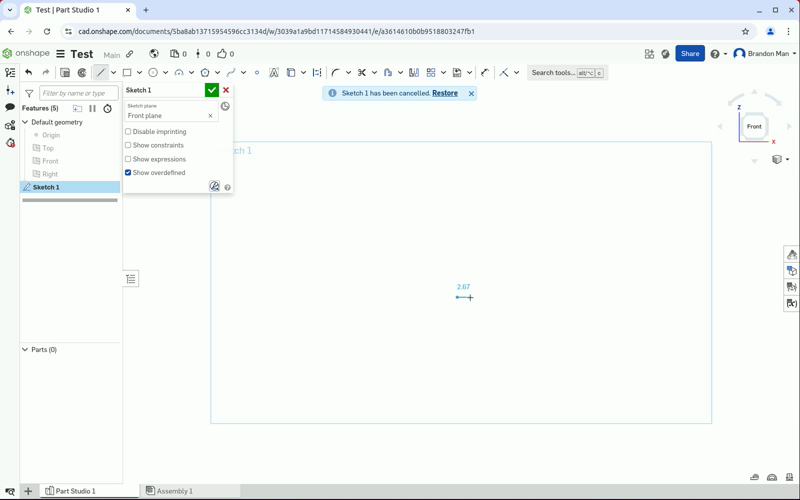
key_up(shift)
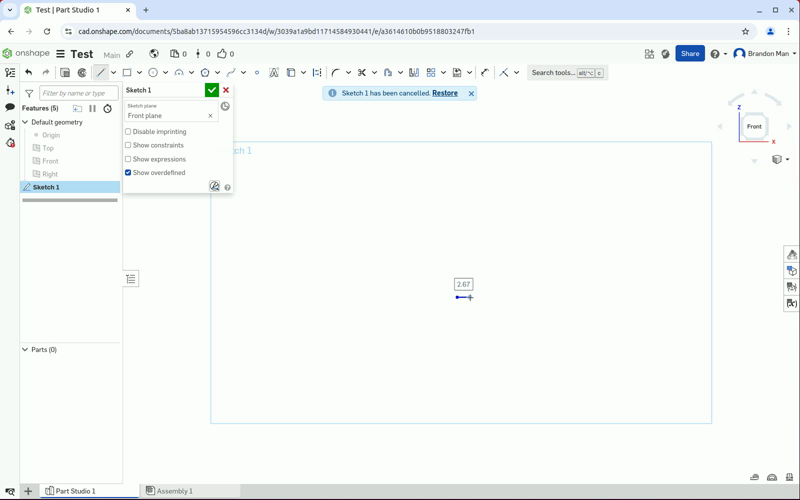
key_down(shift)
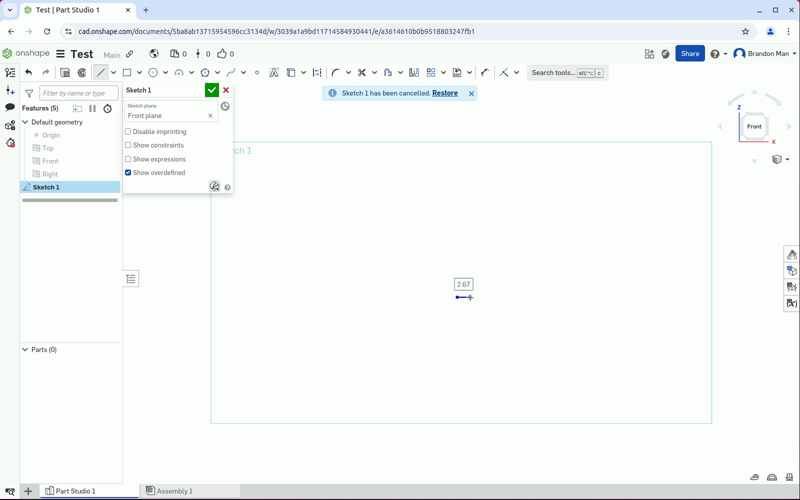
mouse_move(470, 203)
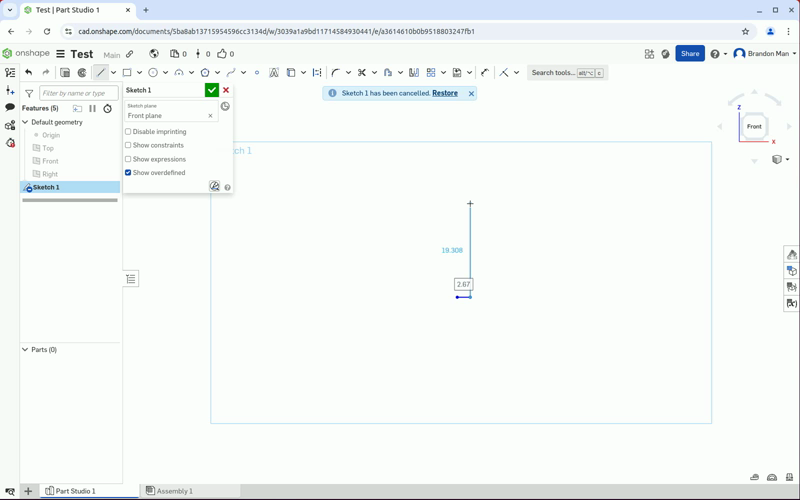
click(470, 203)
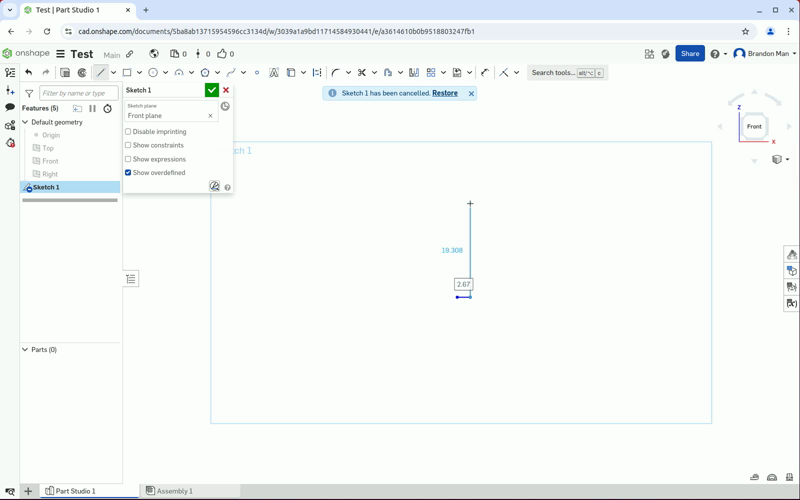
key_up(shift)
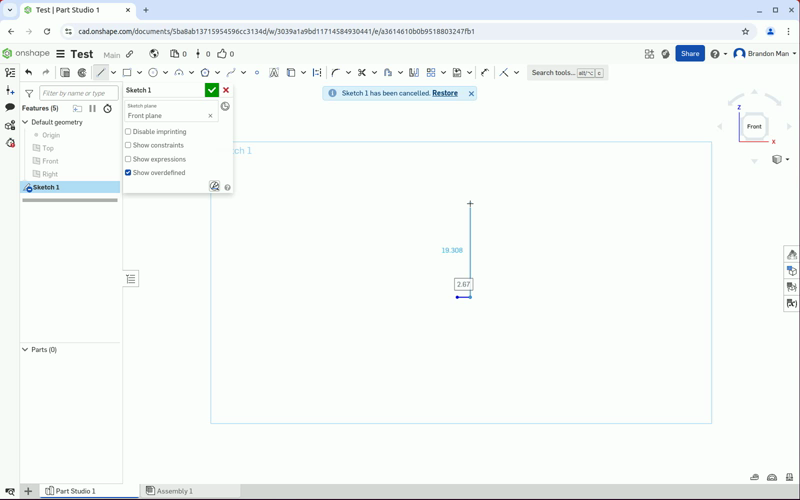
key_down(shift)
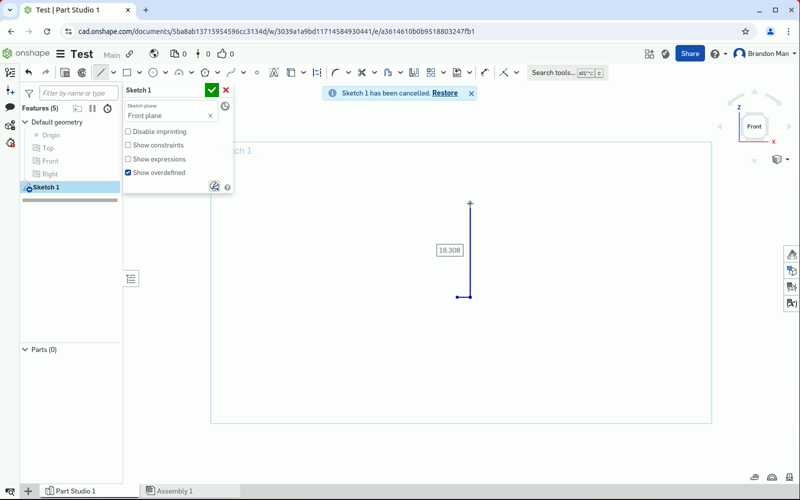
mouse_move(500, 203)
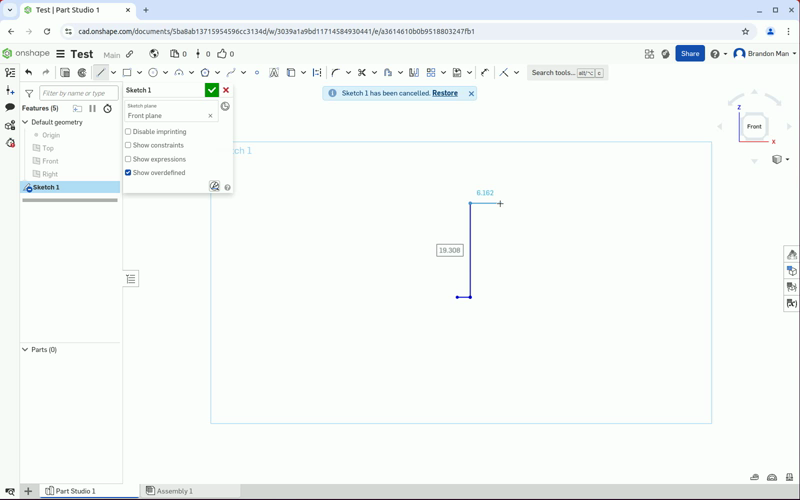
mouse_move(457, 203)
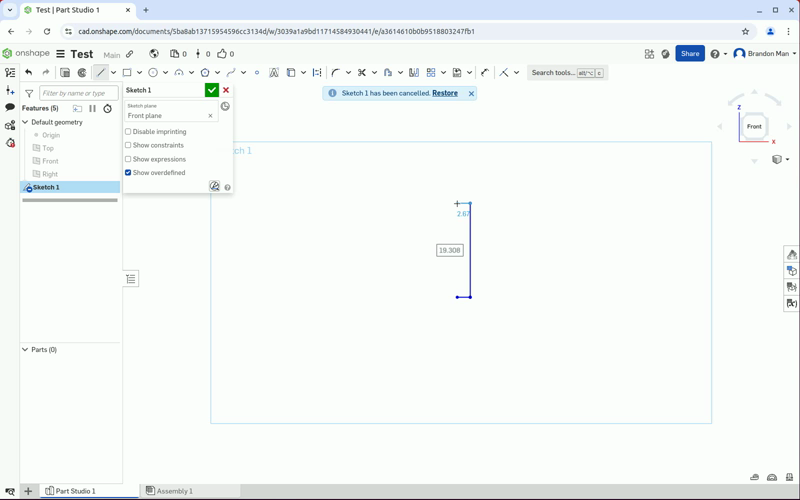
click(457, 203)
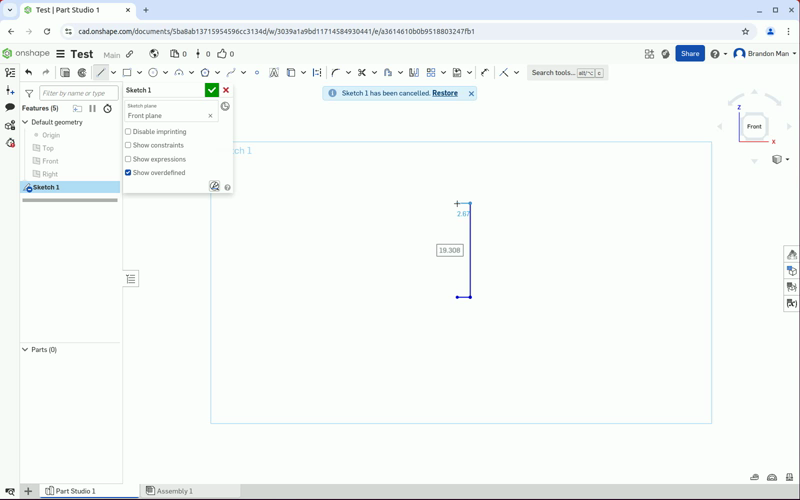
key_up(shift)
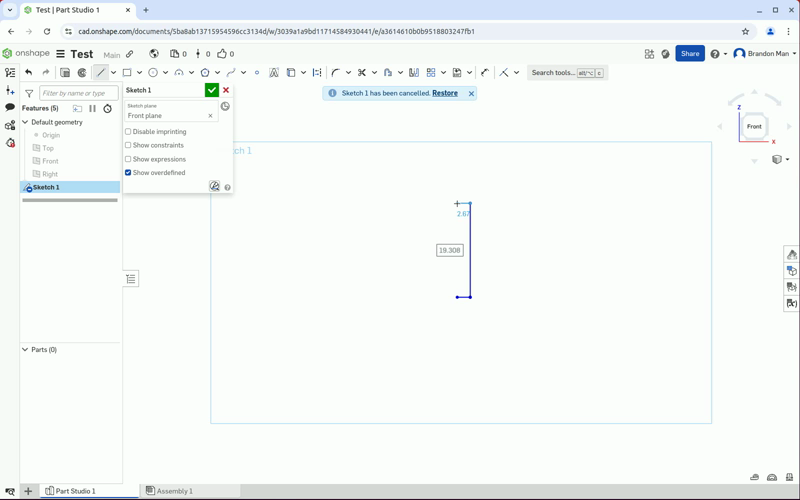
key_down(shift)
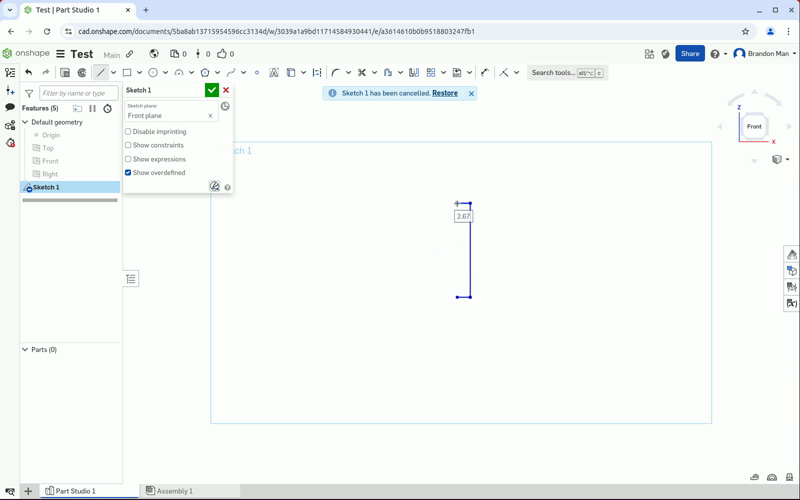
mouse_move(457, 297)
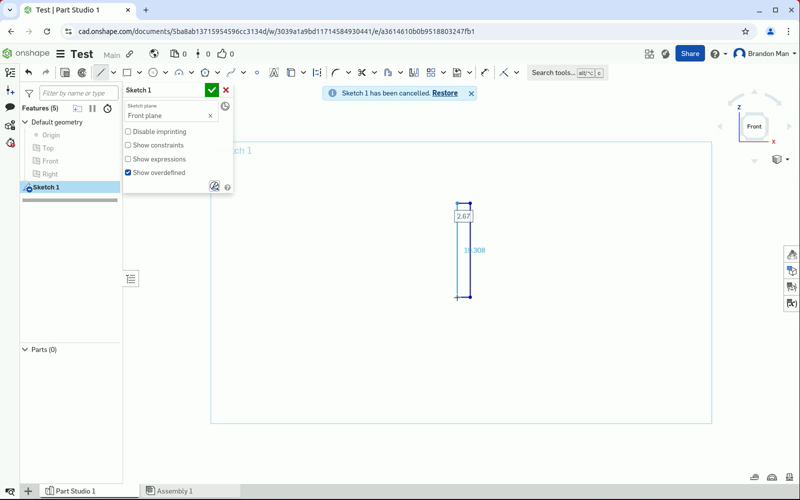
key_up(shift)
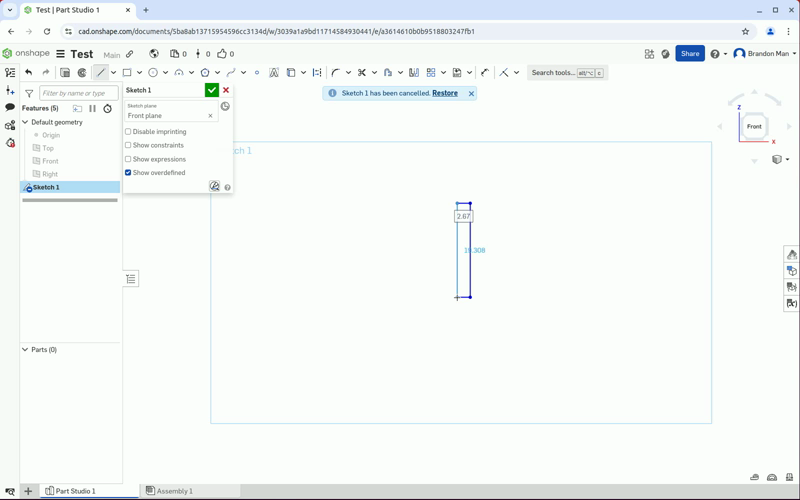
click(457, 297)
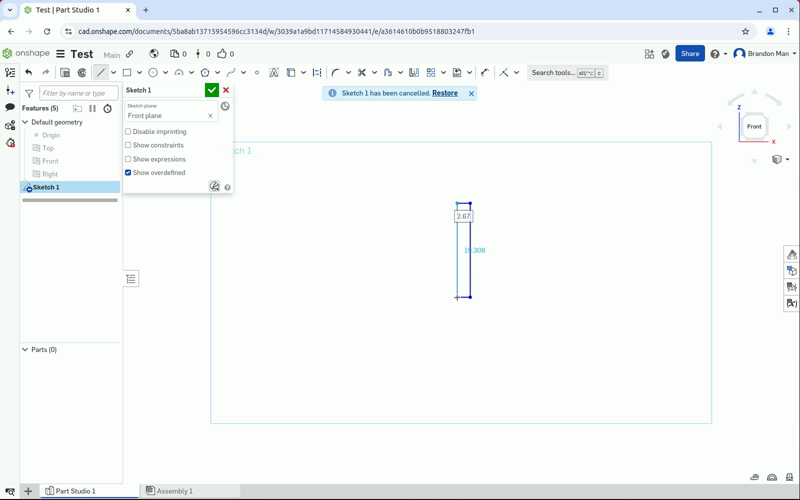
key(esc)
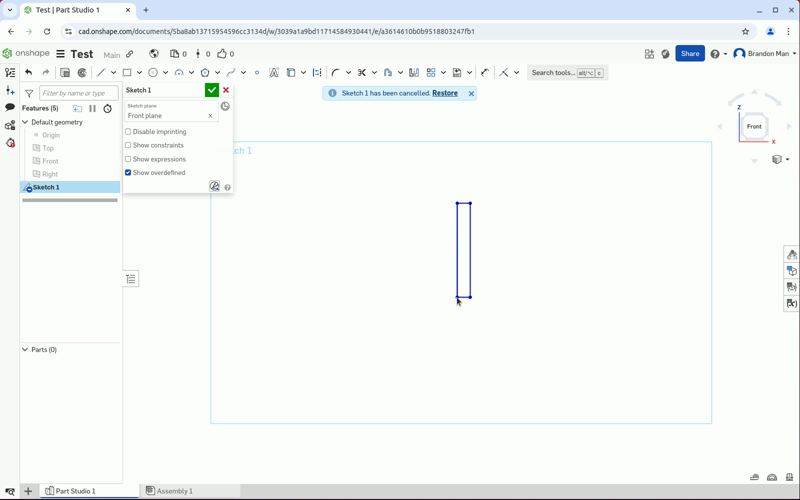
mouse_move(458, 264)
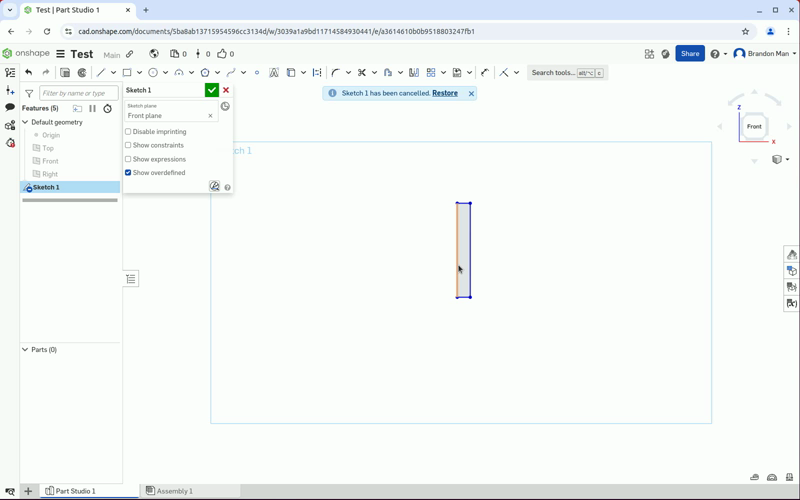
scroll(6)
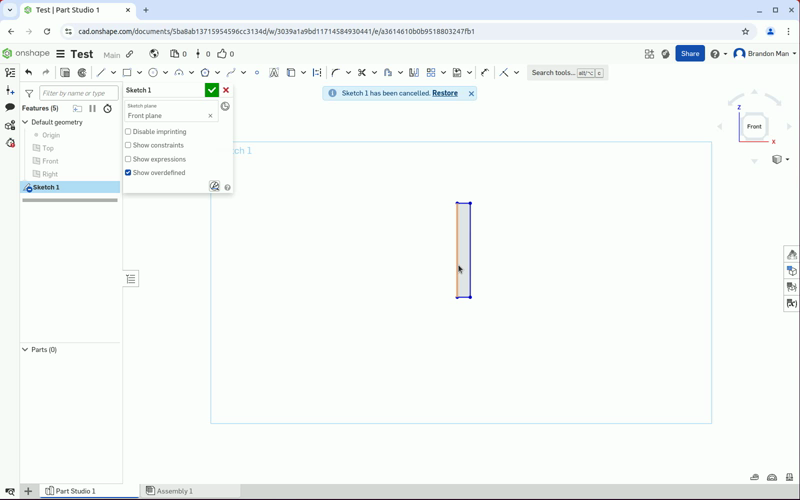
scroll(6)
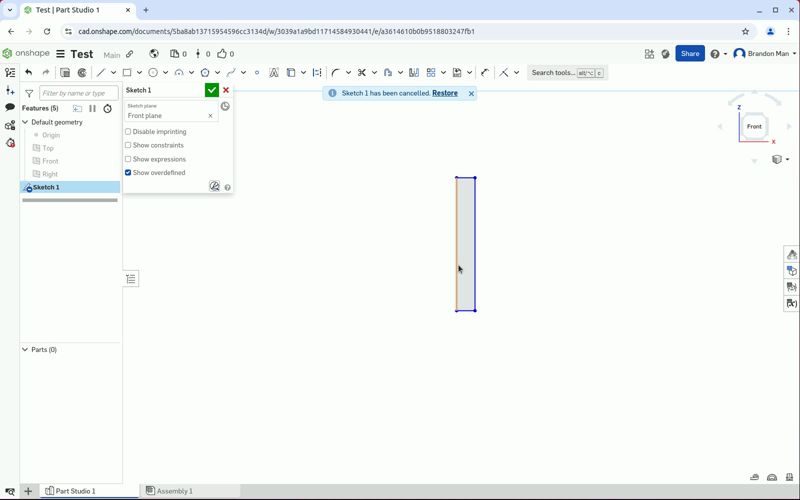
scroll(6)
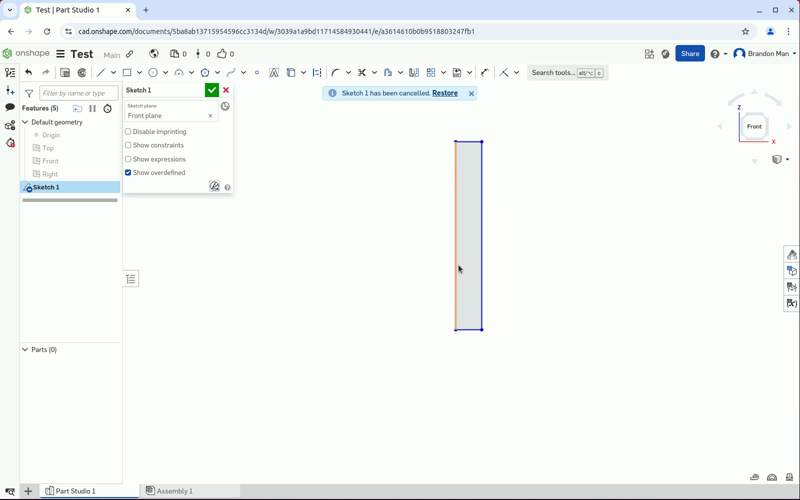
scroll(6)
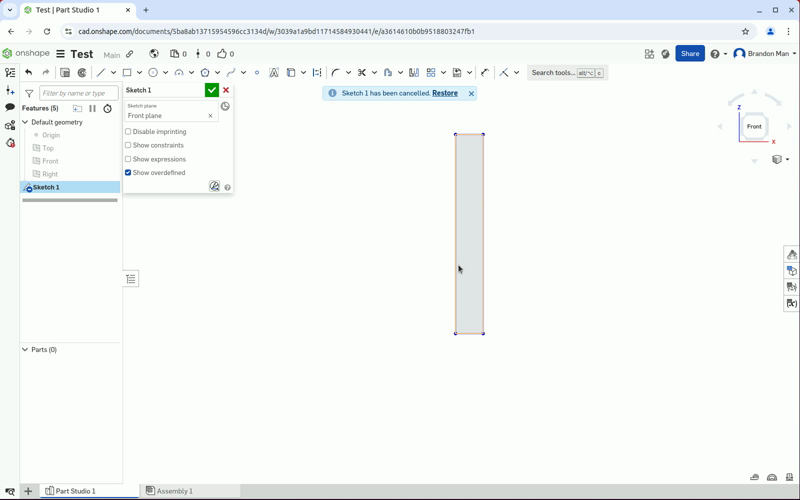
scroll(6)
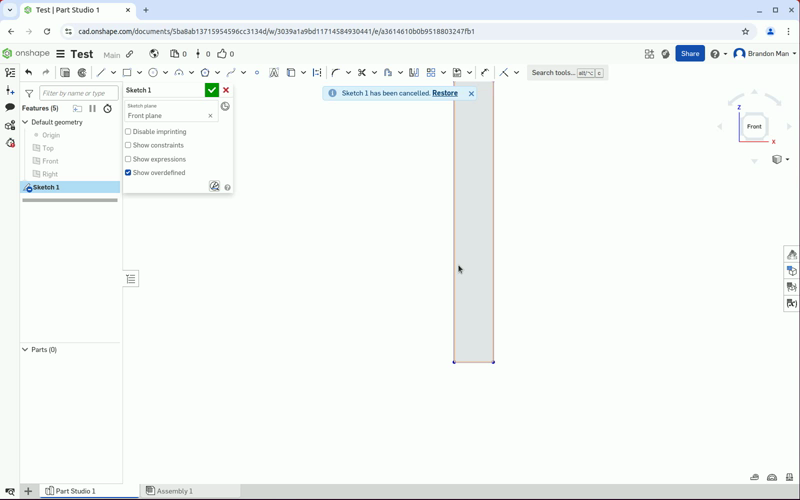
scroll(6)
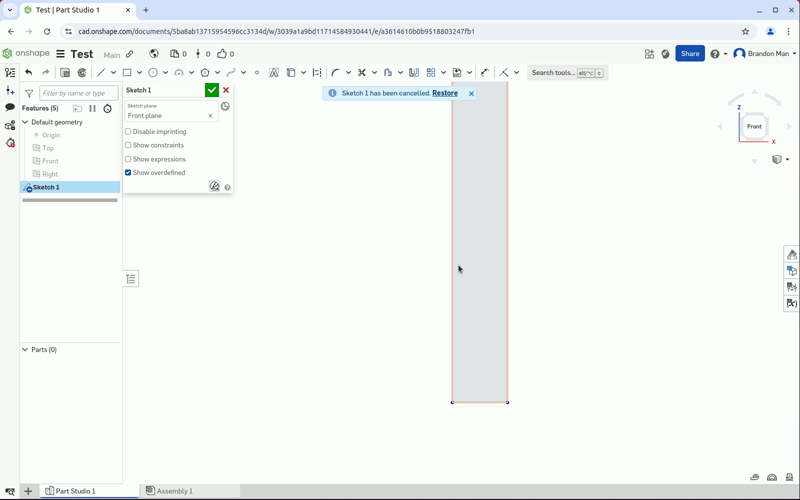
scroll(6)
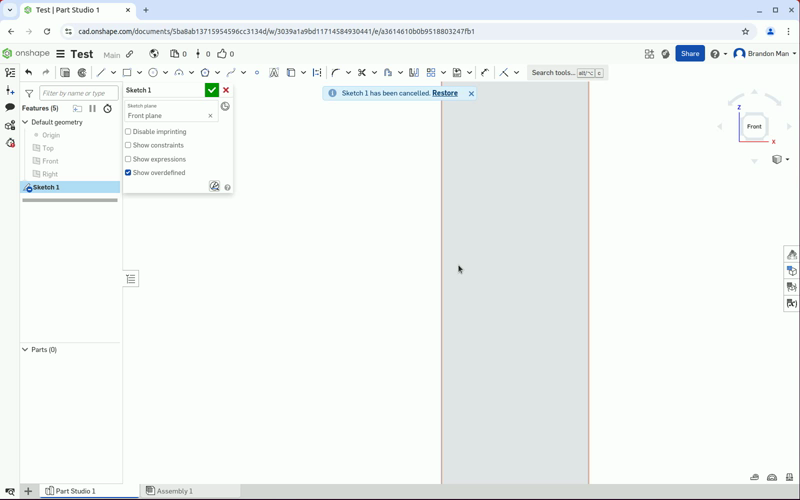
click(458, 264)
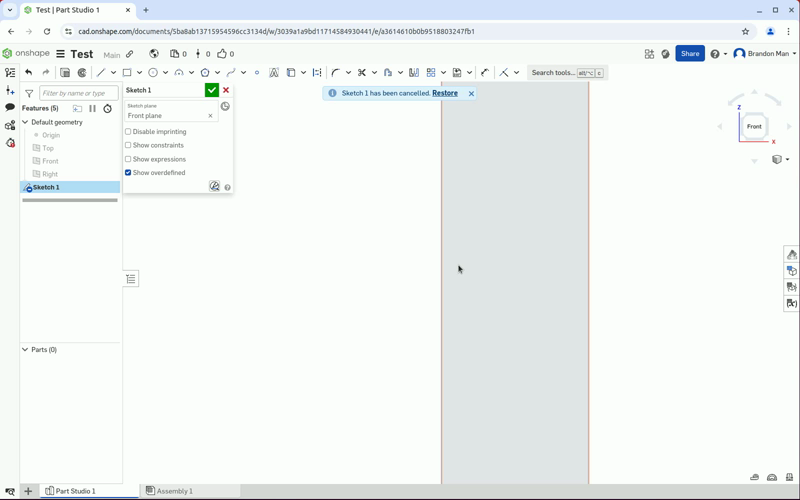
scroll(-6)
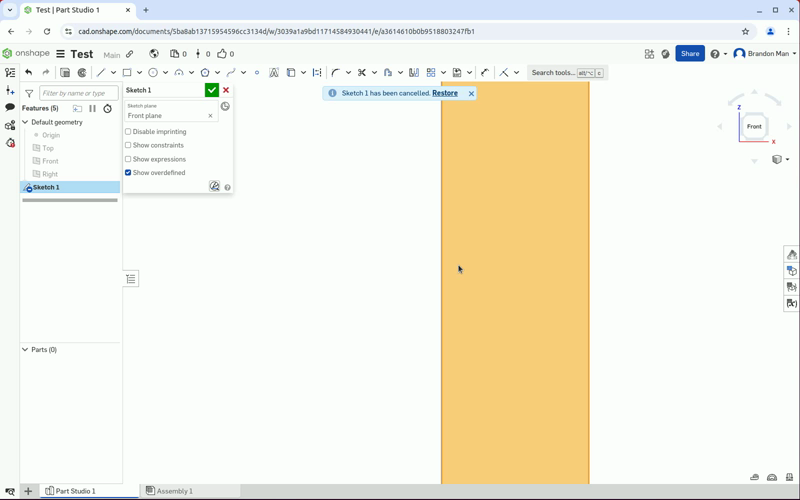
scroll(-6)
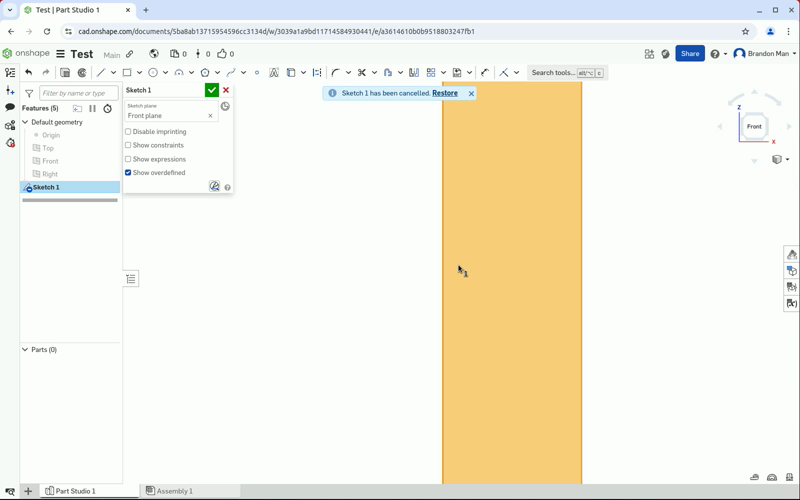
scroll(-6)
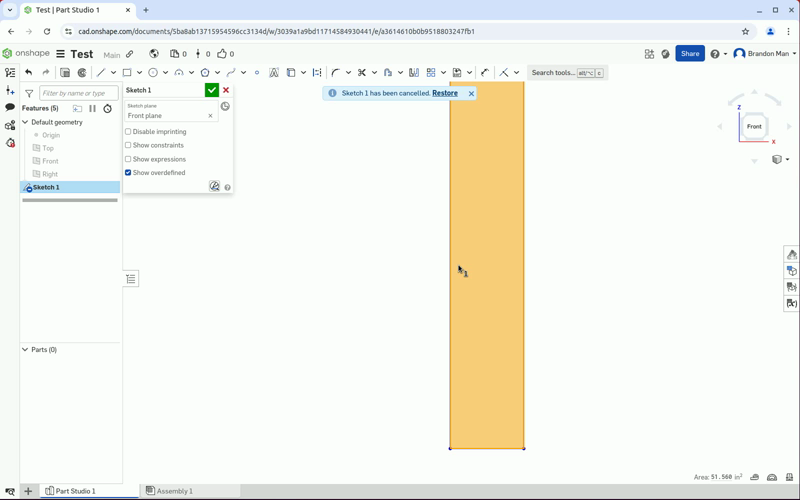
scroll(-6)
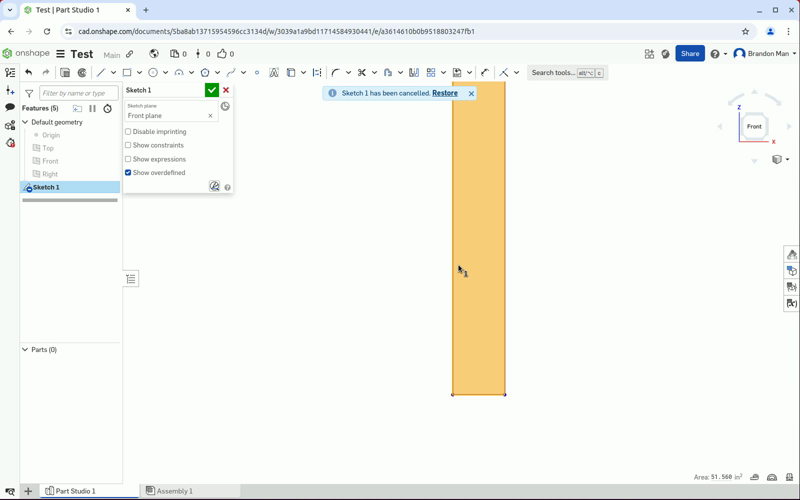
scroll(-6)
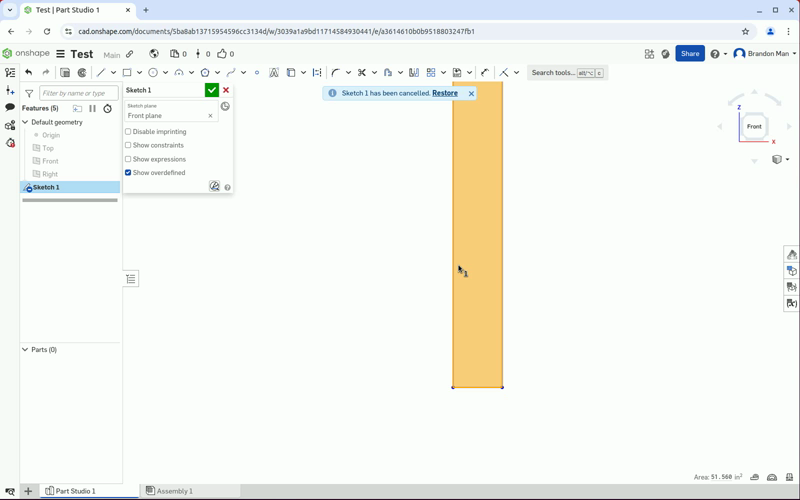
scroll(-6)
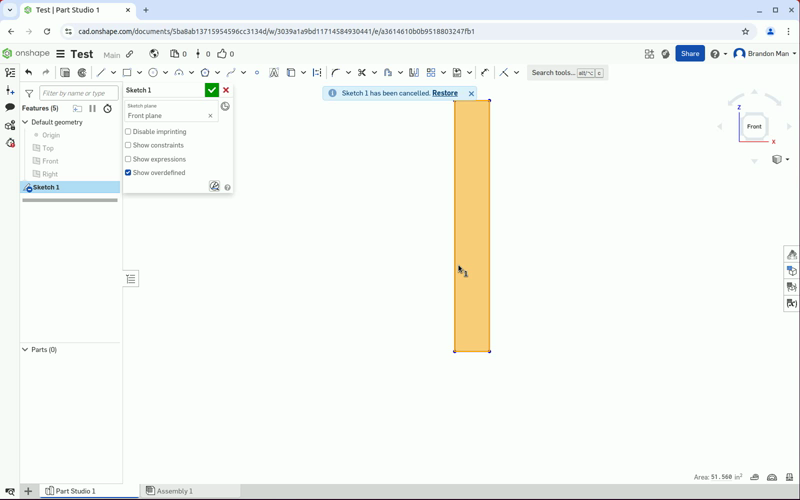
scroll(-6)
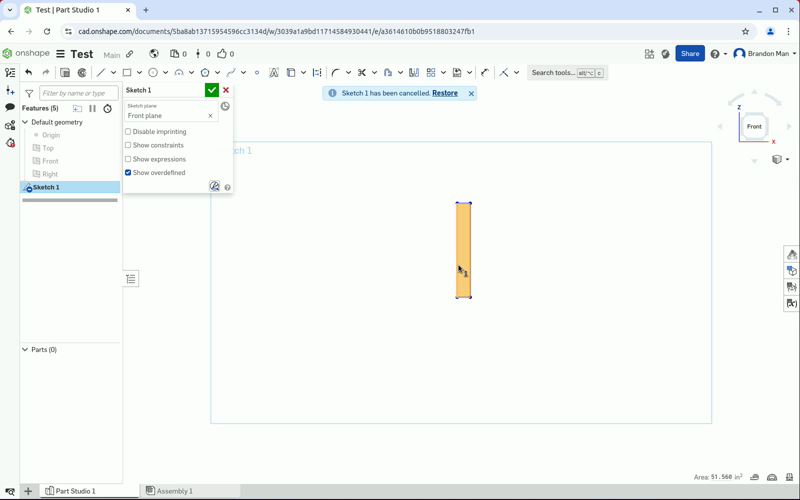
mouse_move(73, 352)
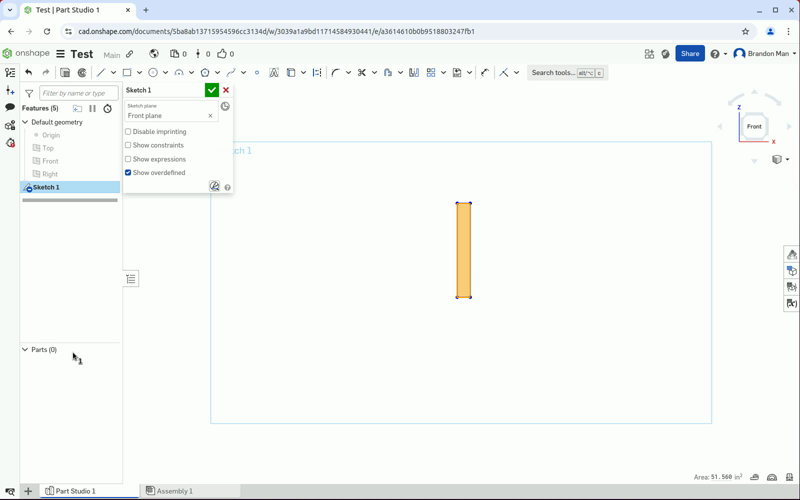
key(shift+y)
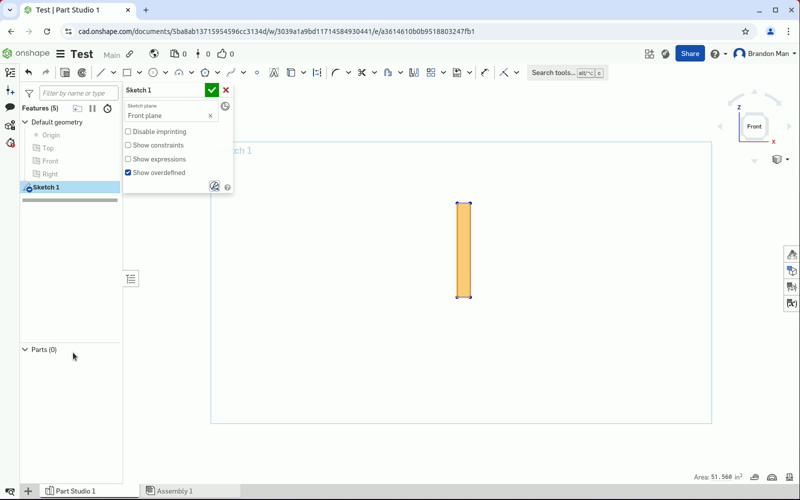
key(shift+e)
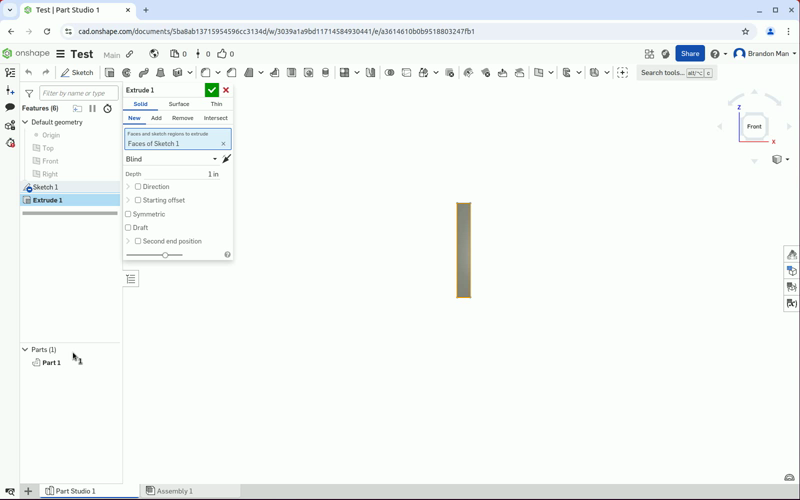
mouse_move(143, 106)
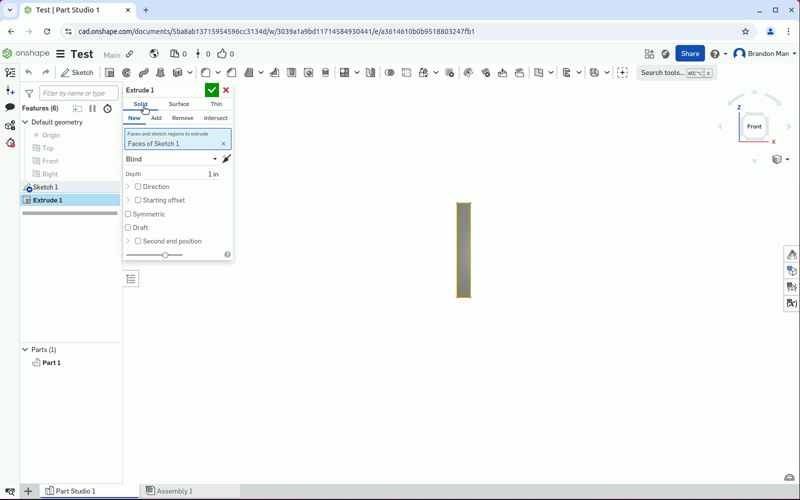
click(143, 106)
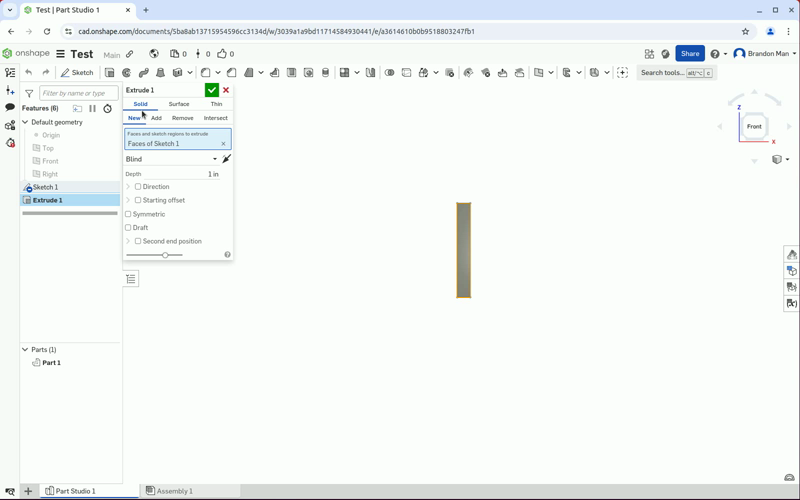
mouse_move(137, 120)
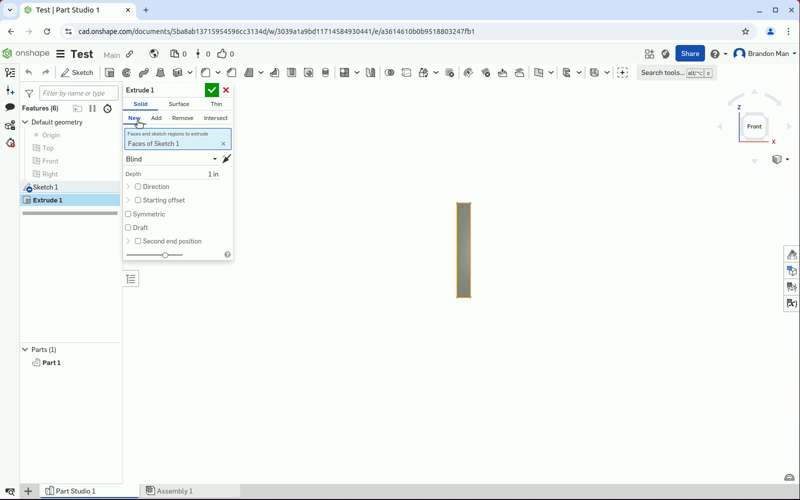
click(137, 120)
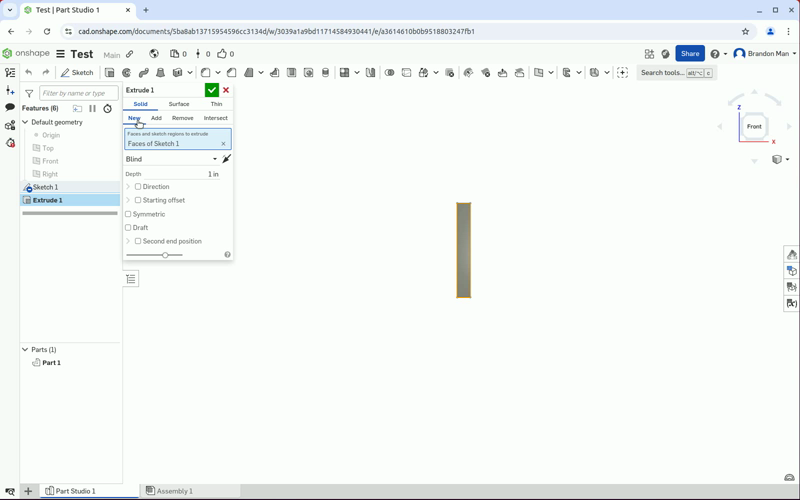
key(tab, 4)
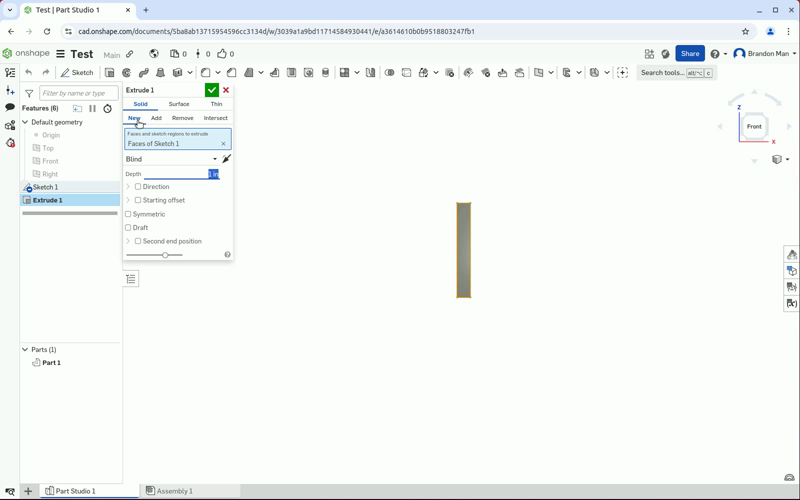
text(2.648)
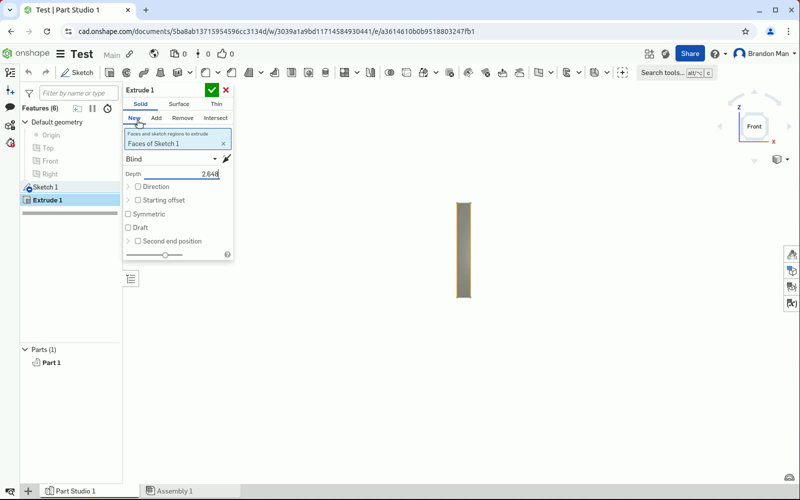
key(enter)
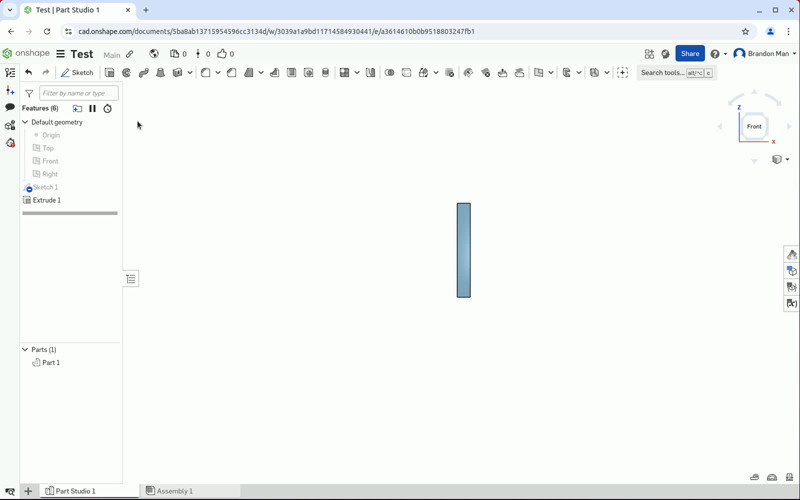
key(shift+h)
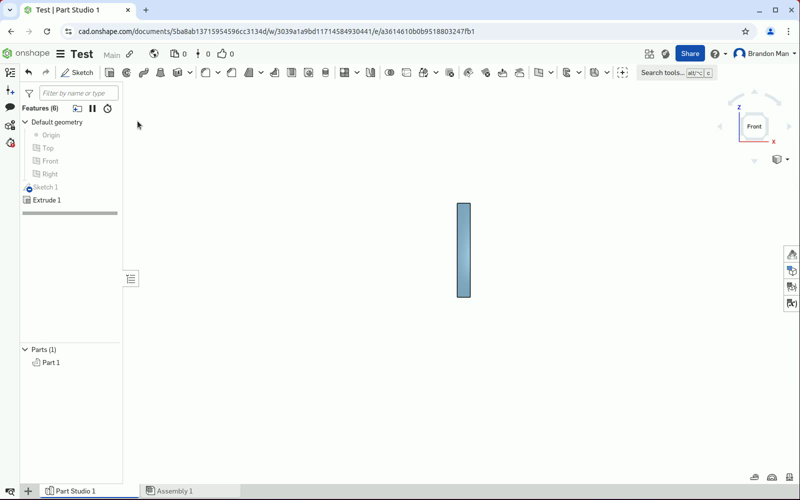
key(shift+h)
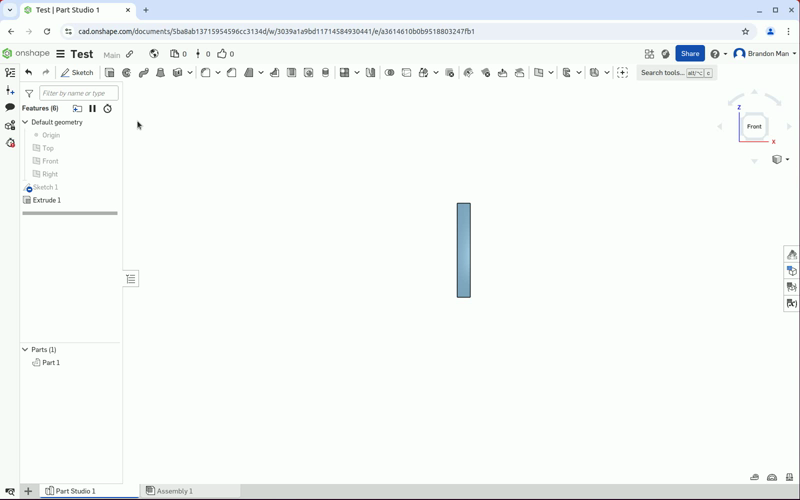
mouse_move(73, 189)
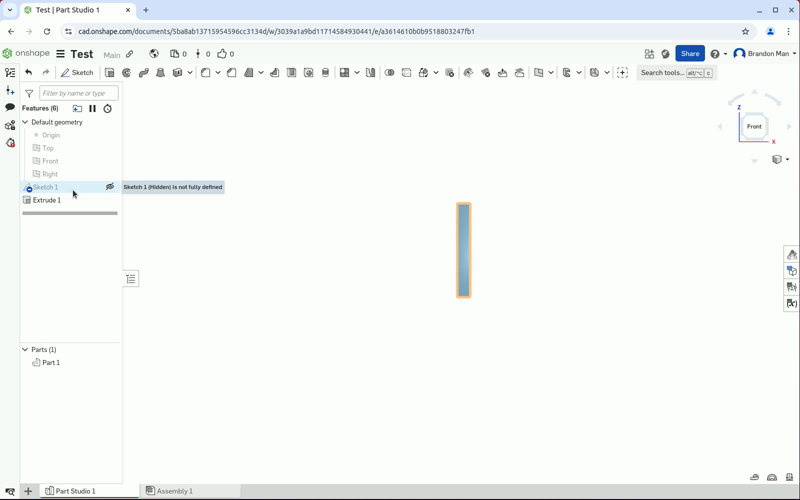
click(73, 189)
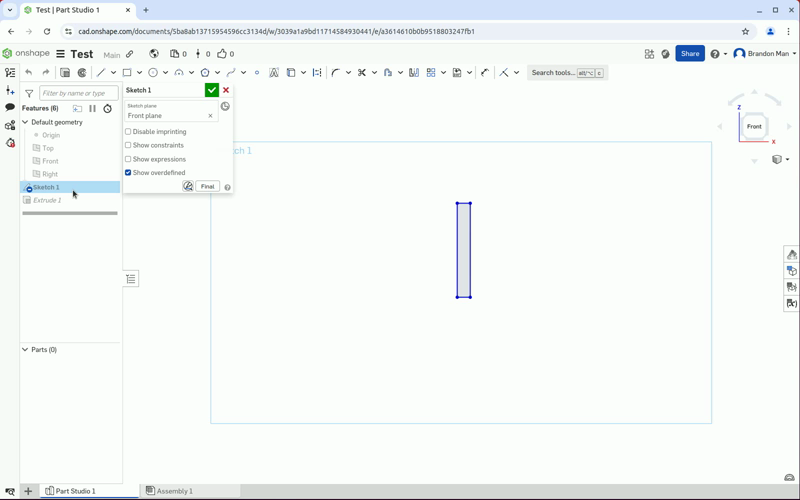
mouse_move(229, 92)
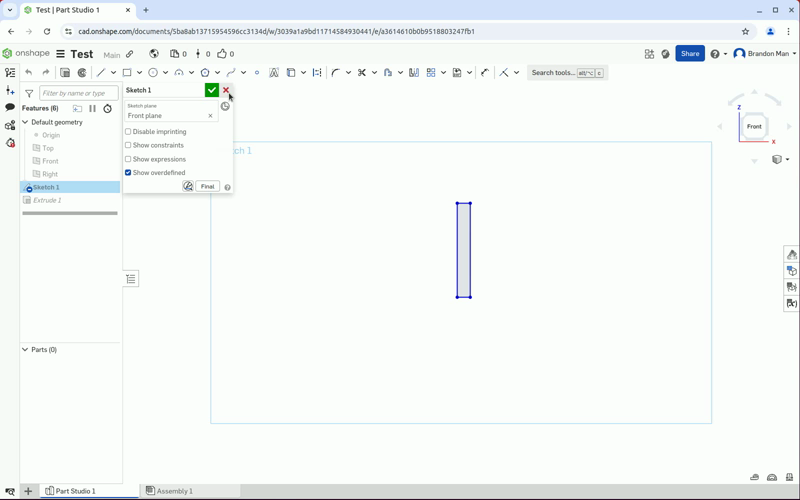
click(229, 92)
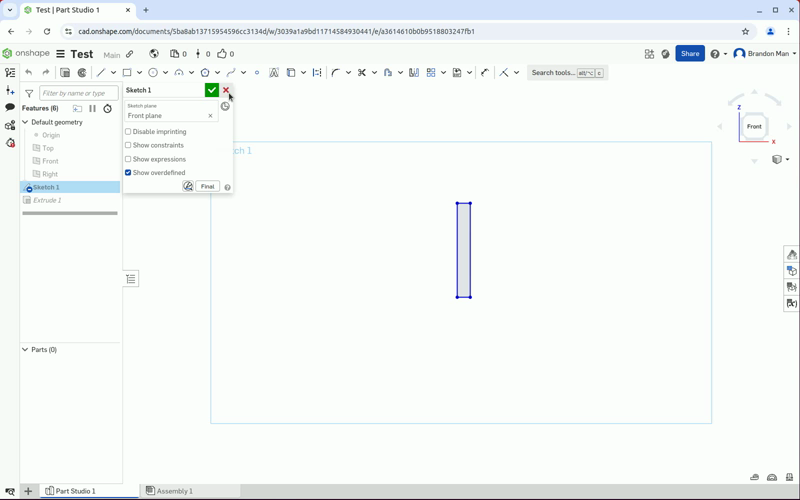
key(shift+s)
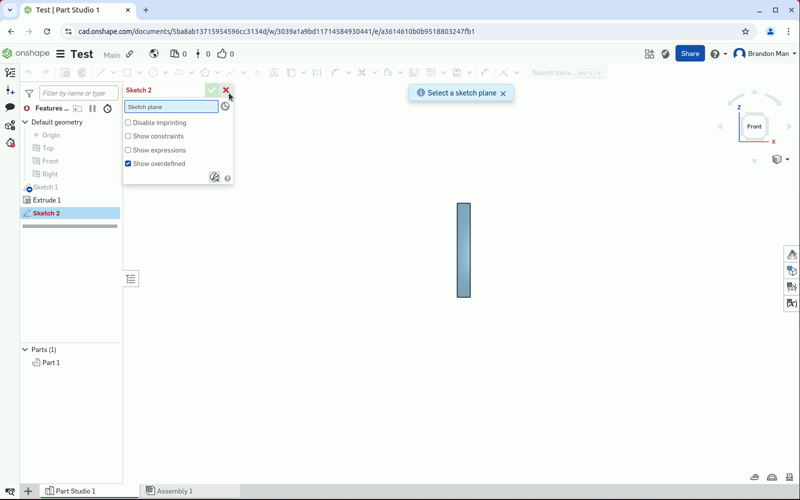
mouse_move(73, 163)
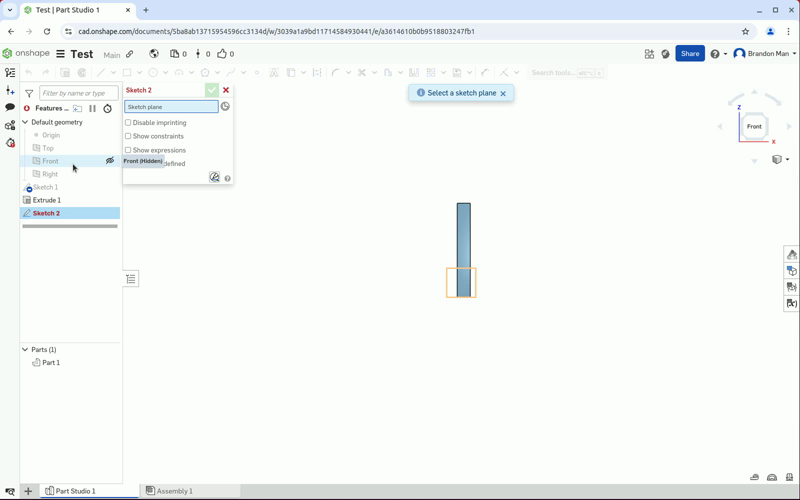
click(73, 163)
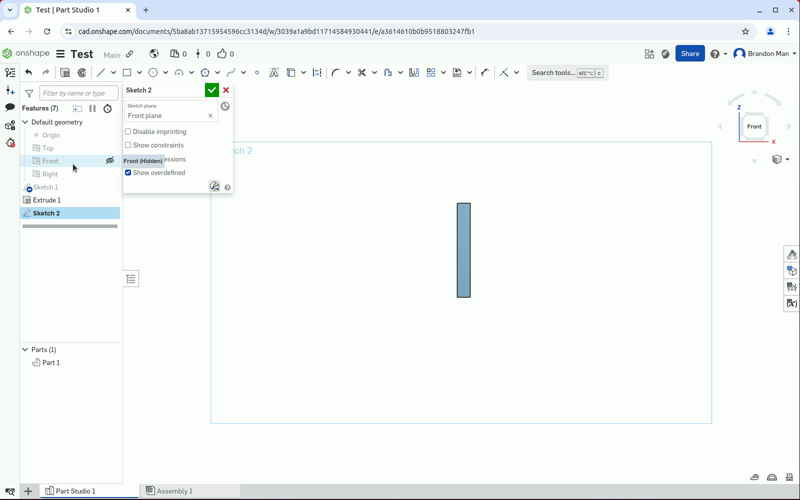
mouse_move(73, 352)
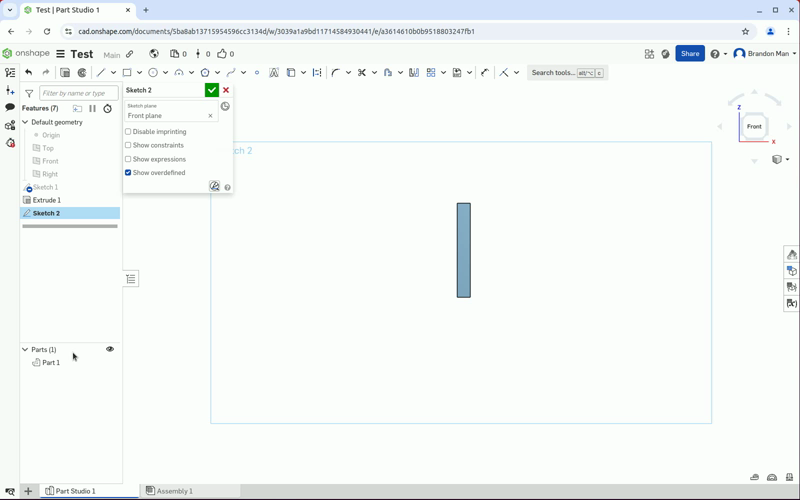
key(y)
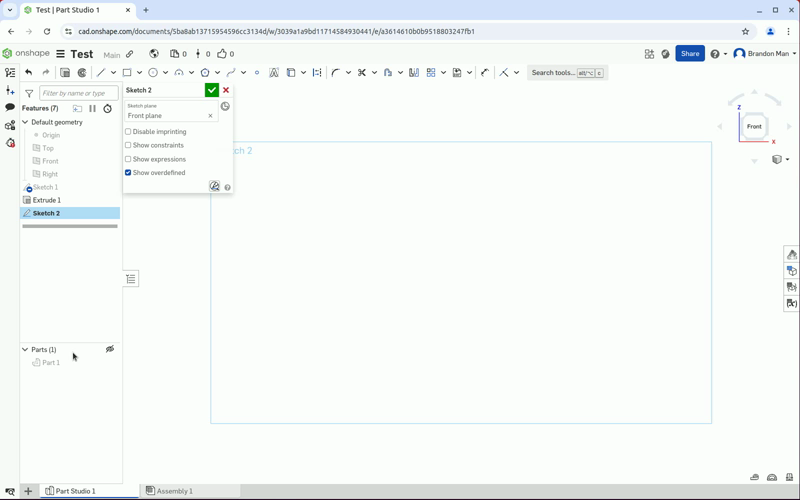
key(l)
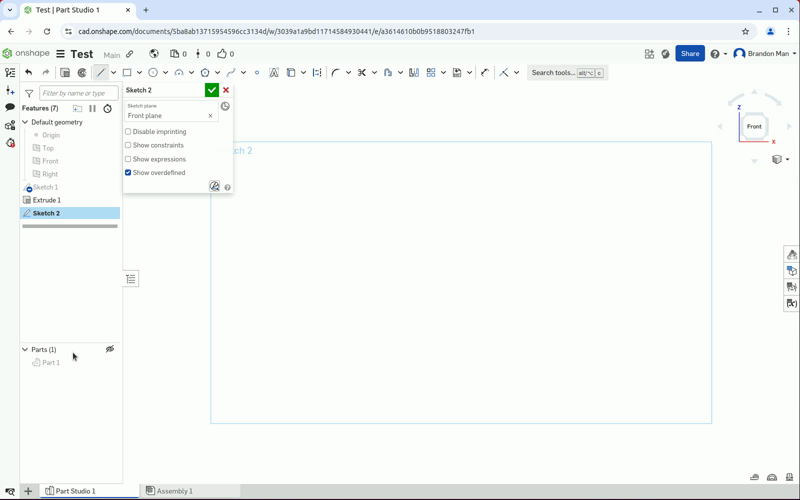
key_down(shift)
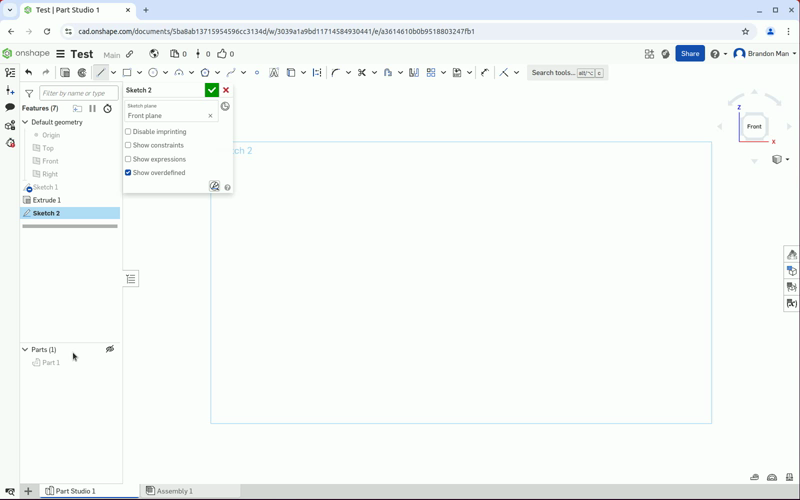
mouse_move(395, 309)
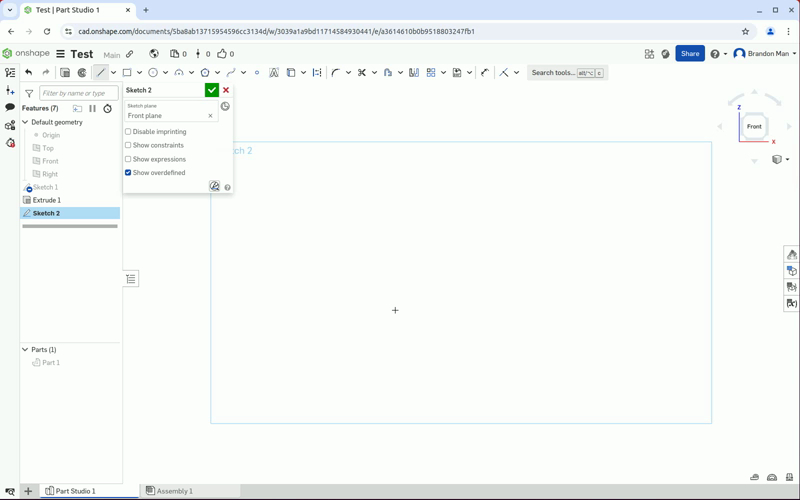
click(395, 309)
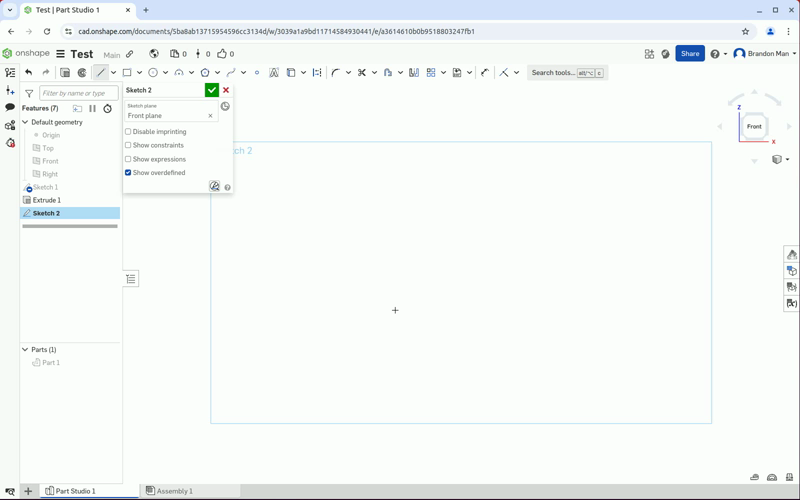
key_up(shift)
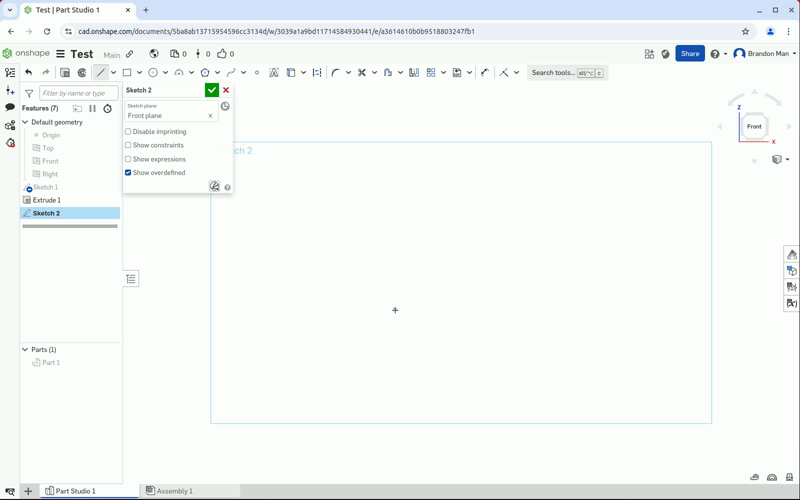
key_down(shift)
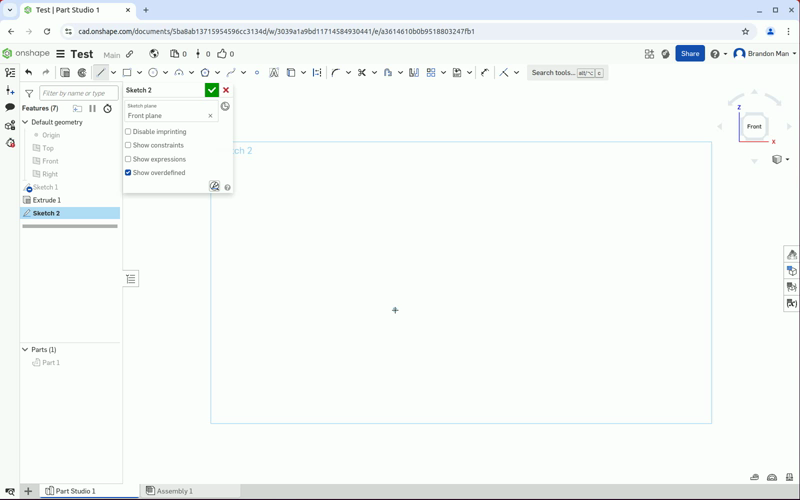
mouse_move(572, 309)
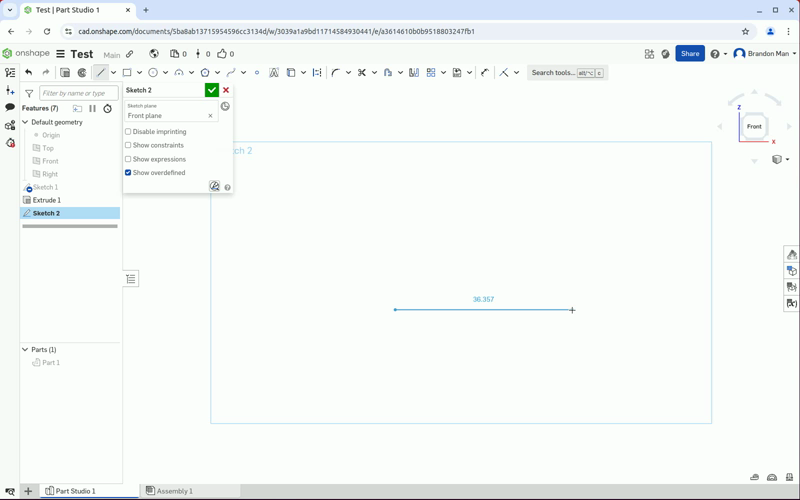
click(572, 309)
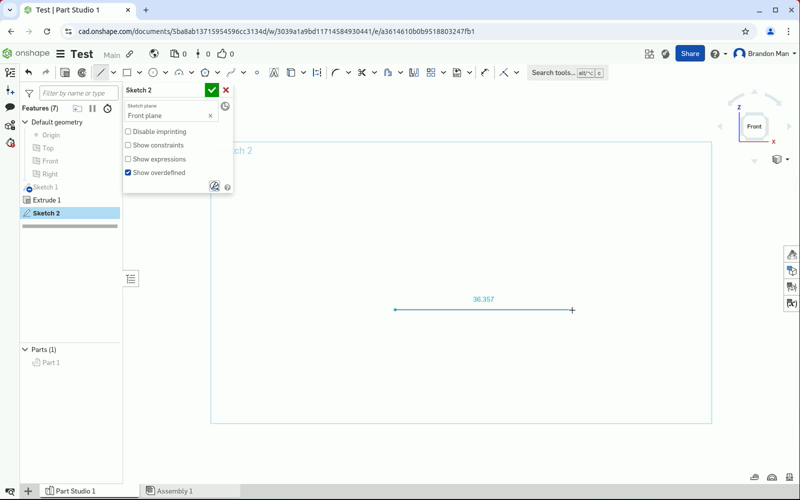
key_up(shift)
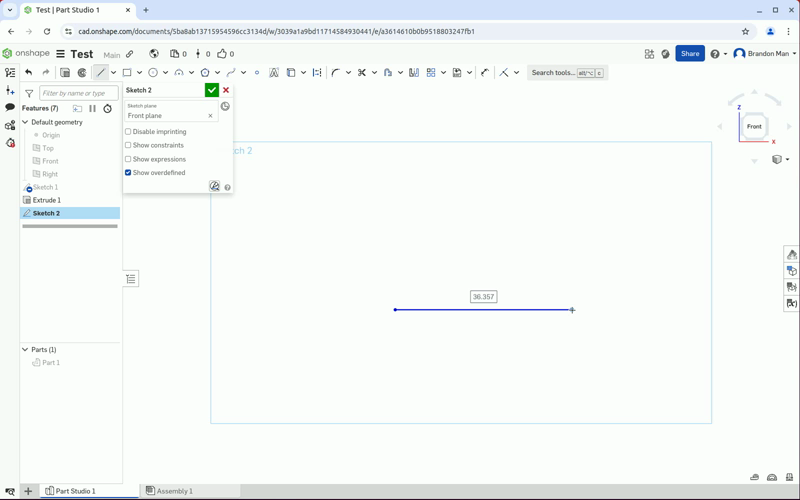
key_down(shift)
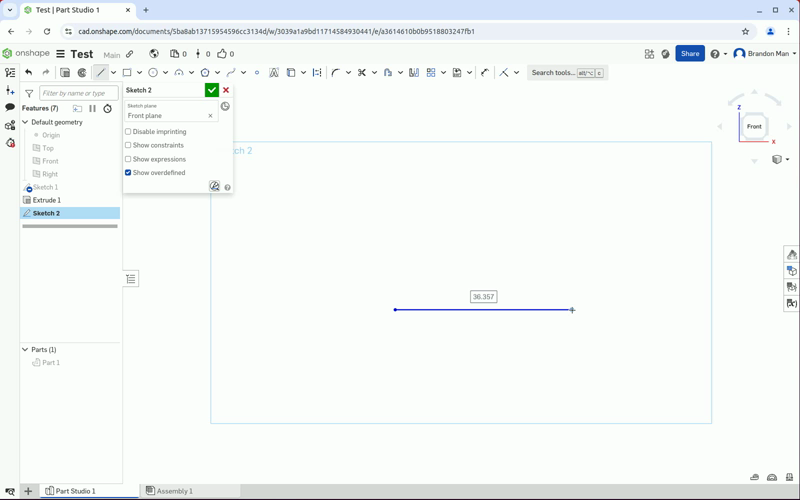
mouse_move(589, 309)
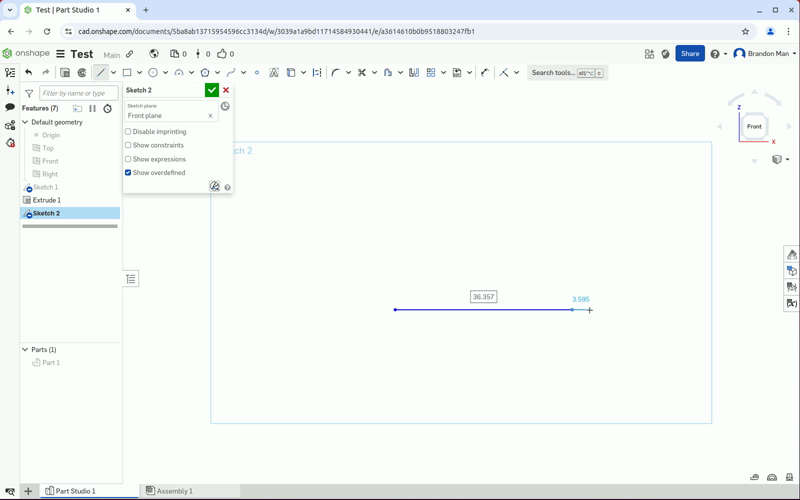
mouse_move(572, 261)
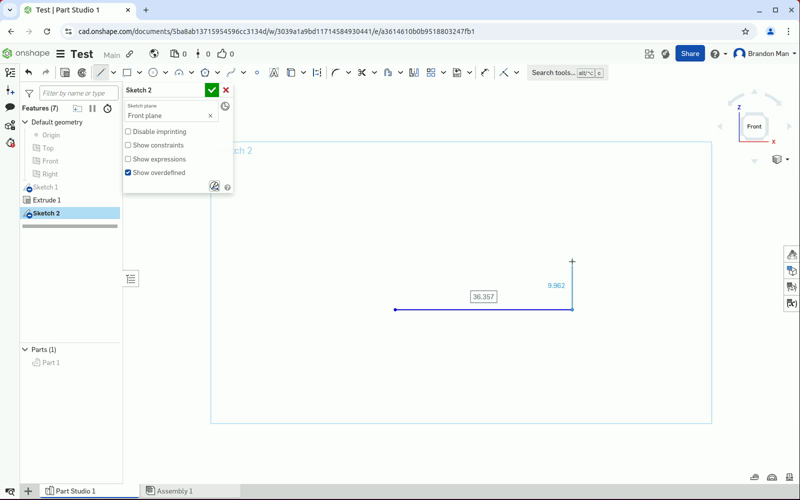
click(572, 261)
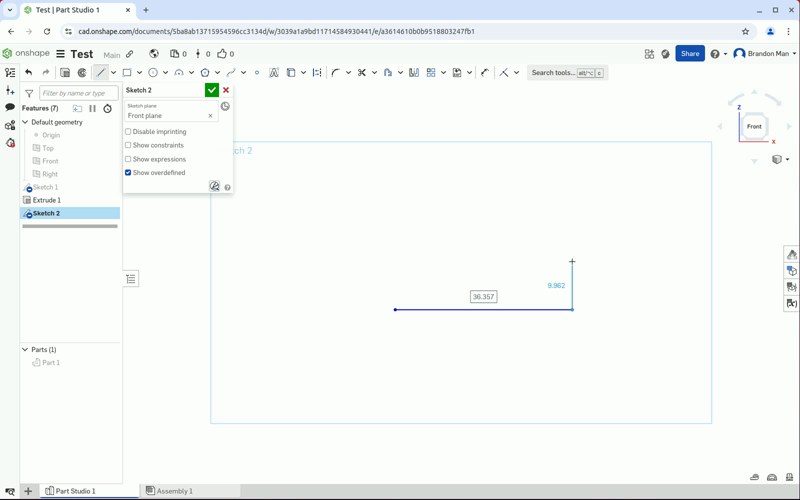
key_up(shift)
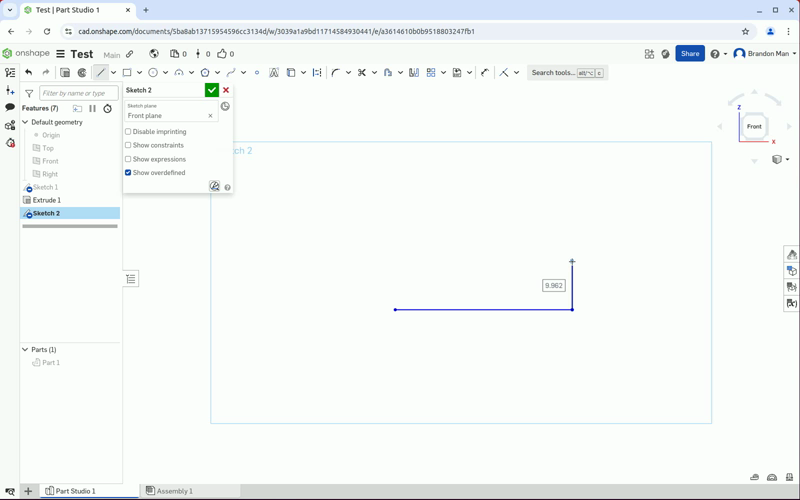
key_down(shift)
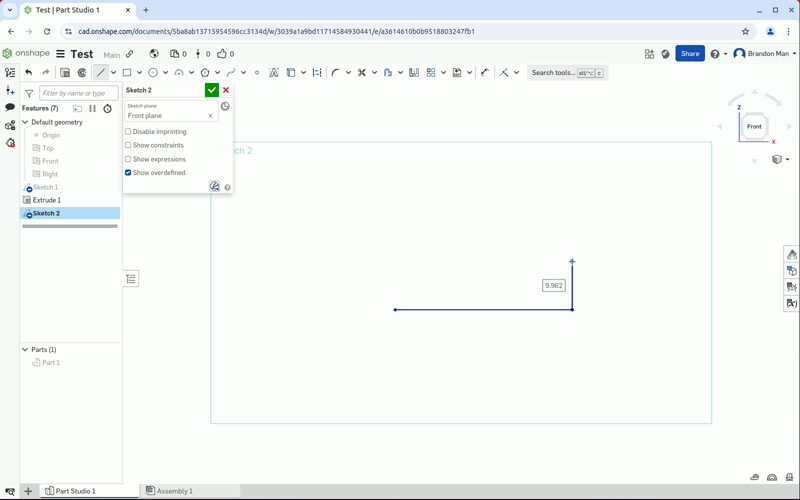
mouse_move(395, 261)
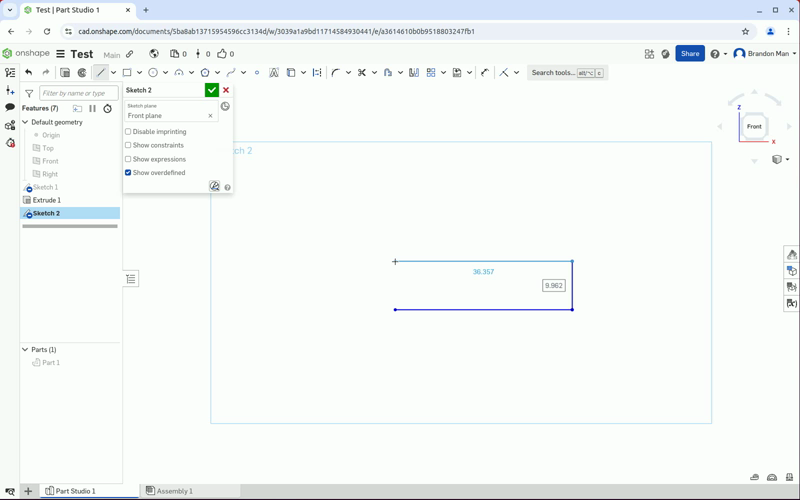
click(395, 261)
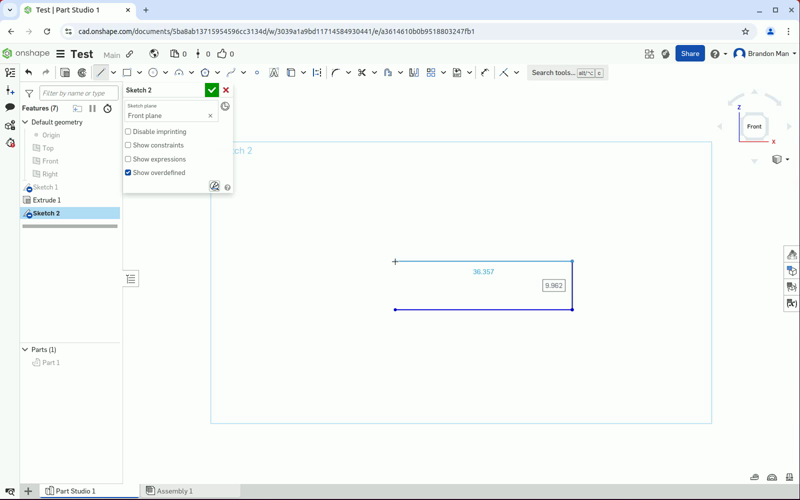
key_up(shift)
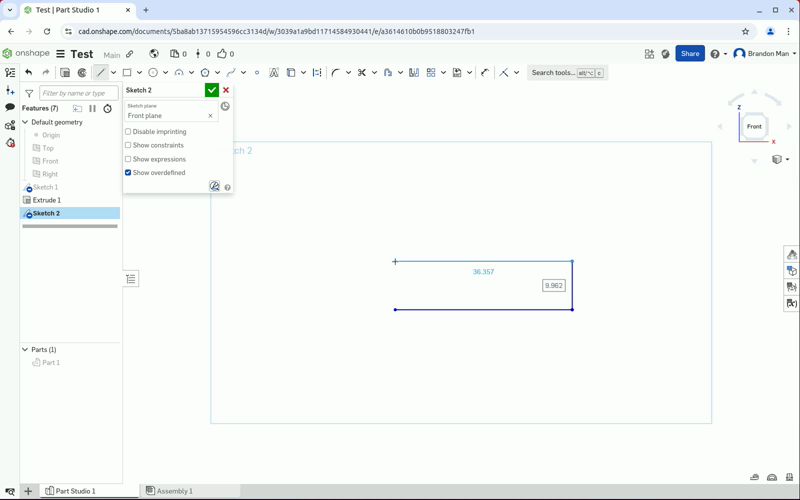
mouse_move(425, 261)
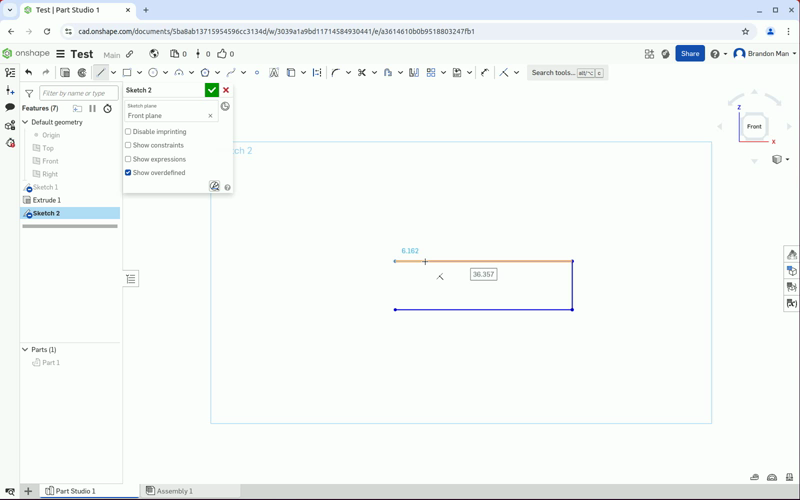
key_down(shift)
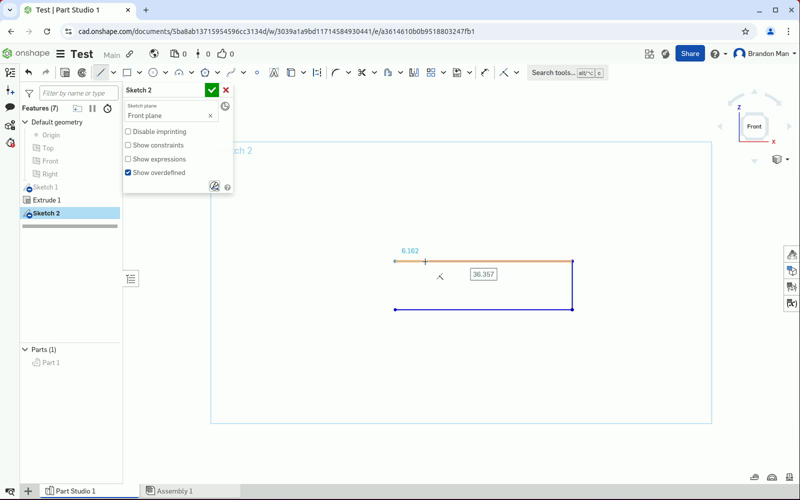
mouse_move(395, 309)
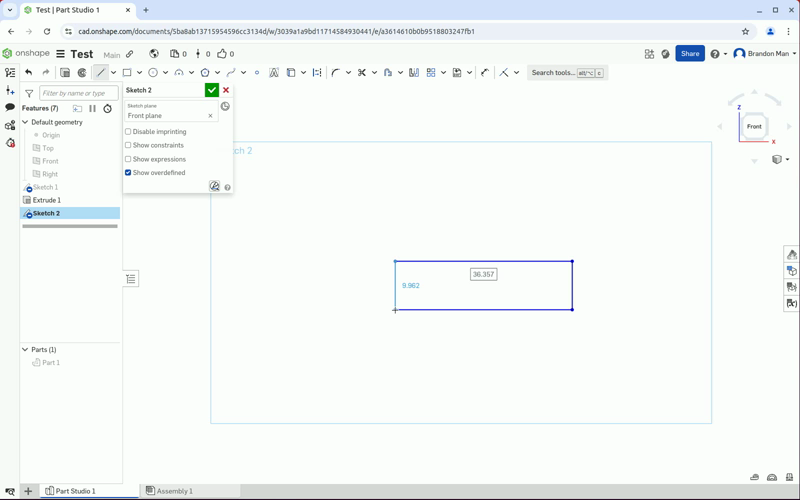
key_up(shift)
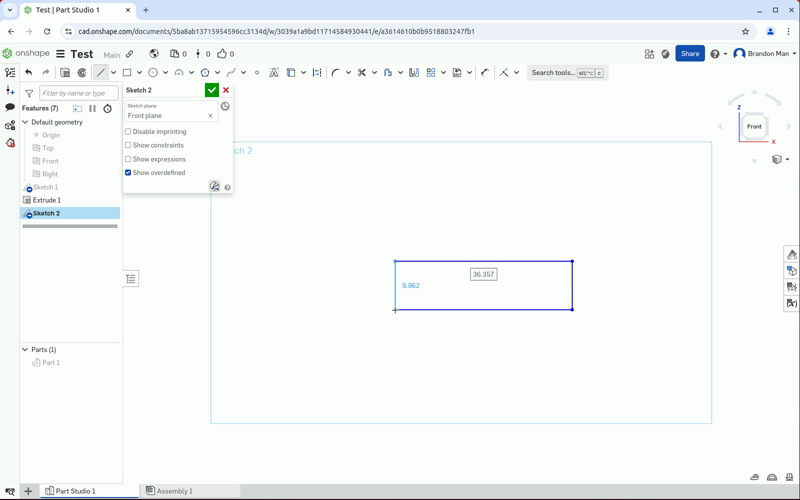
click(395, 309)
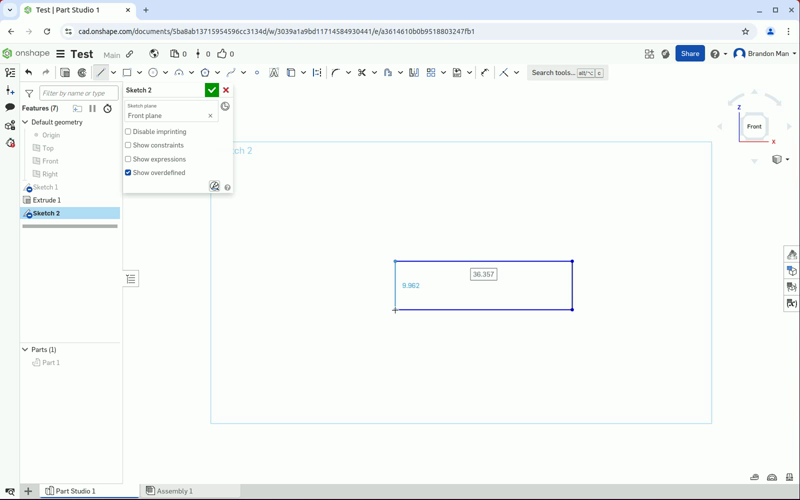
key(esc)
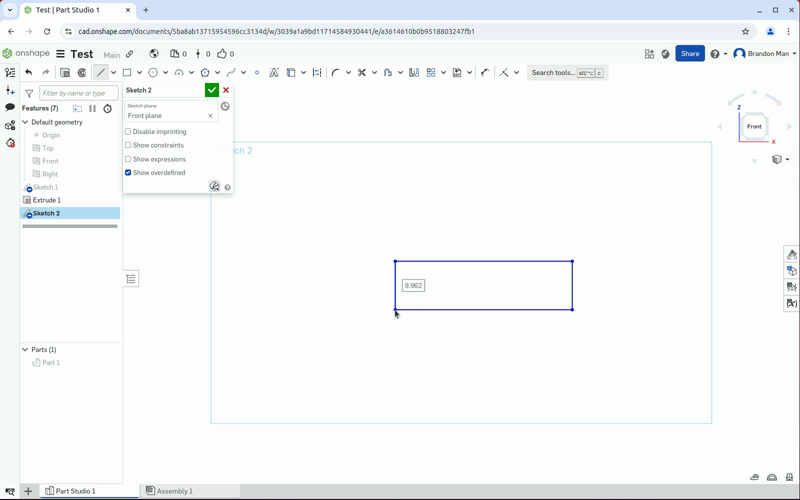
mouse_move(450, 281)
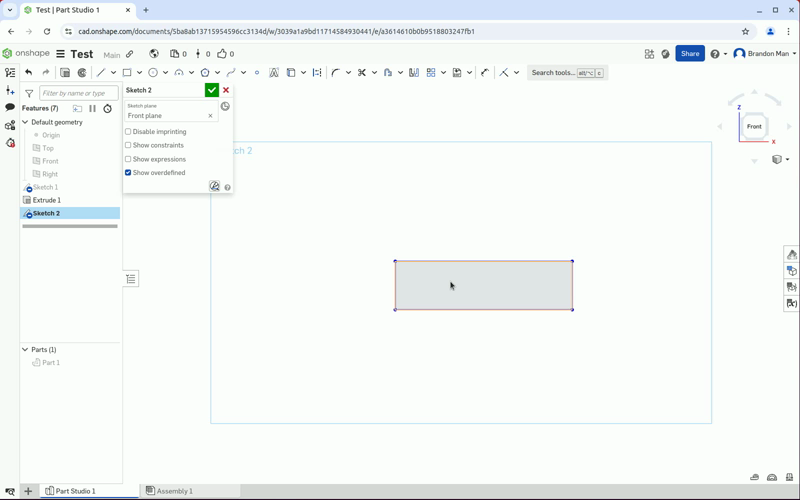
click(450, 281)
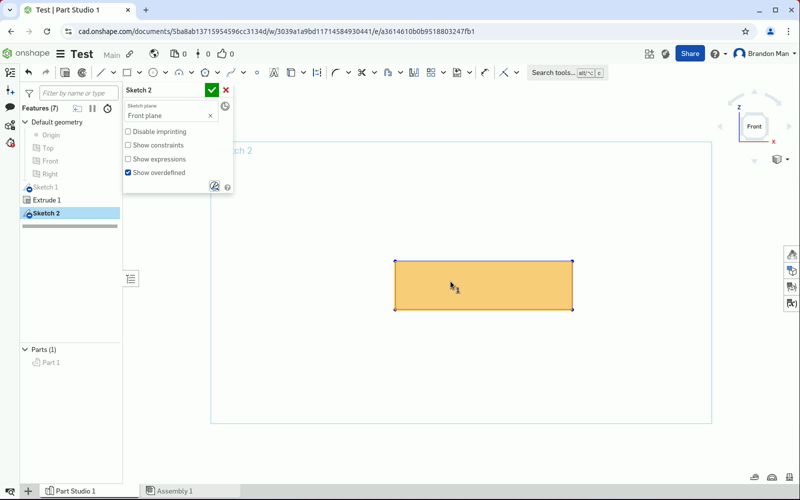
mouse_move(73, 352)
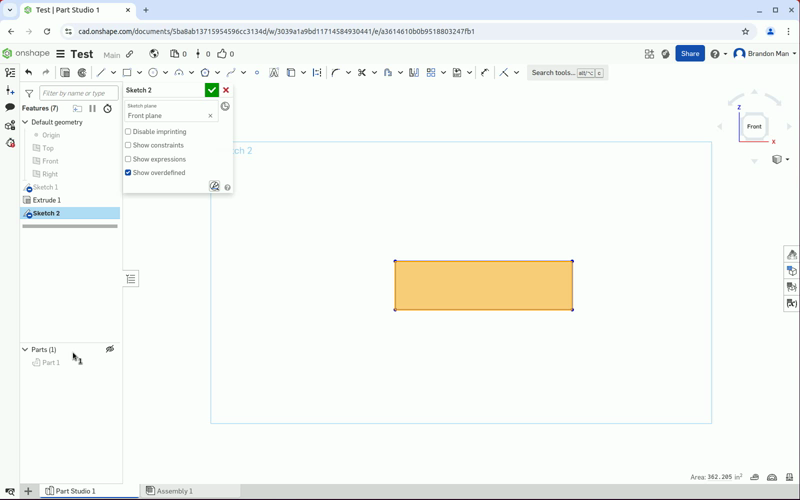
key(shift+y)
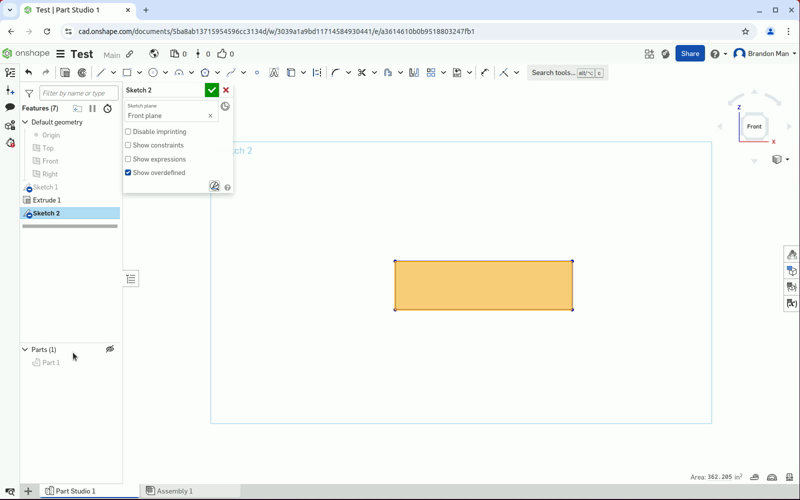
key(shift+e)
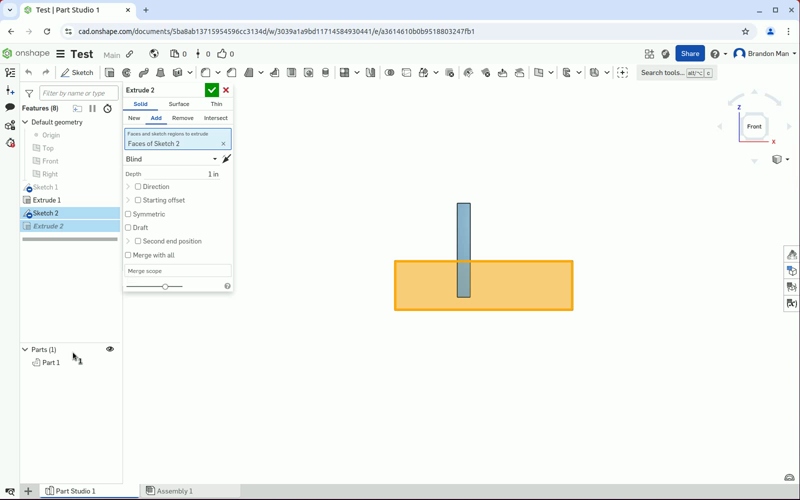
mouse_move(143, 106)
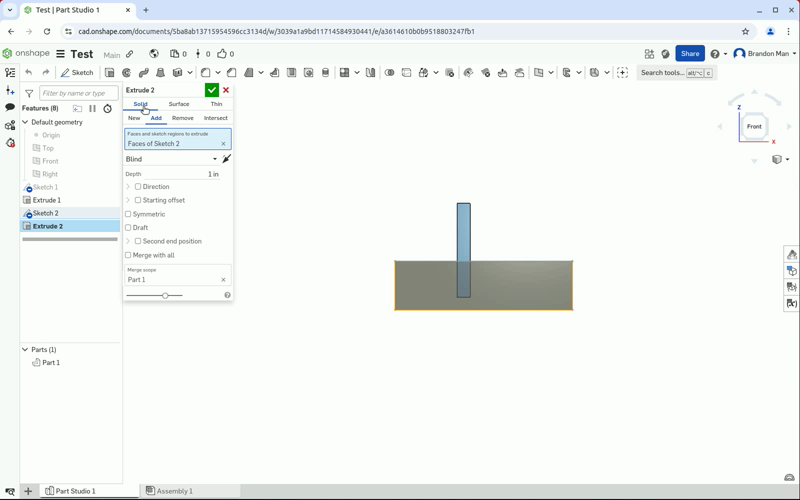
click(143, 106)
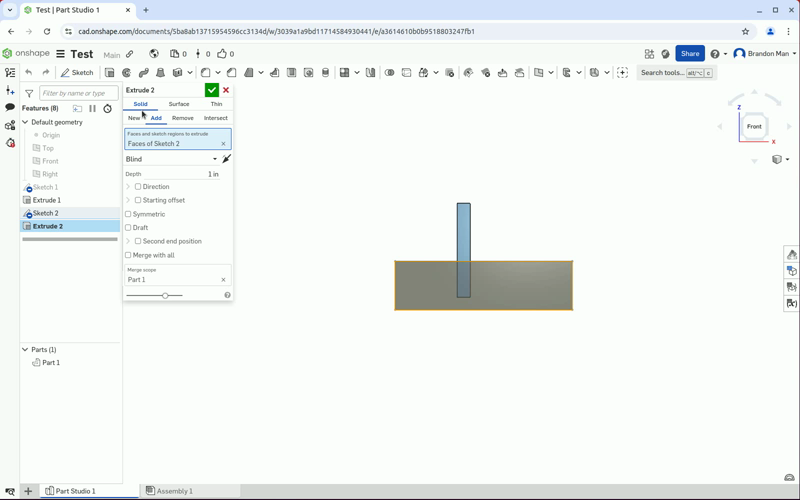
mouse_move(137, 120)
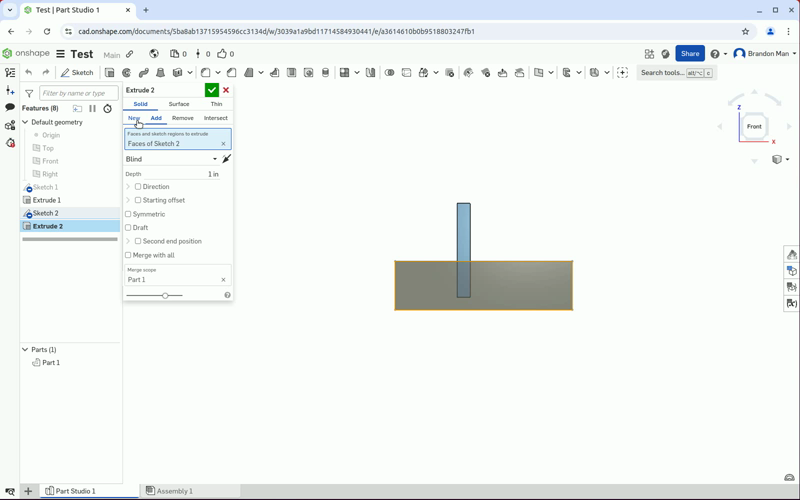
click(137, 120)
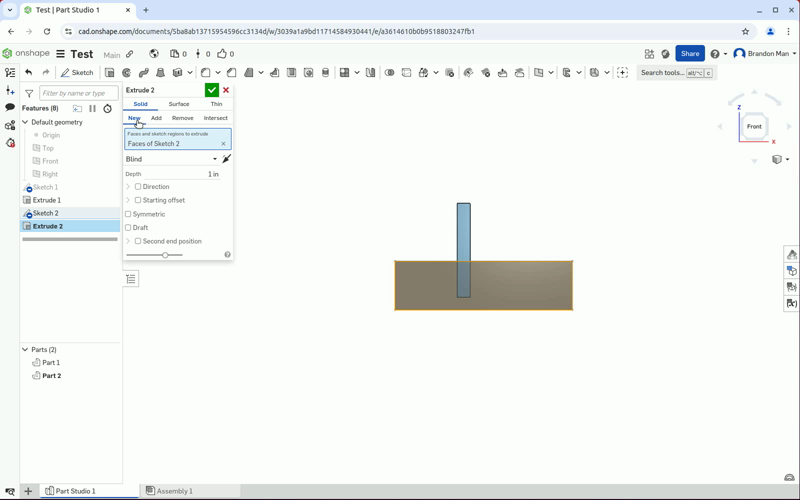
key(tab, 4)
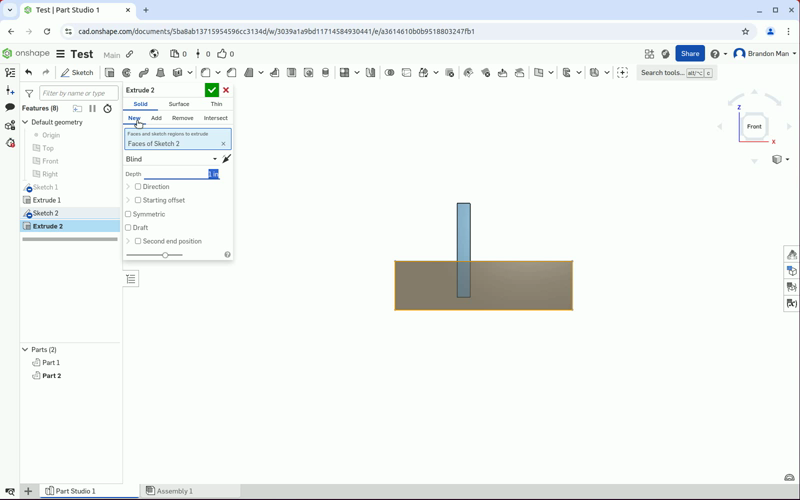
text(18.294)
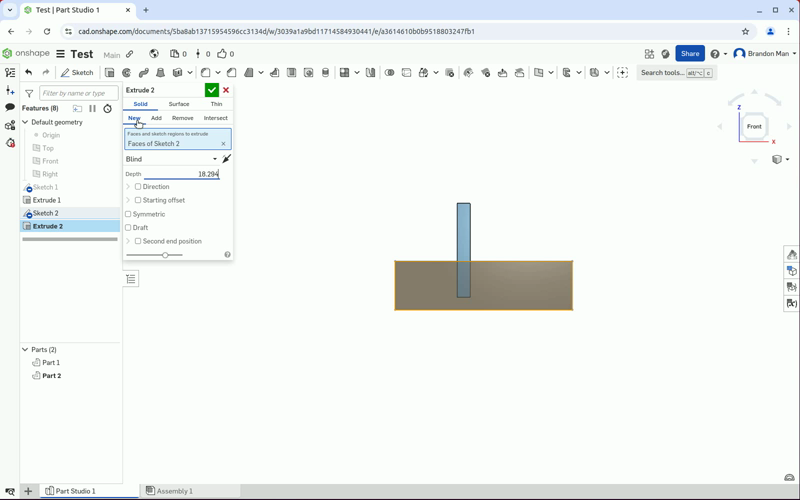
key(enter)
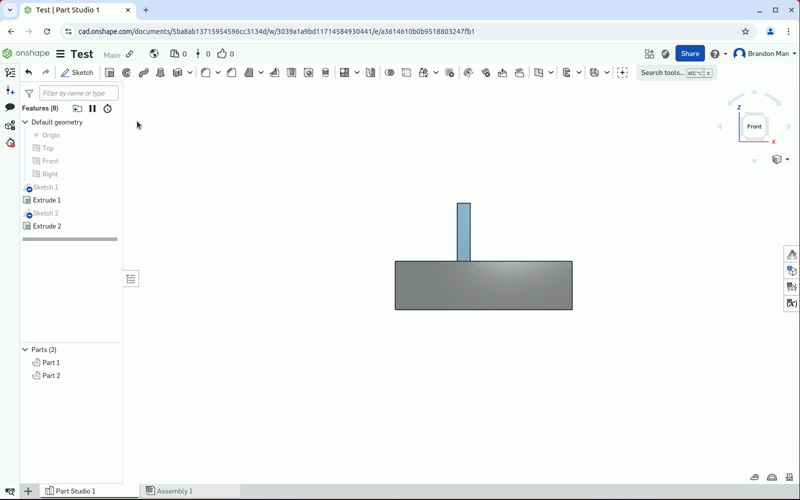
key(shift+h)
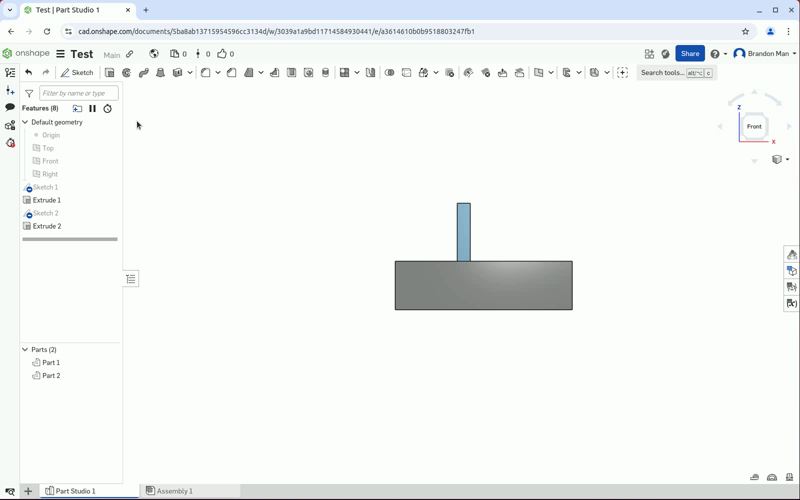
key(shift+h)
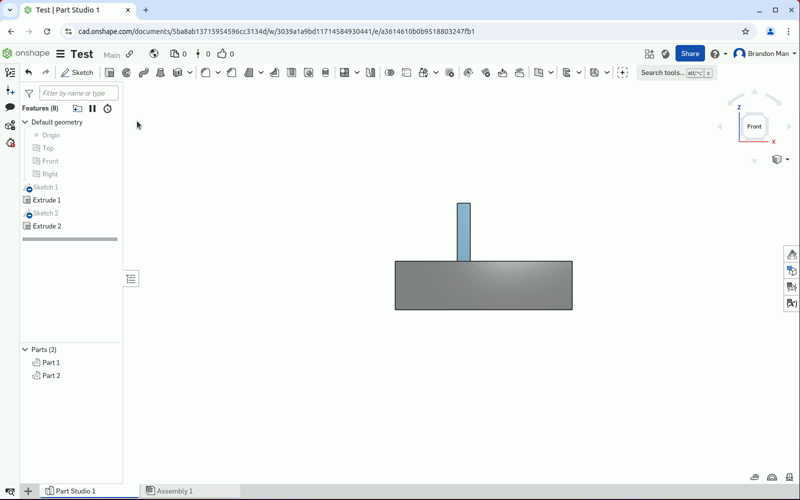
mouse_move(73, 189)
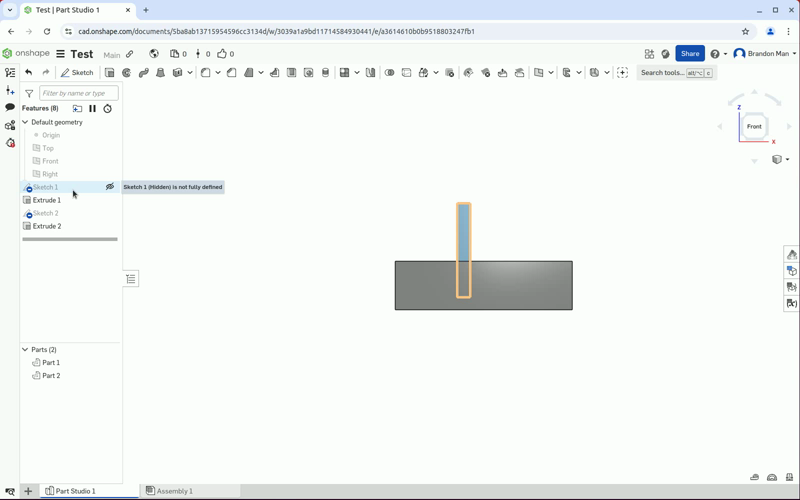
click(73, 189)
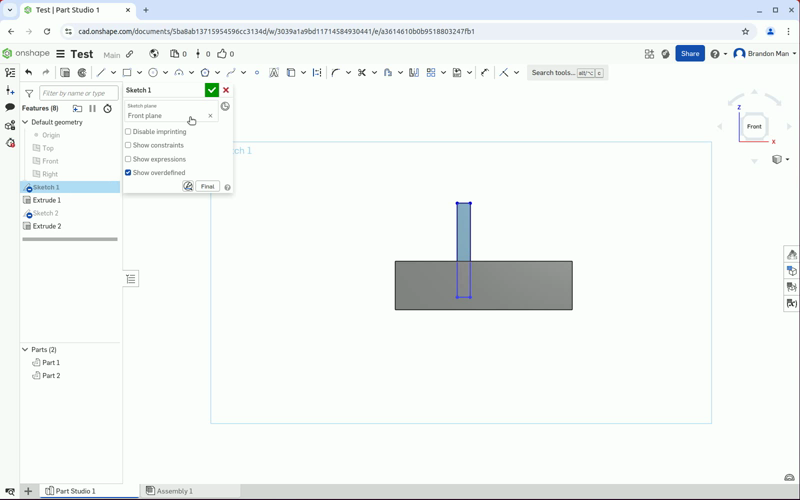
mouse_move(229, 92)
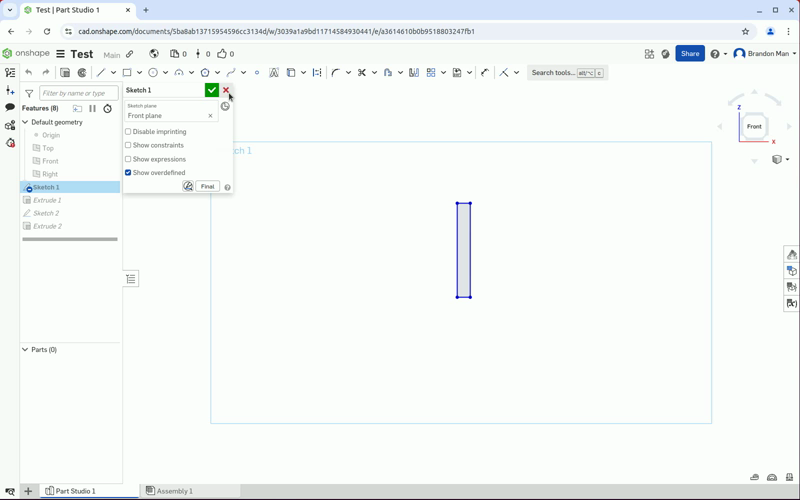
click(229, 92)
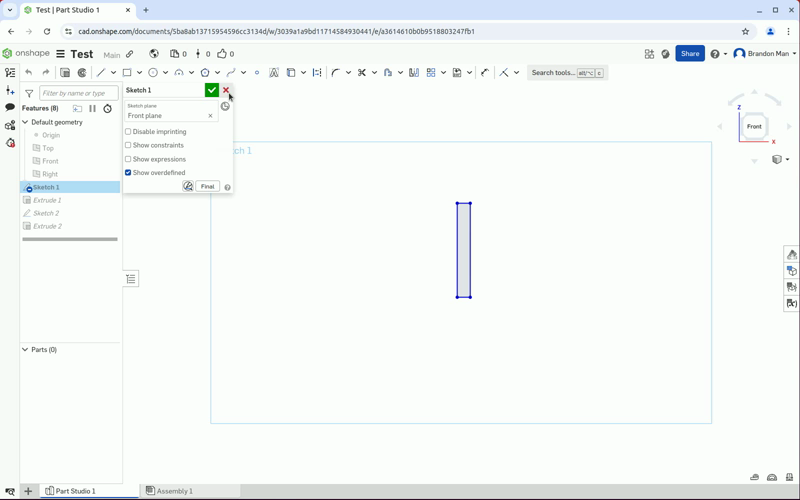
key(shift+s)
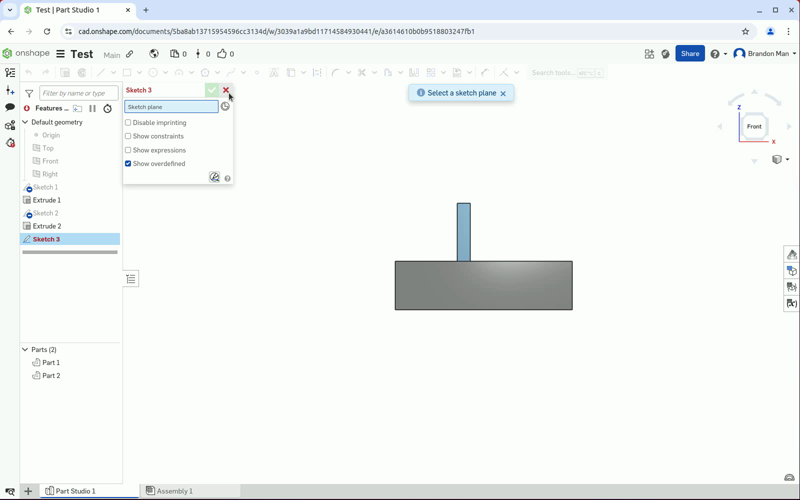
mouse_move(73, 163)
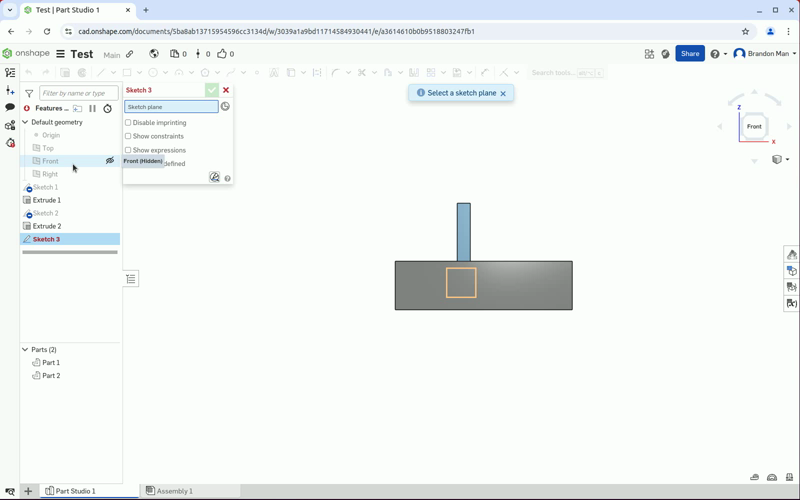
click(73, 163)
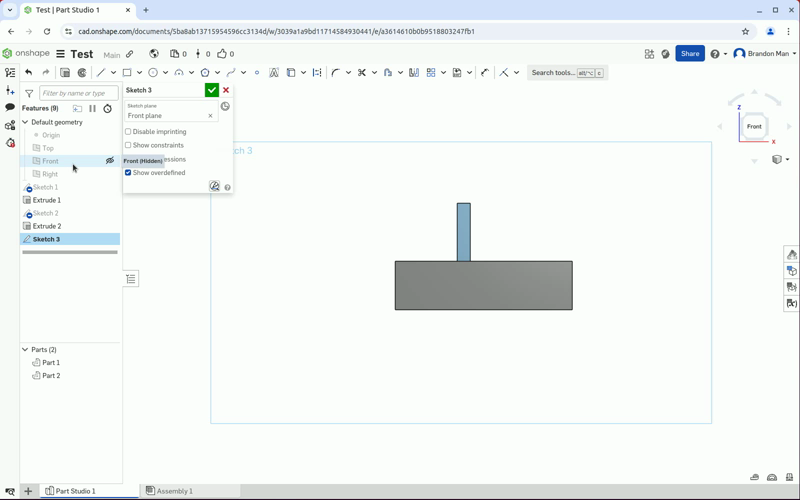
mouse_move(73, 352)
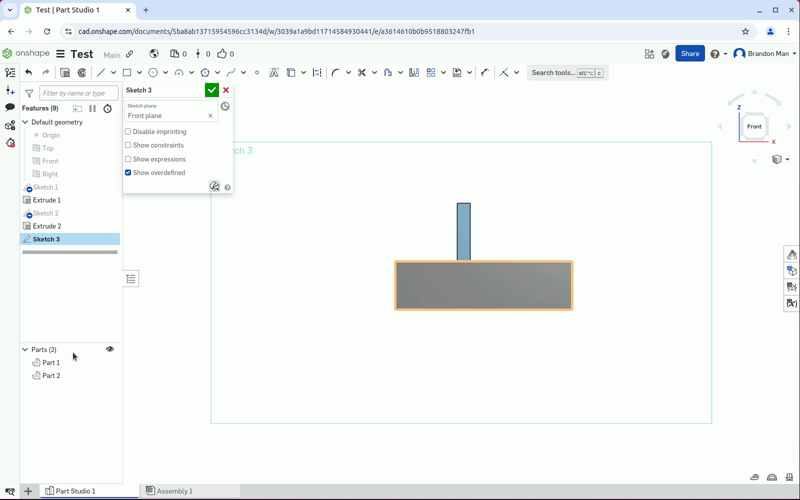
key(y)
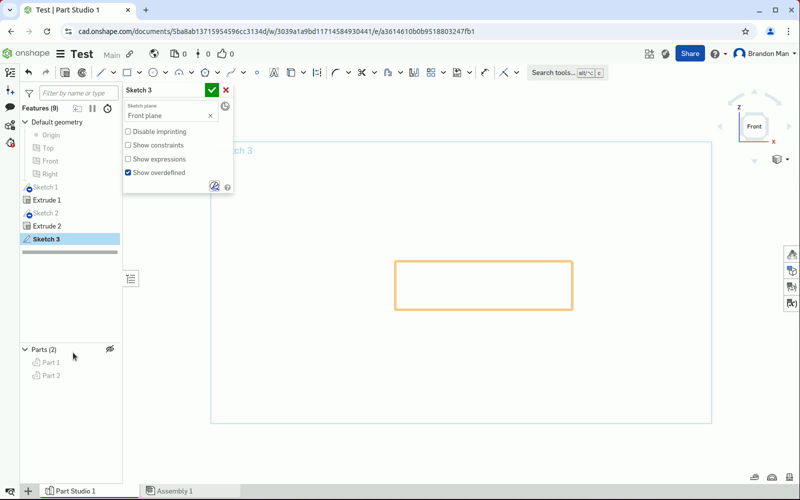
key(l)
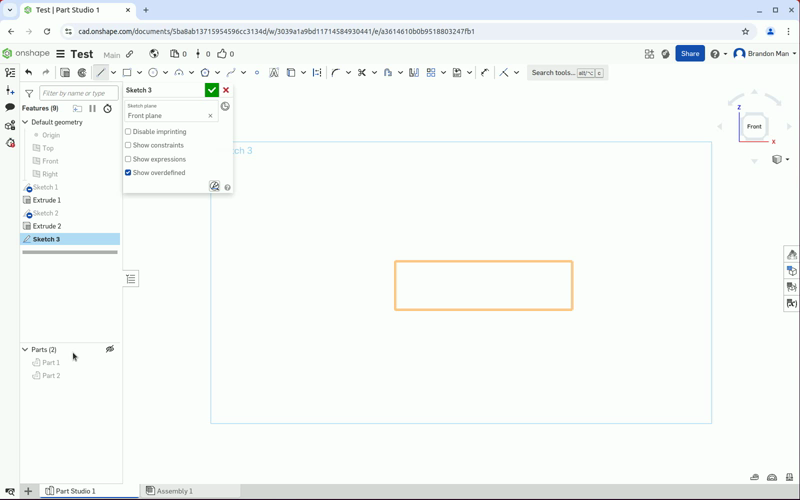
key_down(shift)
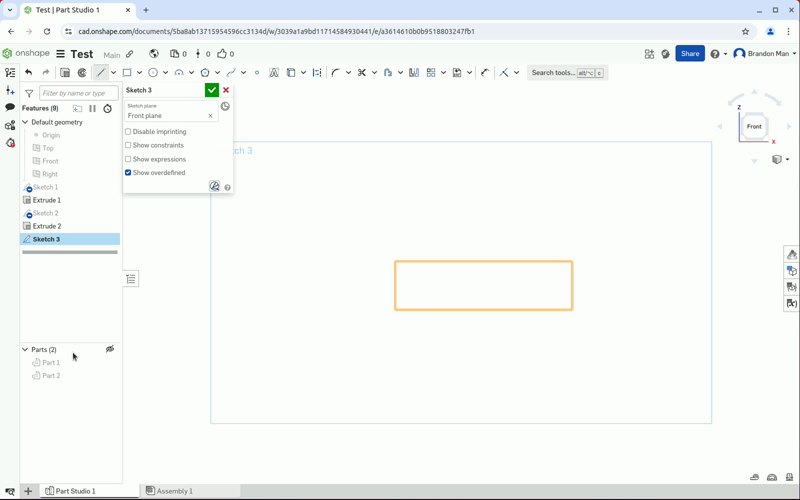
mouse_move(412, 321)
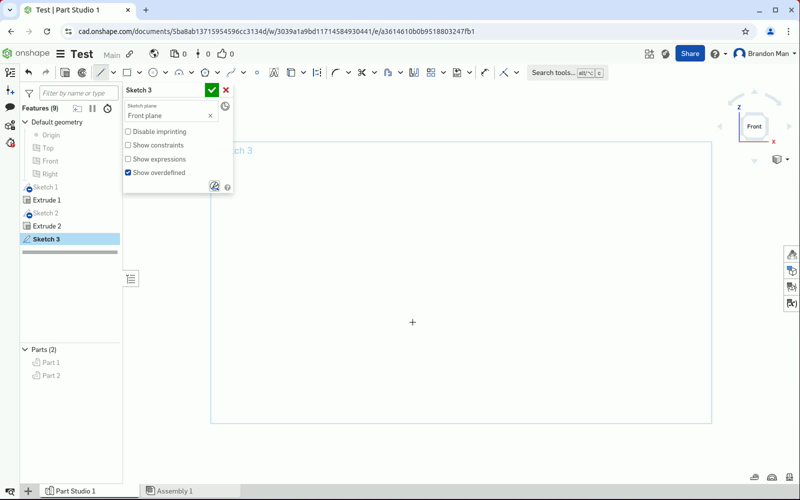
click(412, 321)
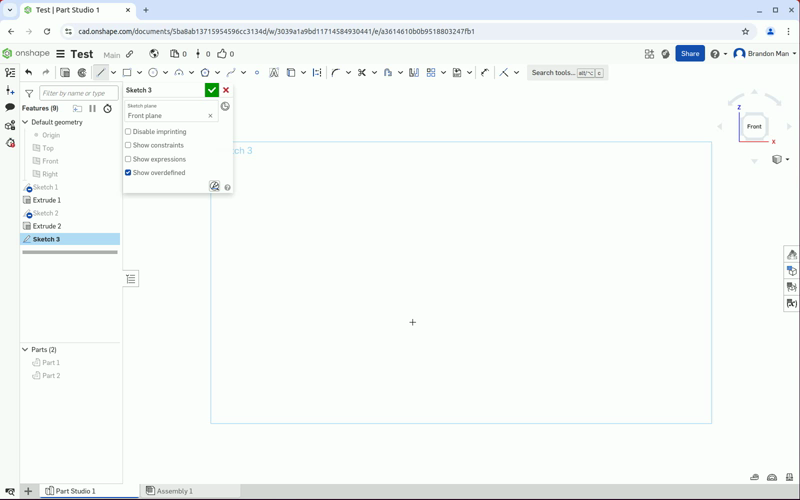
key_up(shift)
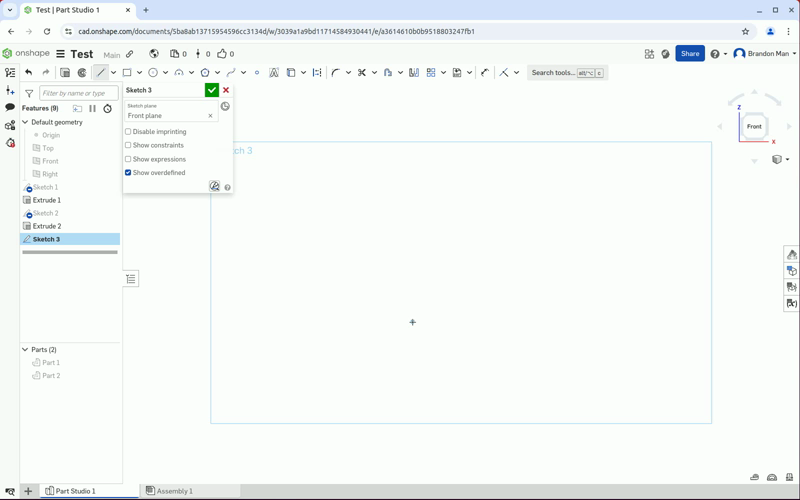
key_down(shift)
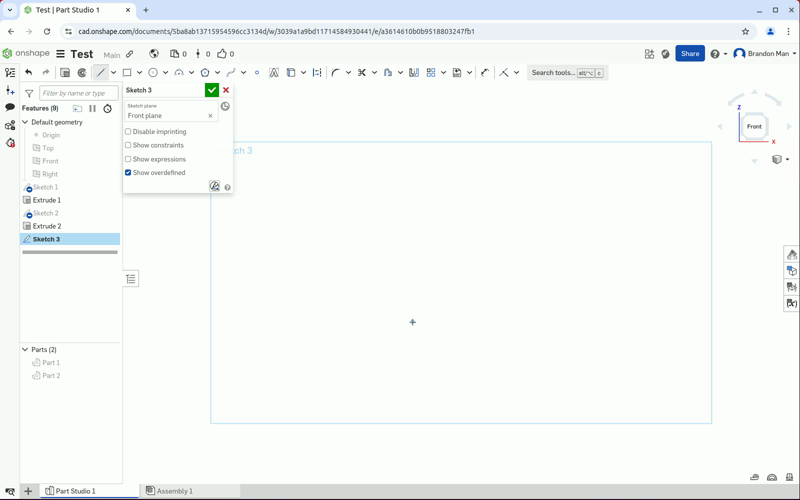
mouse_move(489, 321)
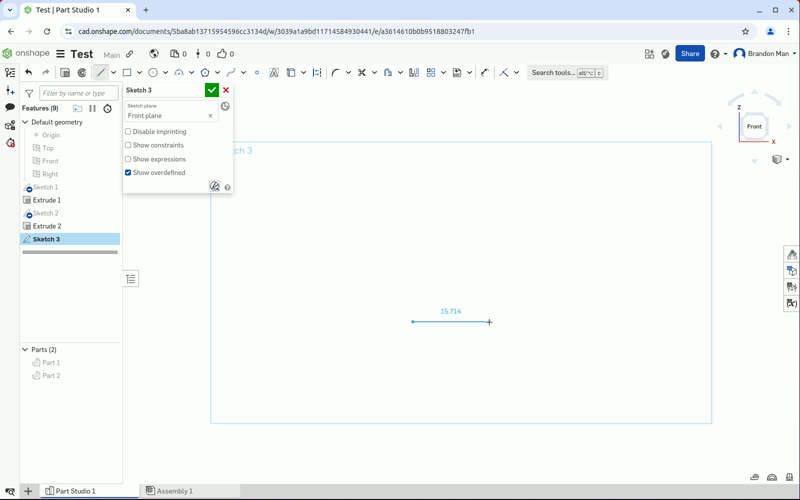
click(489, 321)
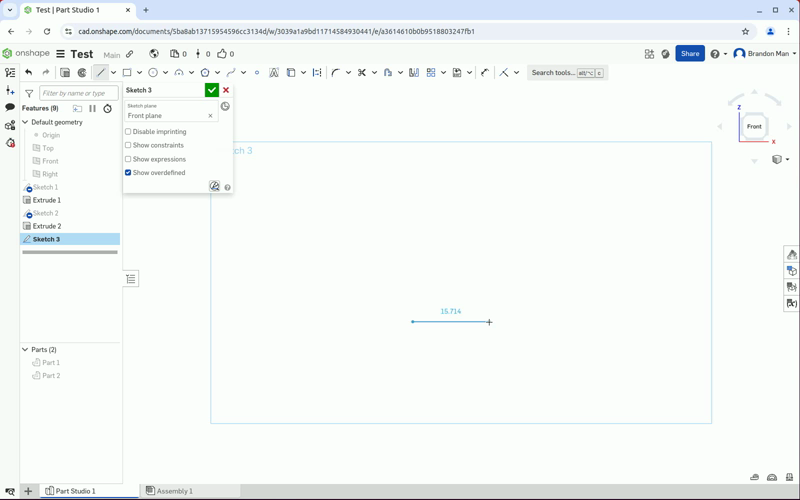
key_up(shift)
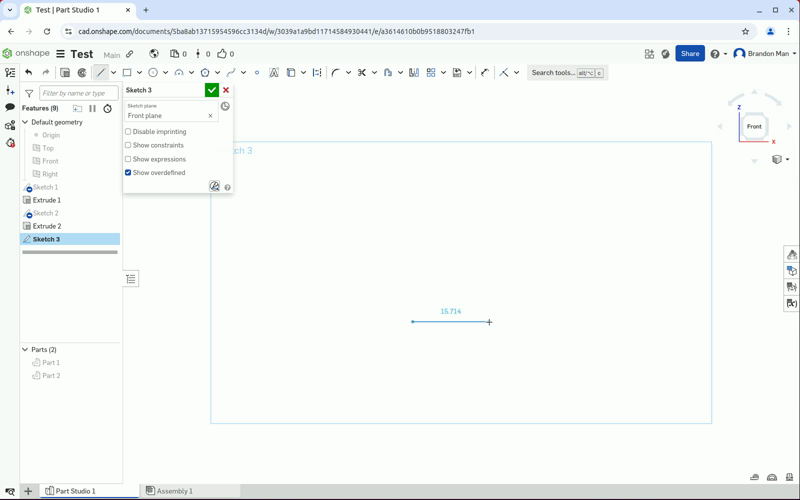
key_down(shift)
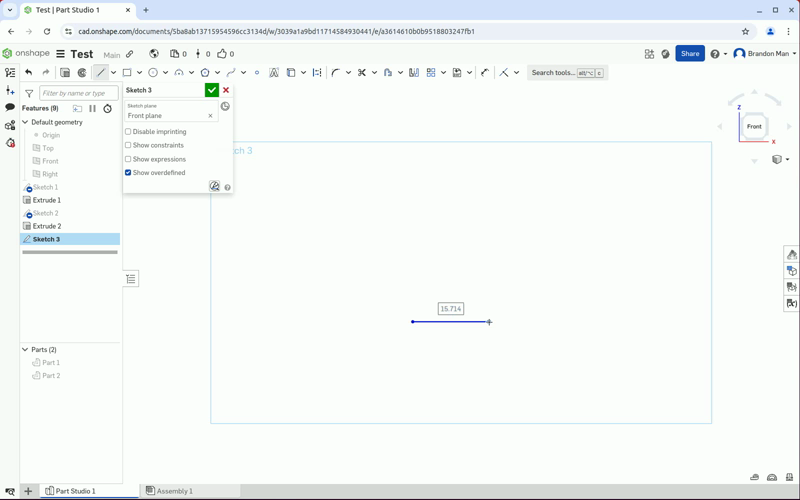
mouse_move(519, 321)
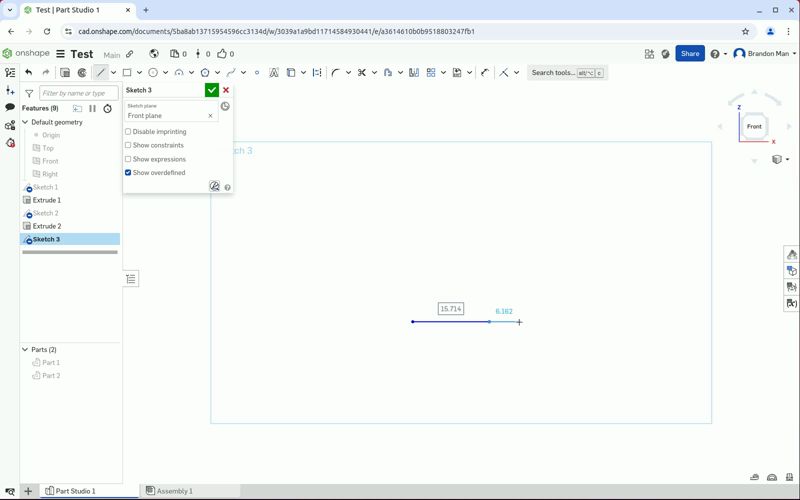
mouse_move(489, 309)
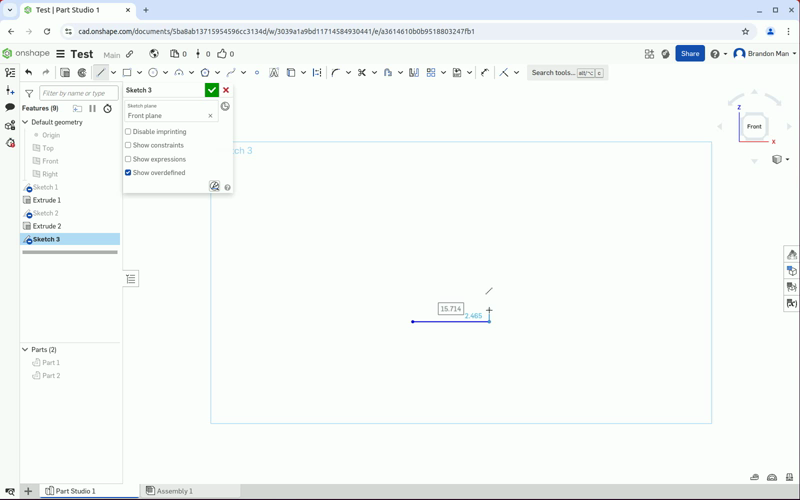
click(489, 309)
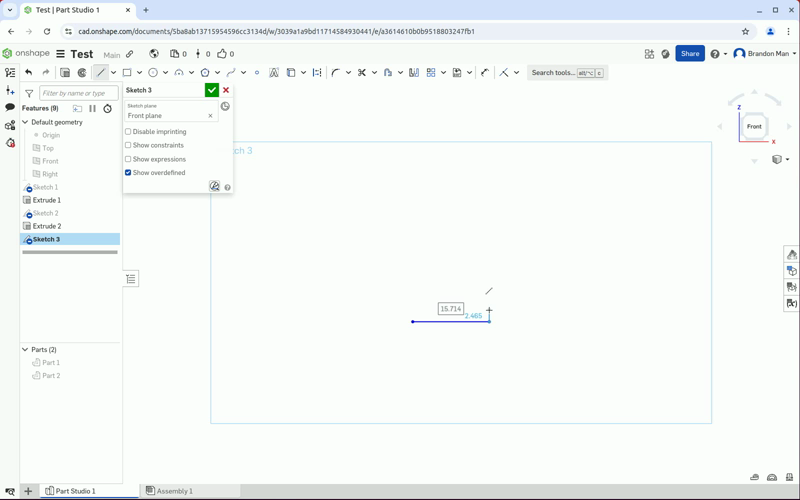
key_up(shift)
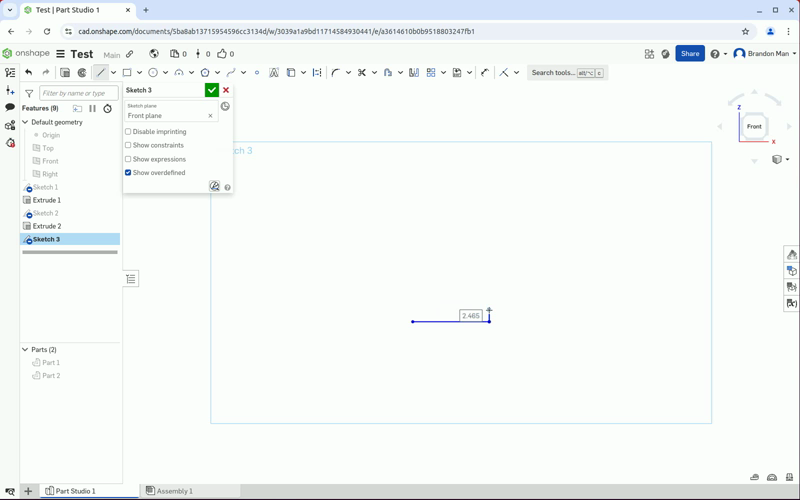
key_down(shift)
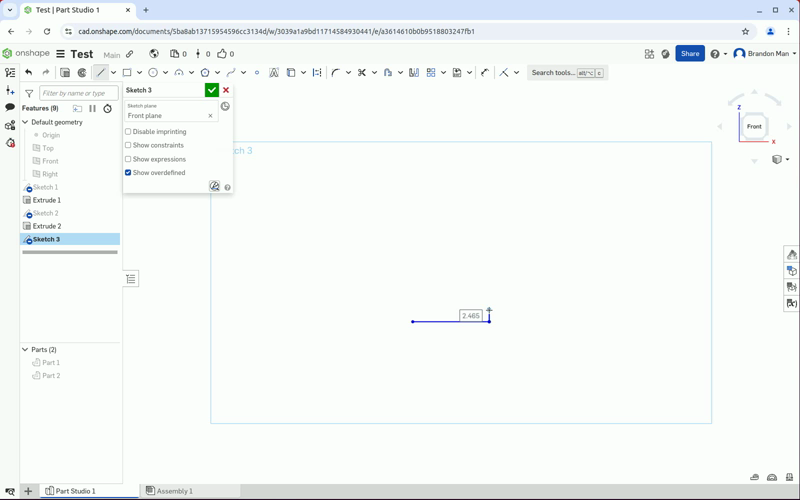
mouse_move(412, 309)
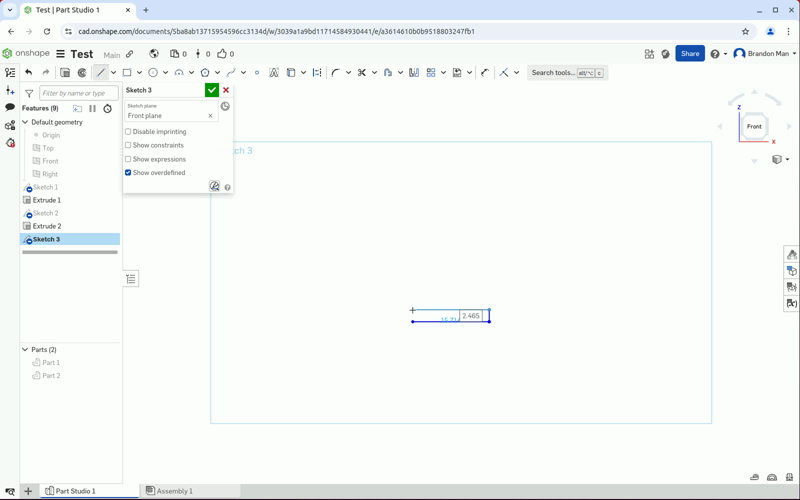
click(412, 309)
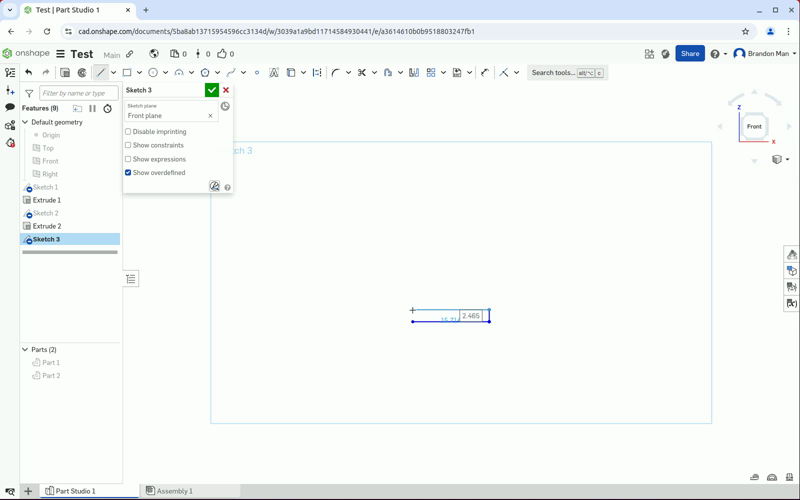
key_up(shift)
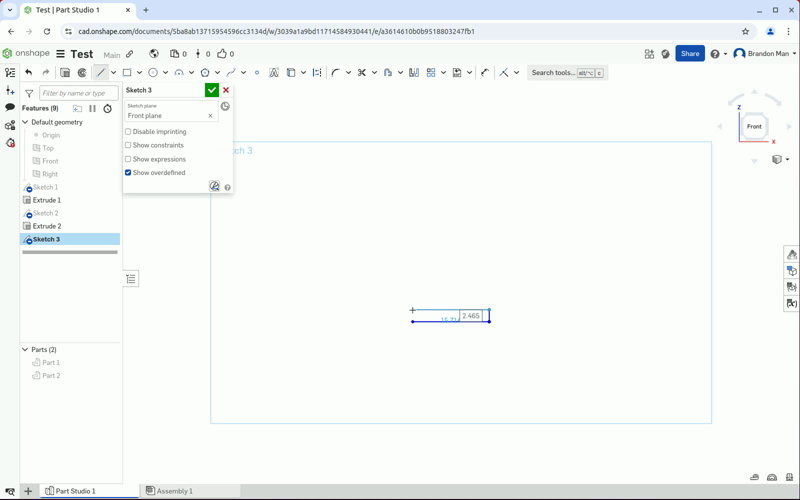
mouse_move(442, 309)
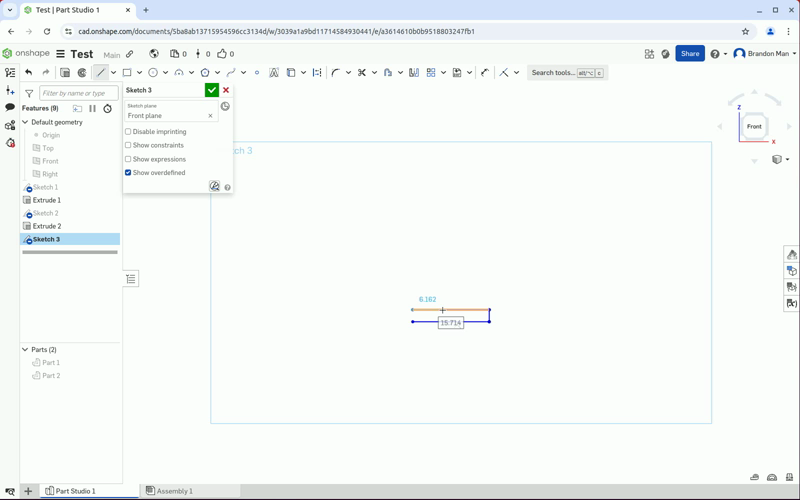
key_down(shift)
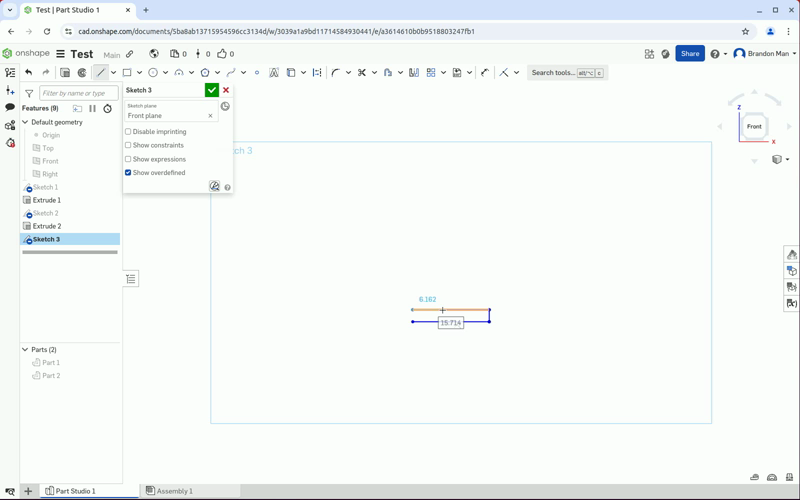
mouse_move(412, 321)
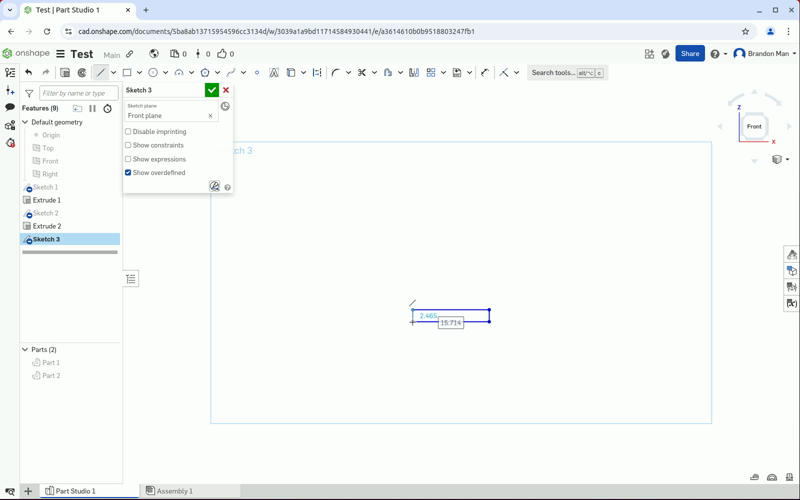
key_up(shift)
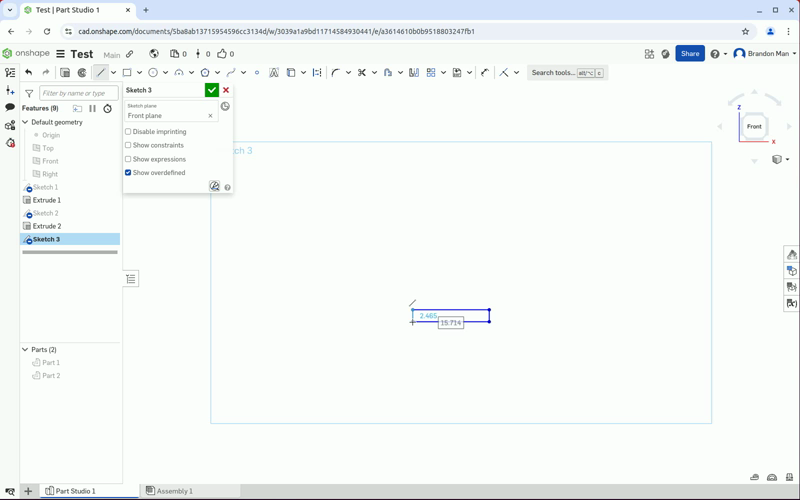
click(412, 321)
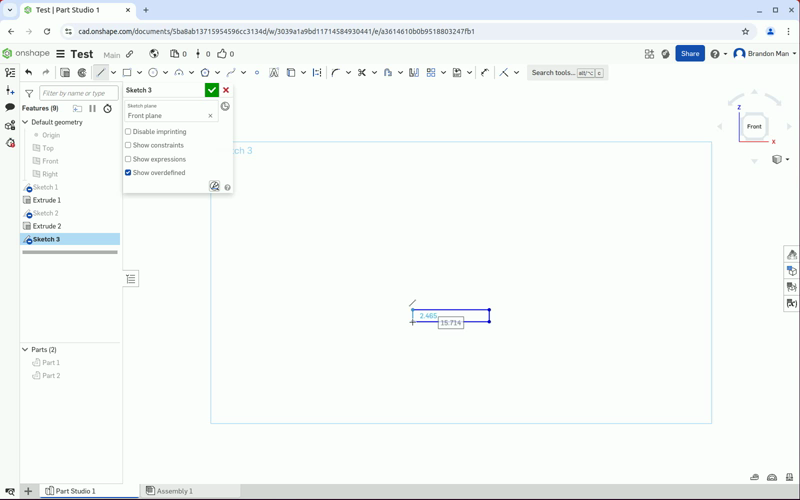
key(esc)
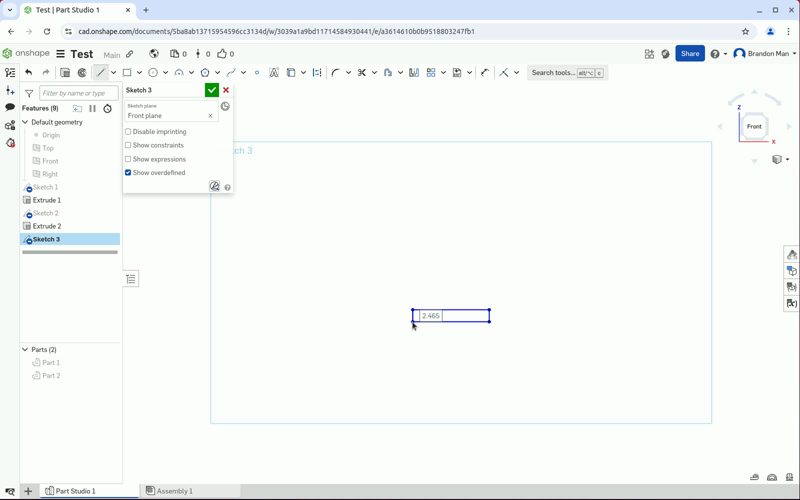
mouse_move(475, 316)
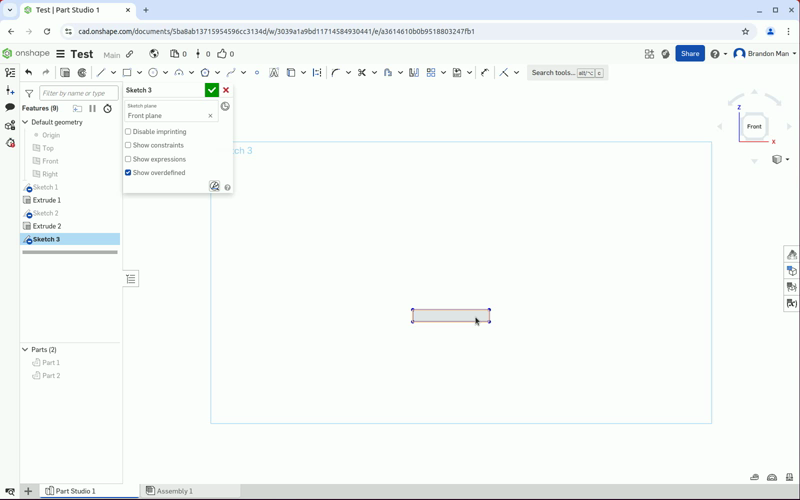
scroll(6)
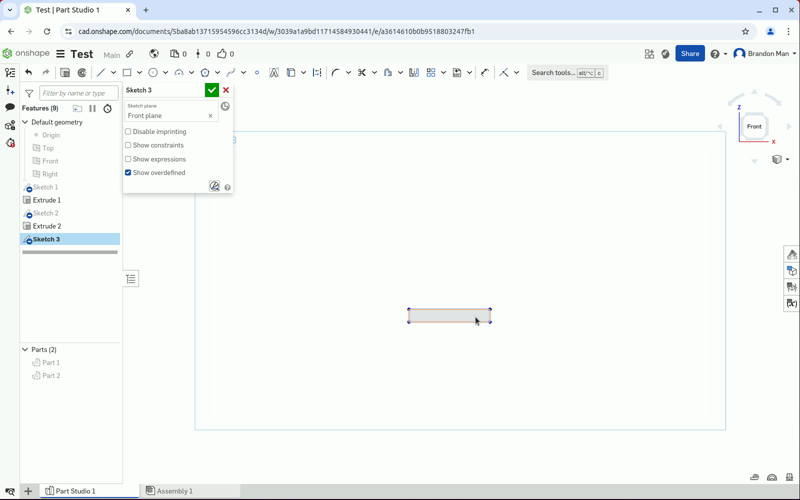
scroll(6)
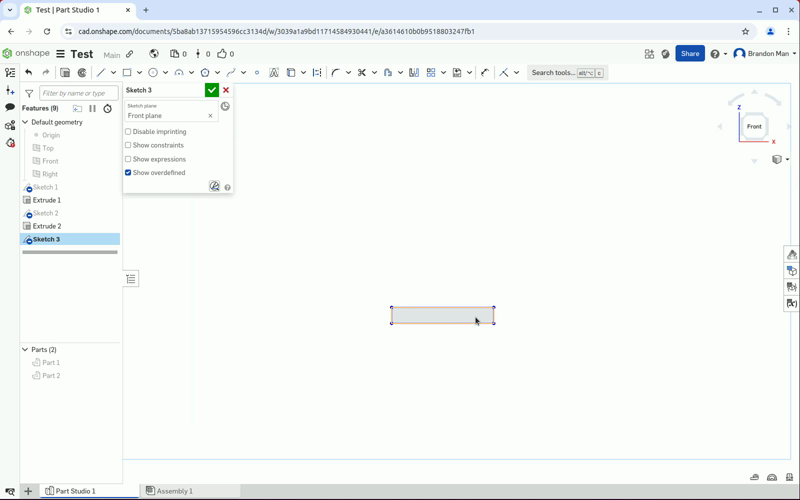
scroll(6)
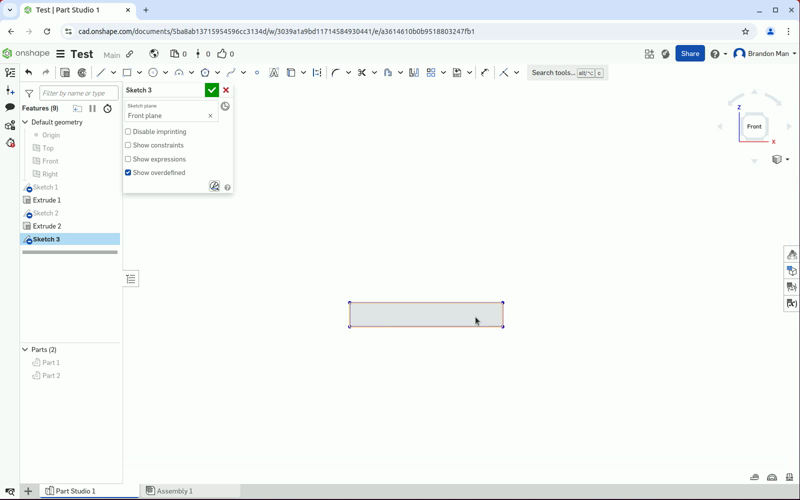
scroll(6)
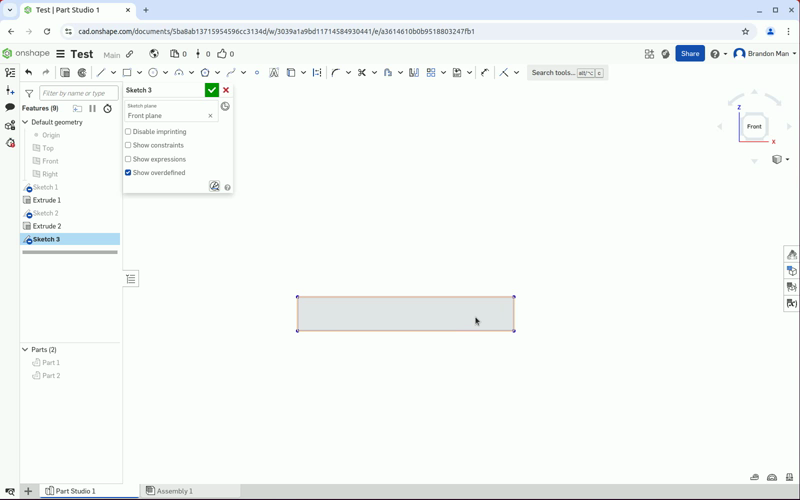
scroll(6)
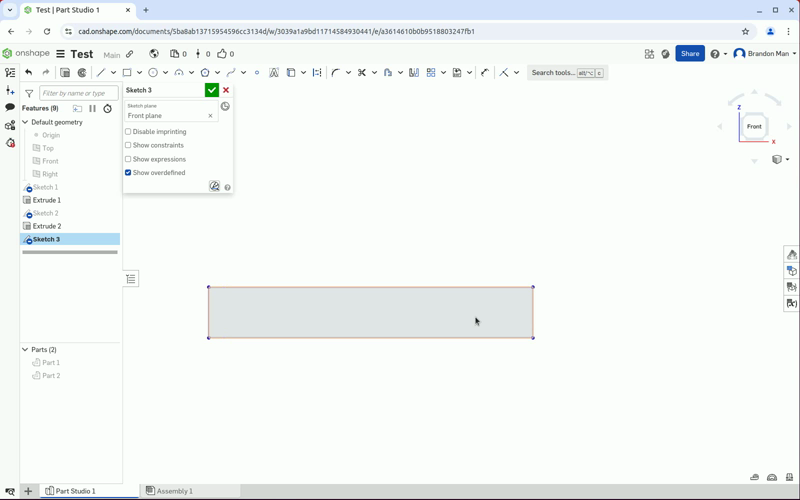
scroll(6)
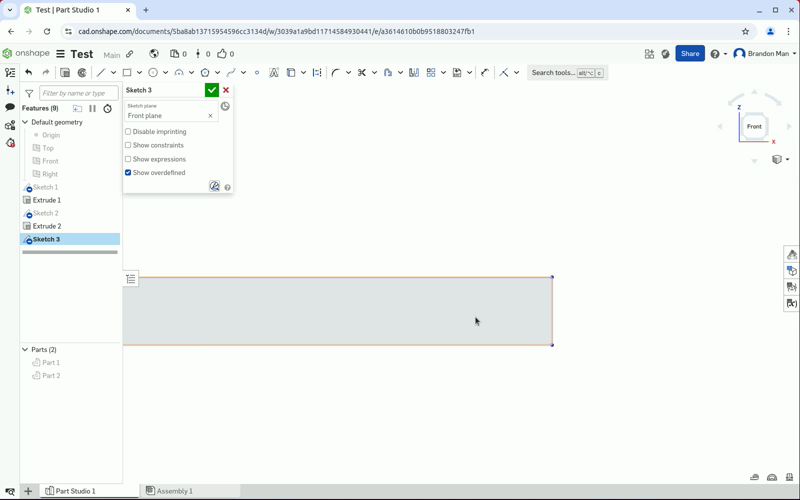
scroll(6)
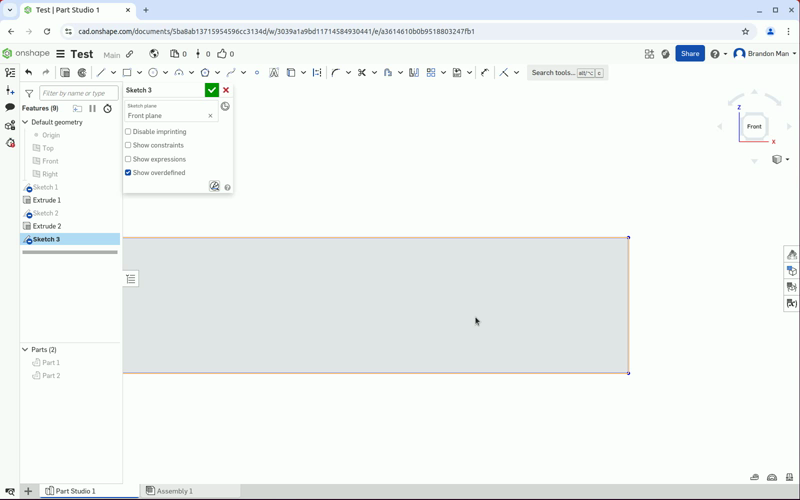
click(475, 316)
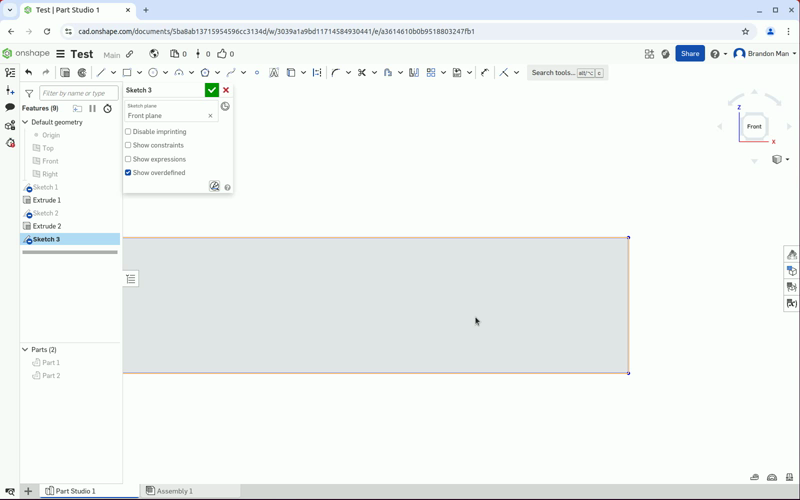
scroll(-6)
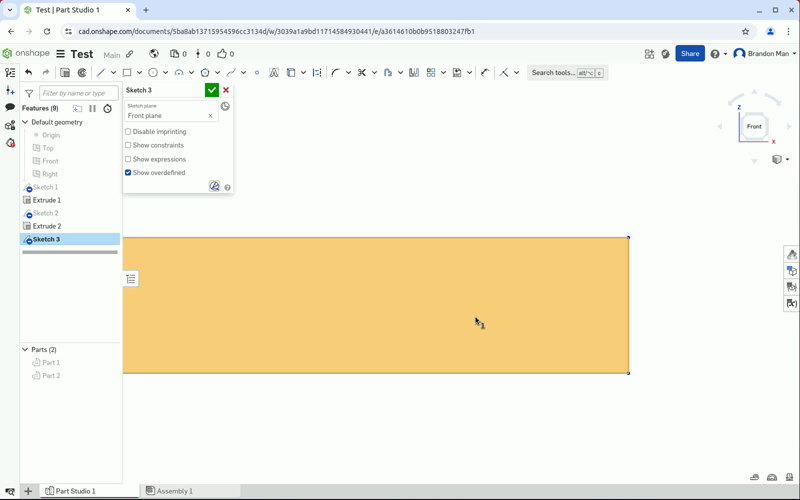
scroll(-6)
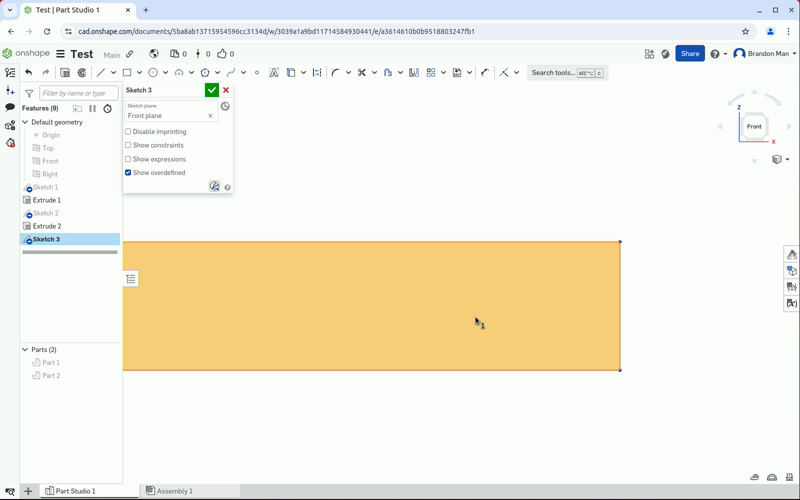
scroll(-6)
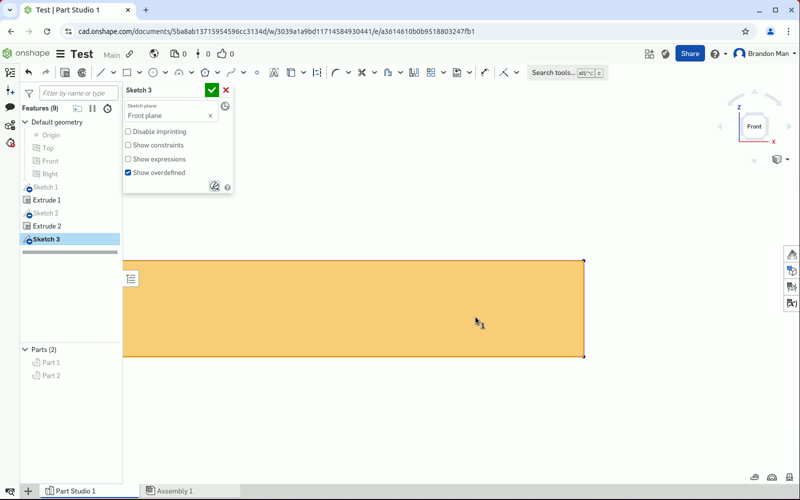
scroll(-6)
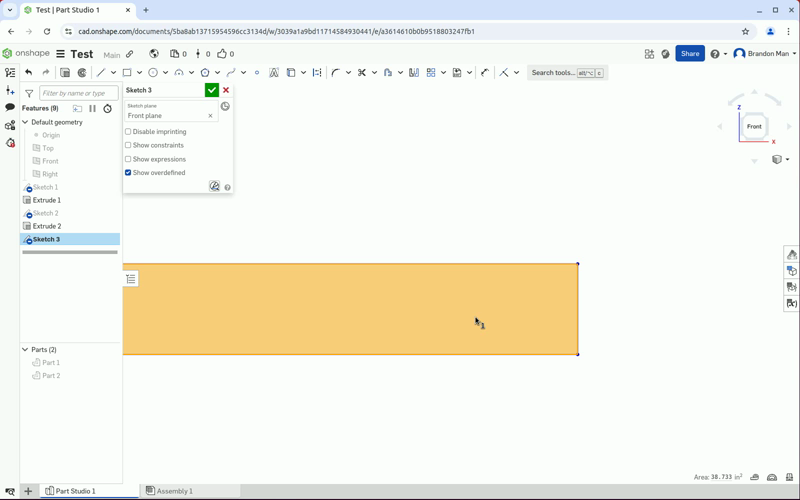
scroll(-6)
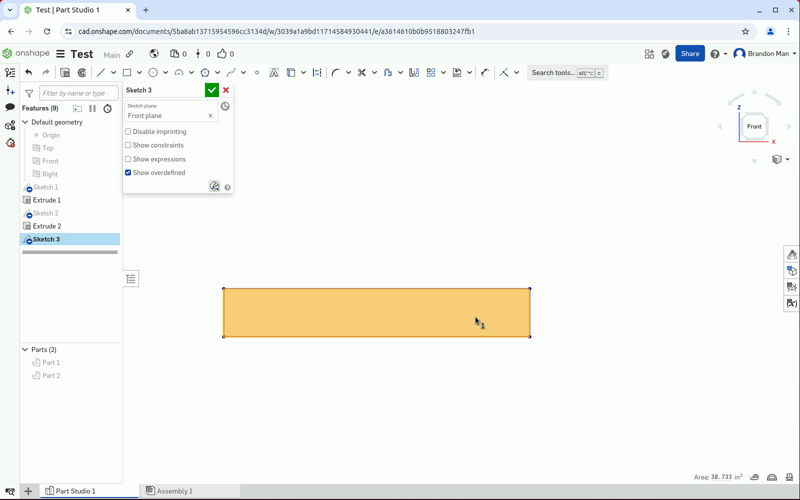
scroll(-6)
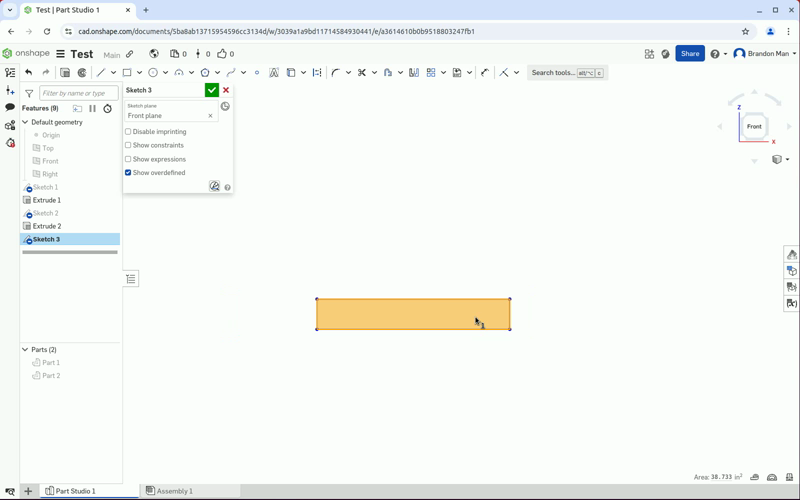
scroll(-6)
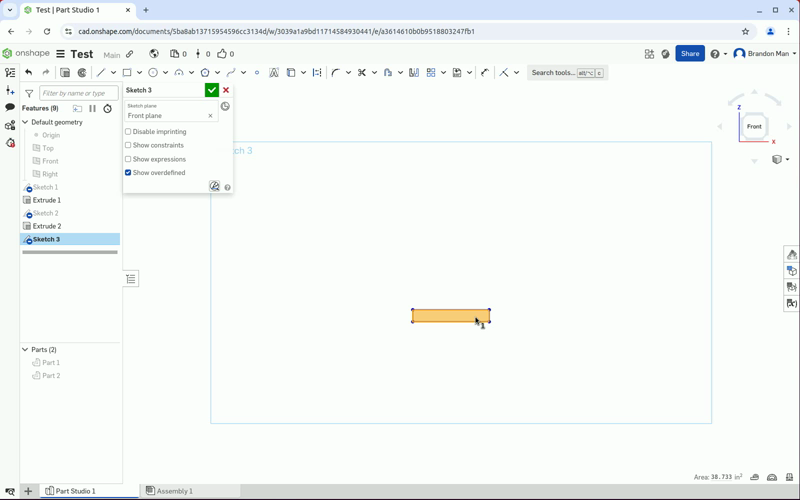
mouse_move(73, 352)
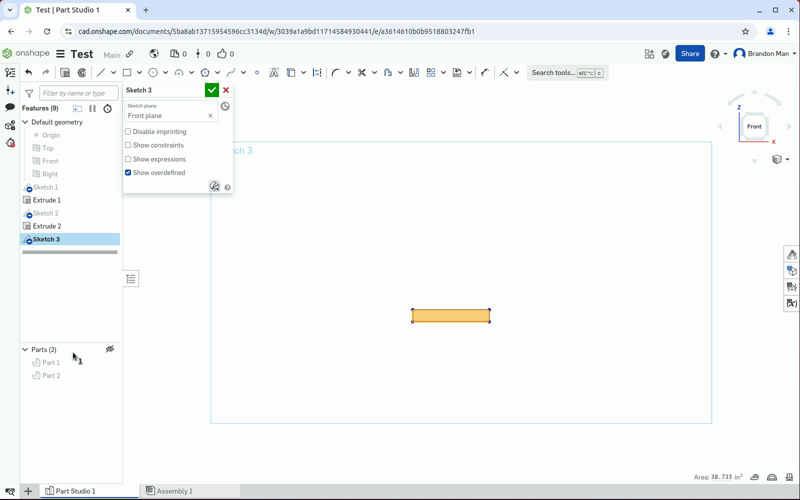
key(shift+y)
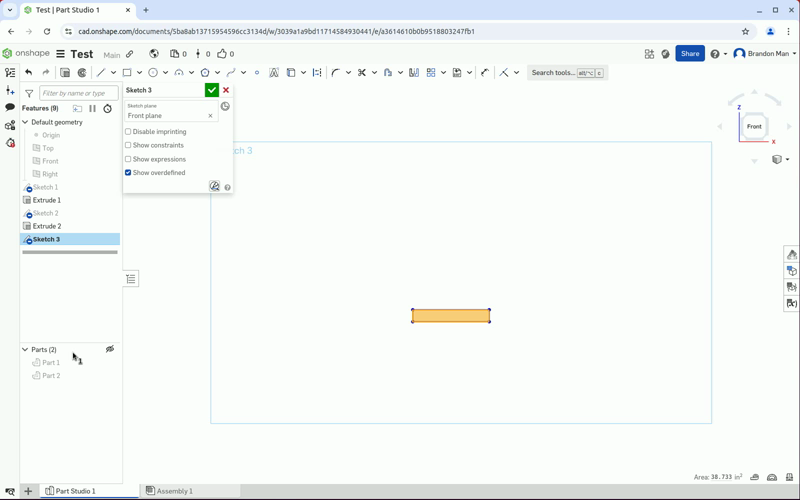
key(shift+e)
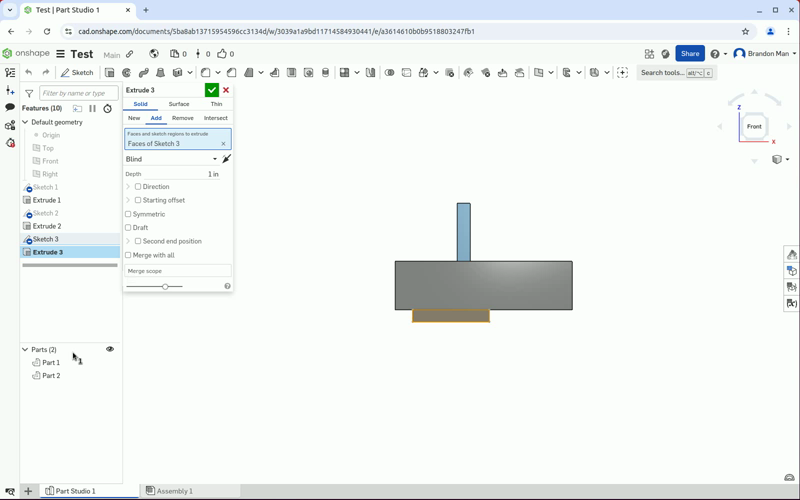
mouse_move(143, 106)
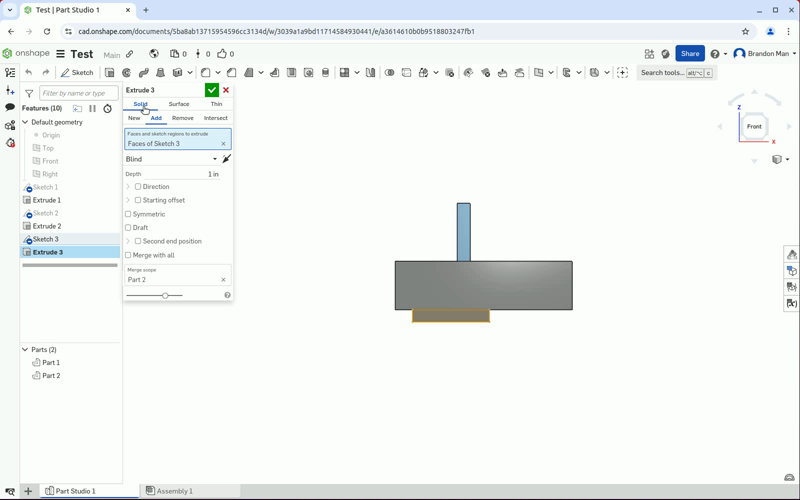
click(143, 106)
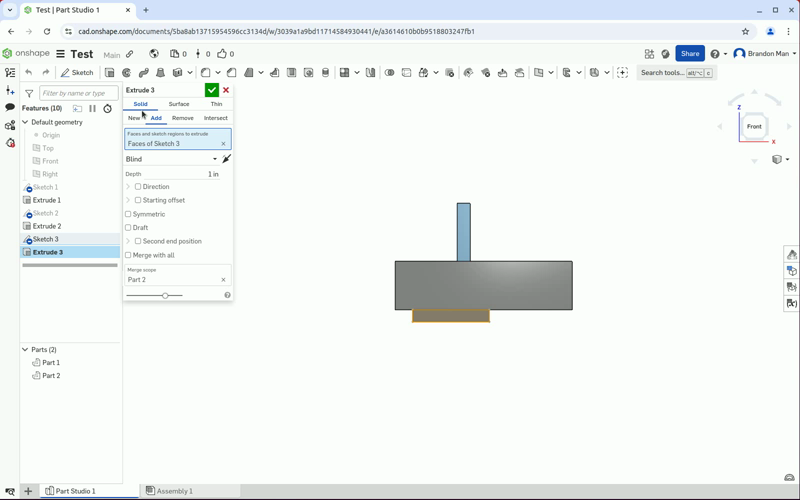
mouse_move(137, 120)
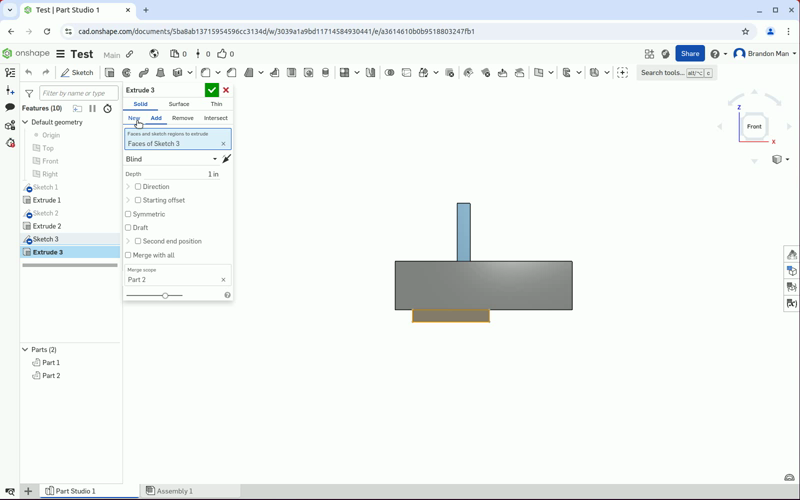
click(137, 120)
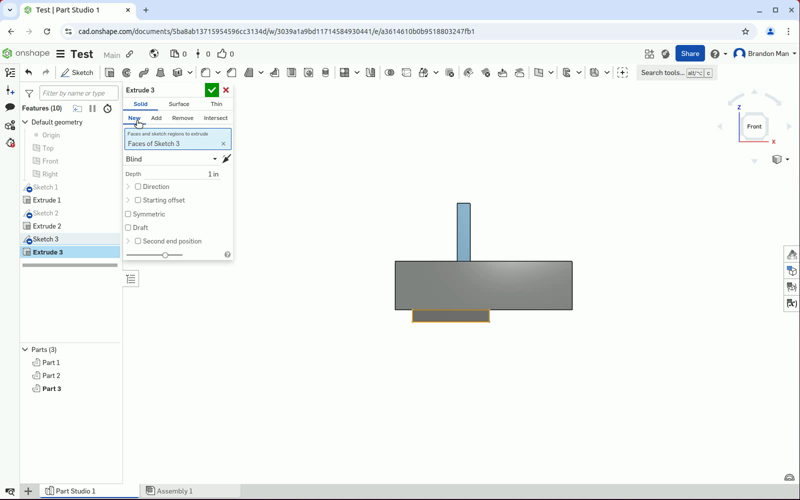
key(tab, 4)
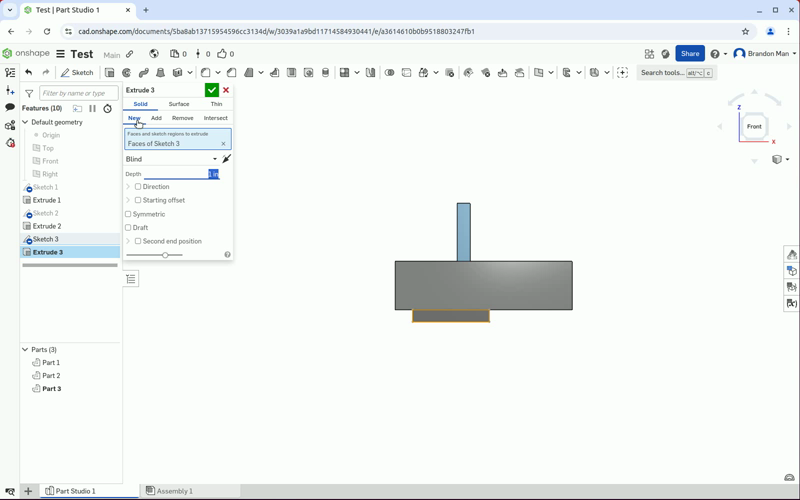
text(0.722)
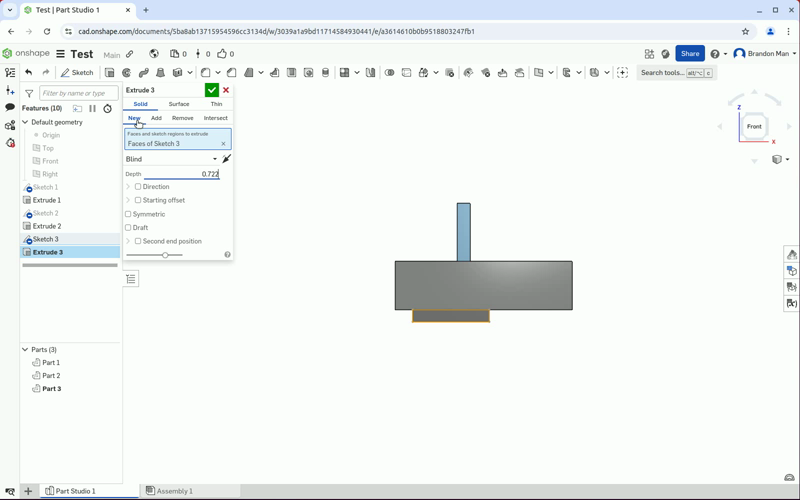
key(enter)
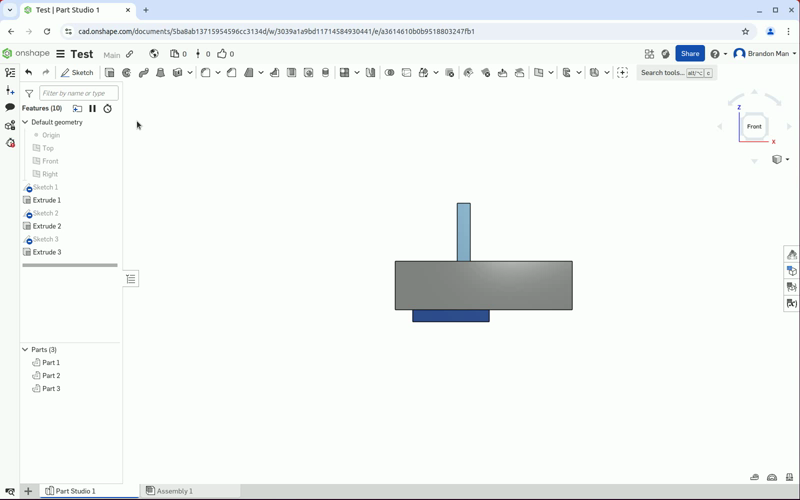
key(shift+h)
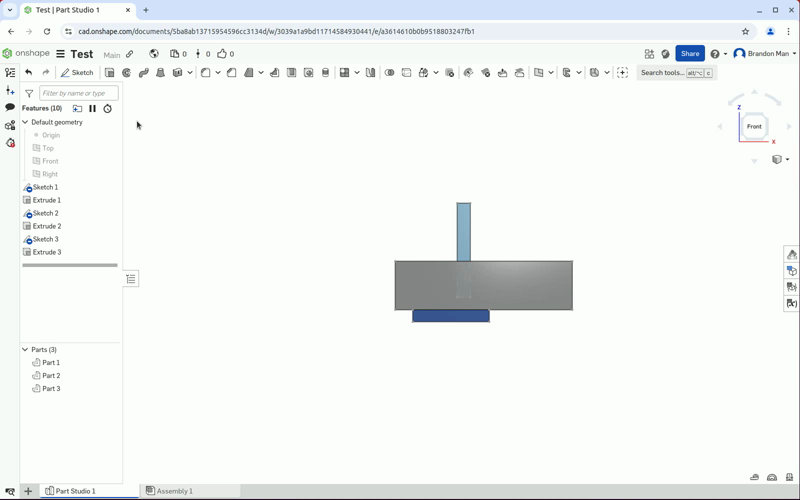
key(shift+h)
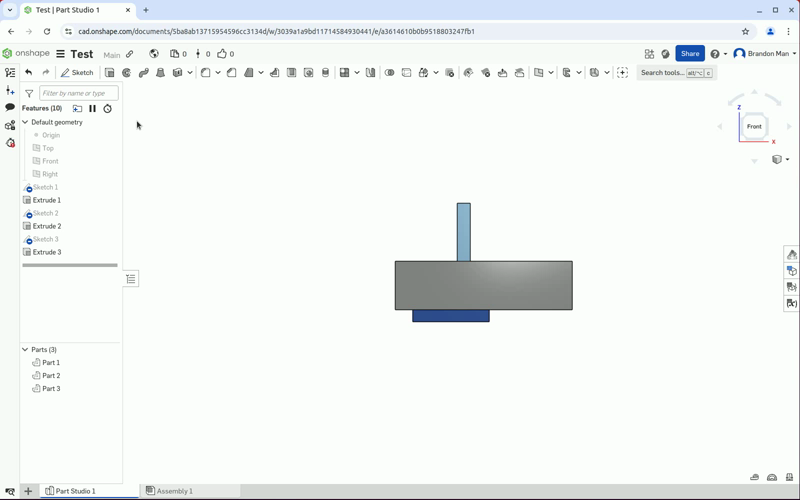
mouse_move(73, 189)
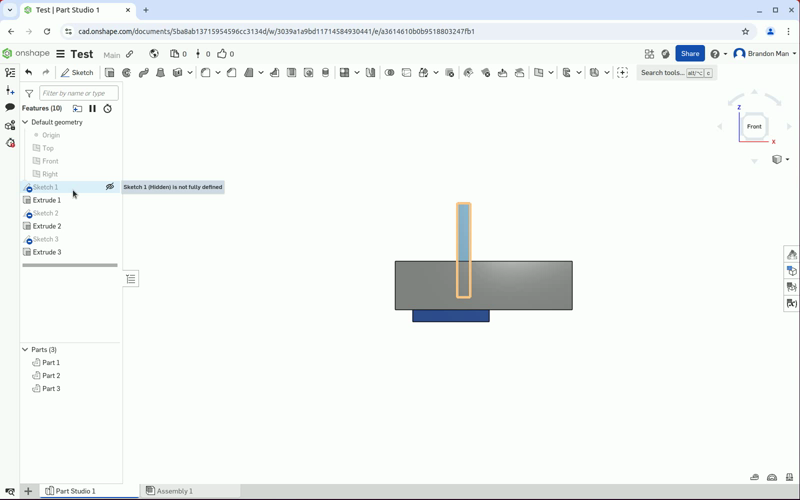
click(73, 189)
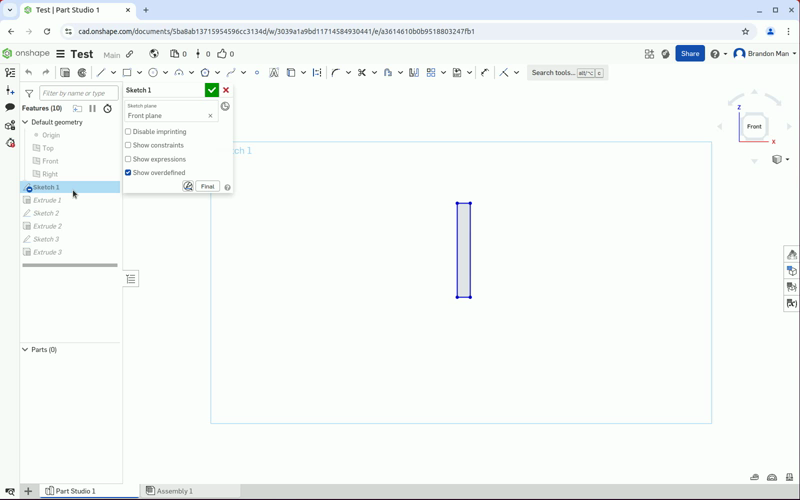
mouse_move(229, 92)
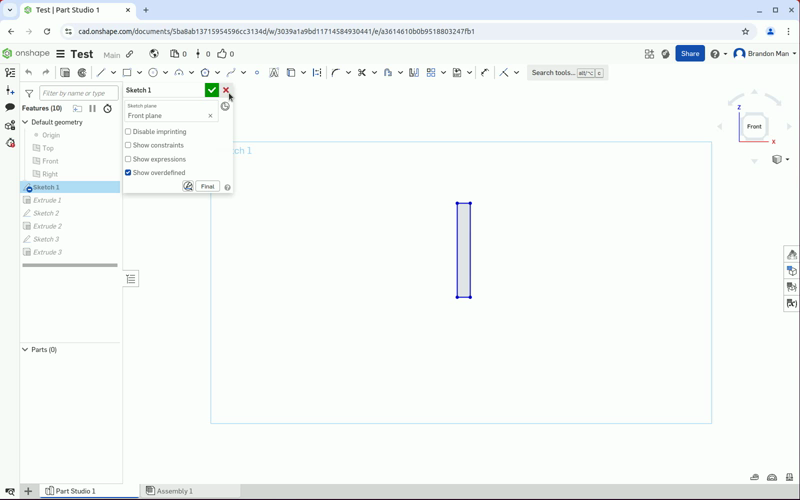
click(229, 92)
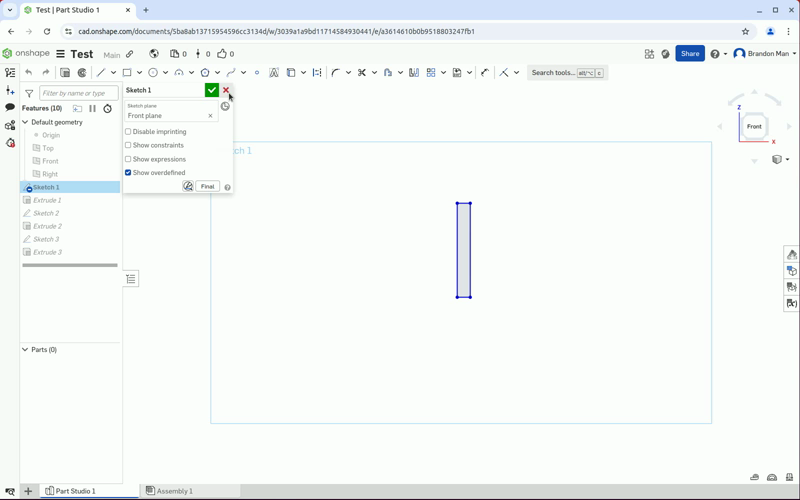
key(shift+s)
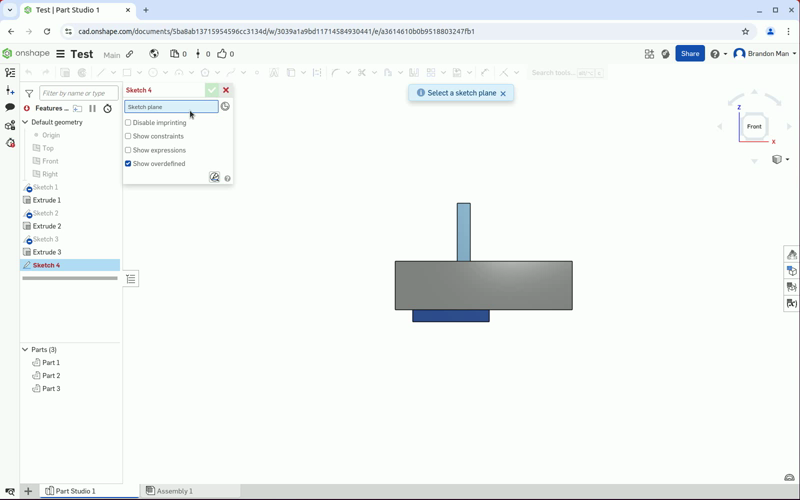
mouse_move(73, 163)
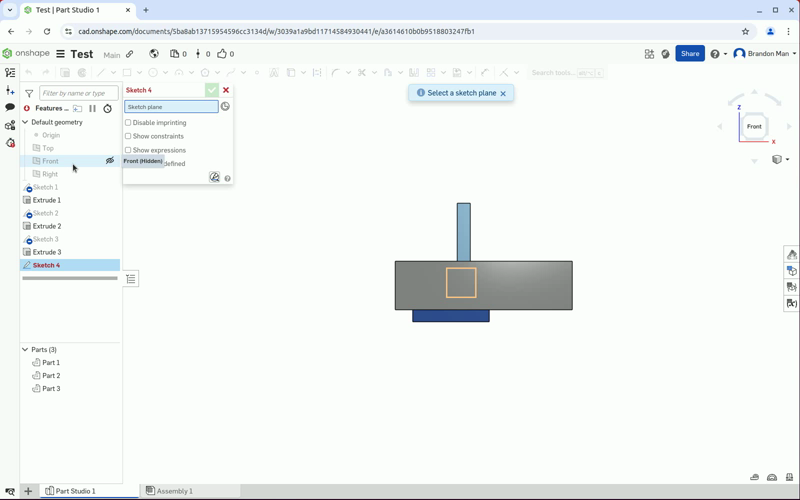
click(73, 163)
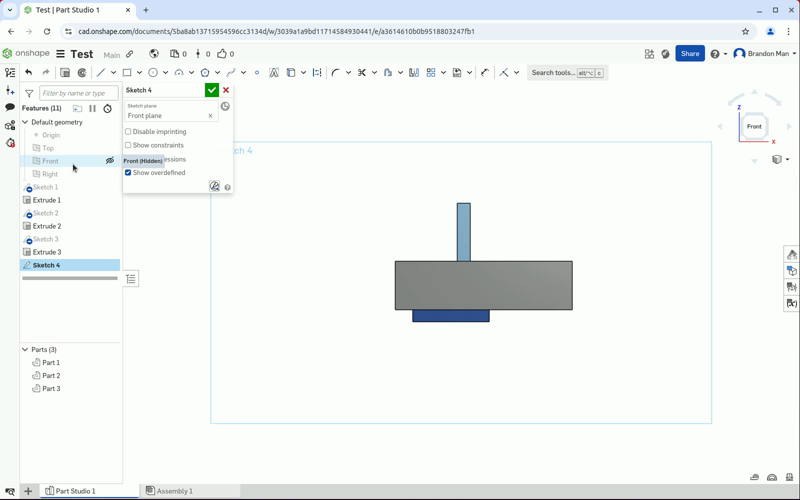
mouse_move(73, 352)
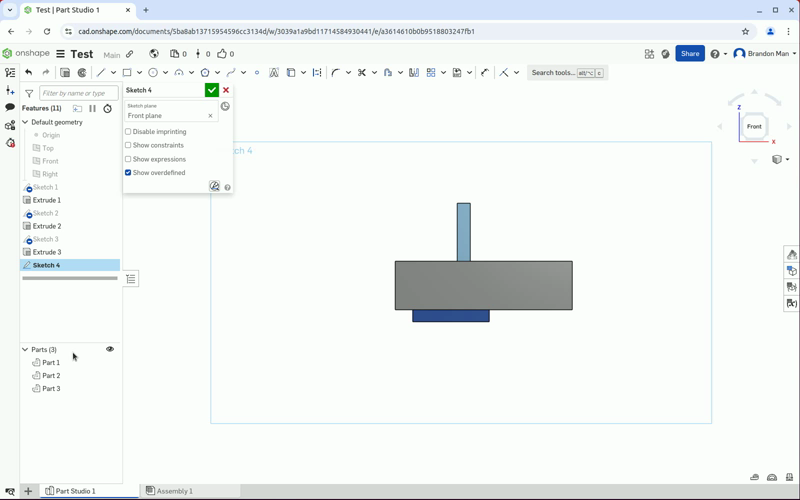
key(y)
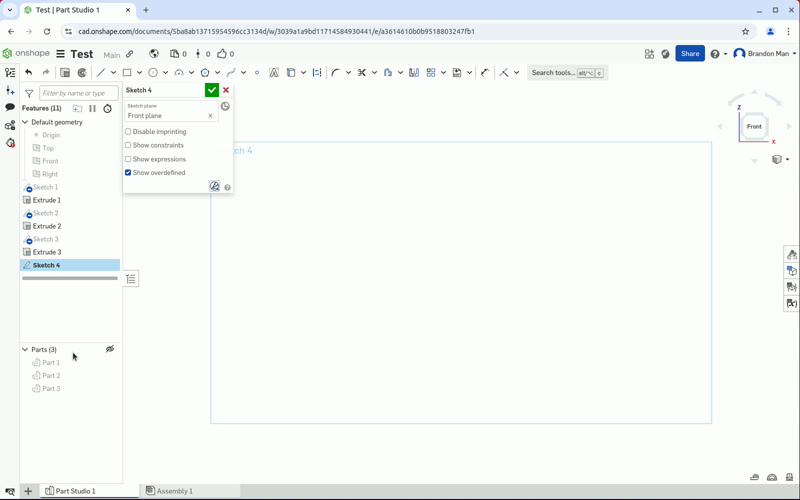
key(l)
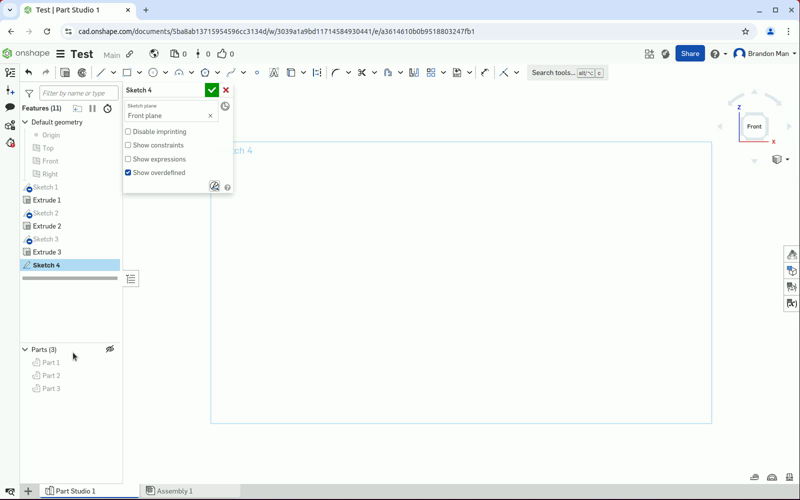
key_down(shift)
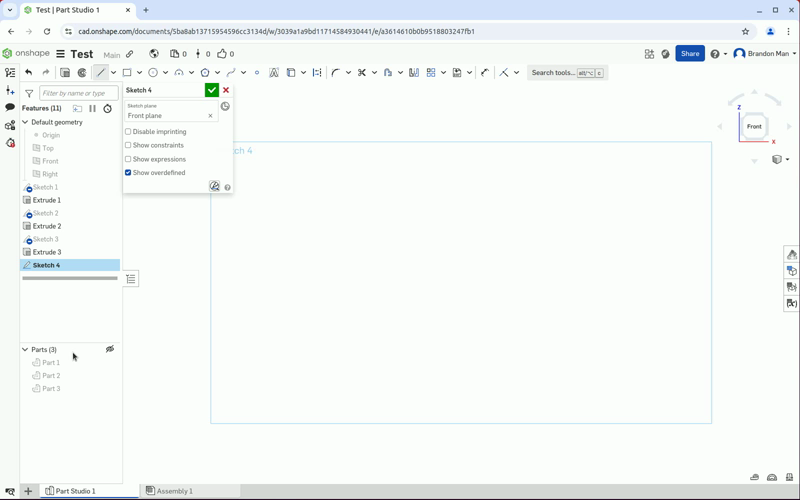
mouse_move(412, 309)
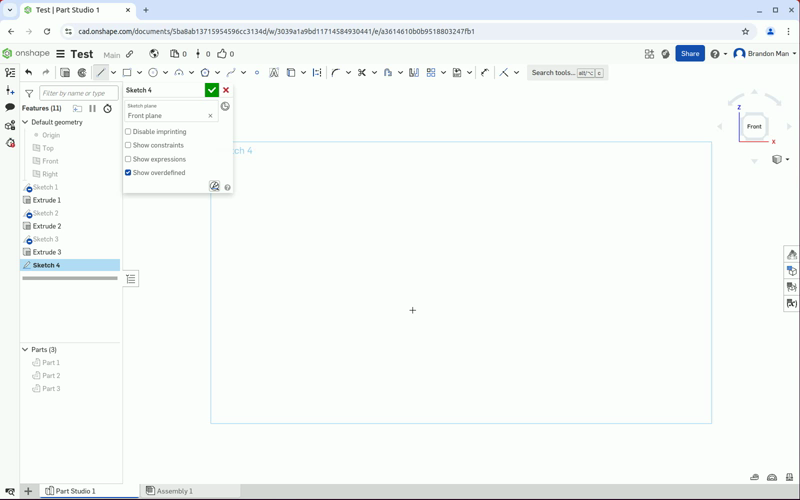
click(412, 309)
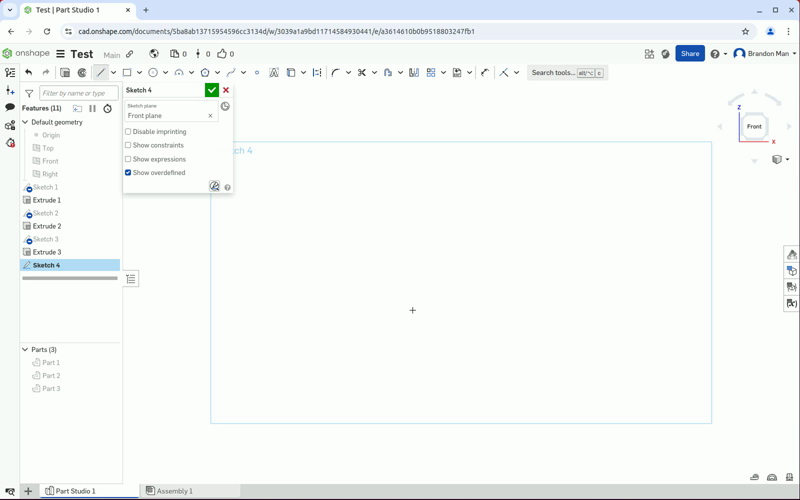
key_up(shift)
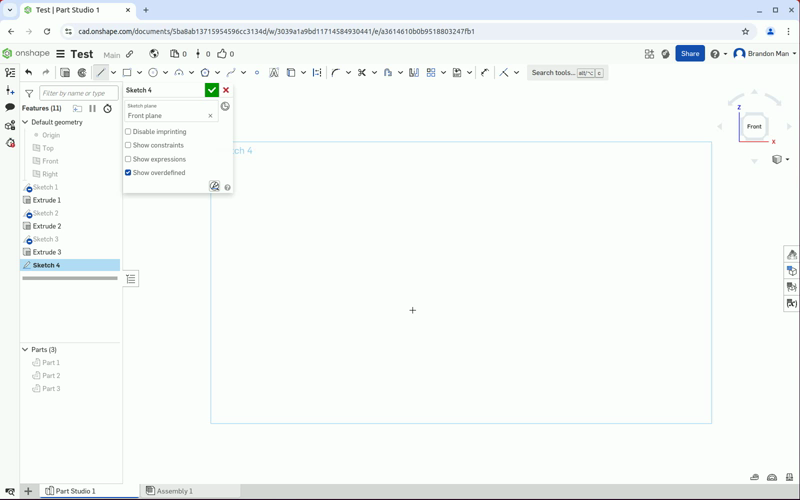
key_down(shift)
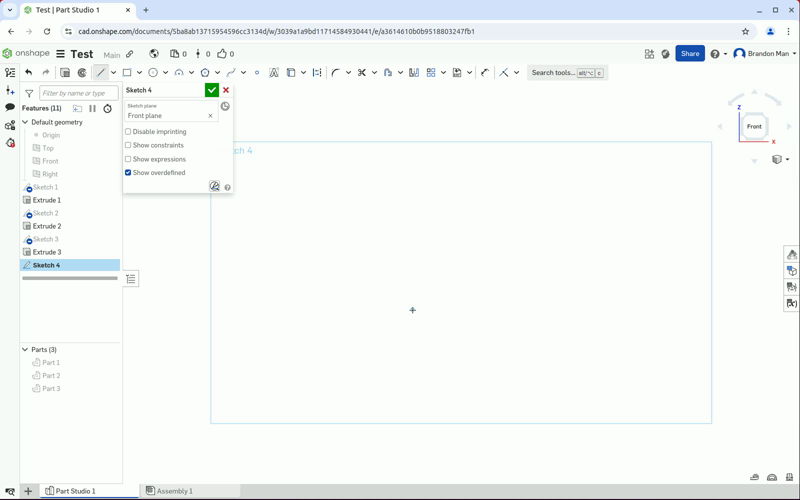
mouse_move(489, 309)
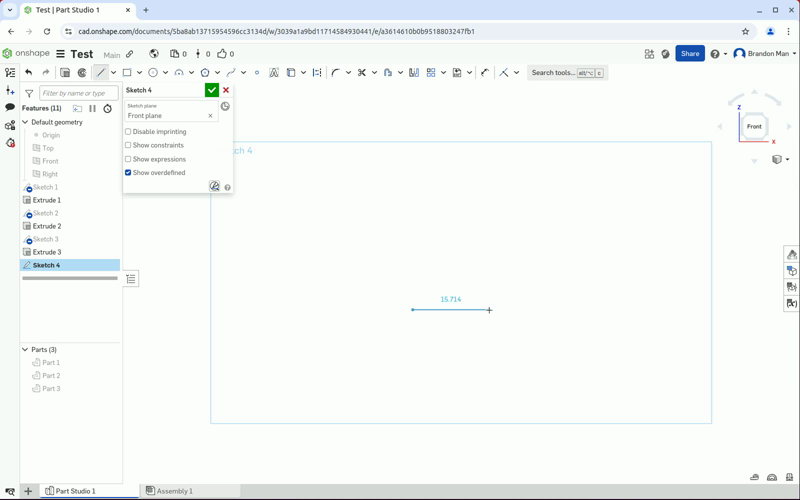
click(489, 309)
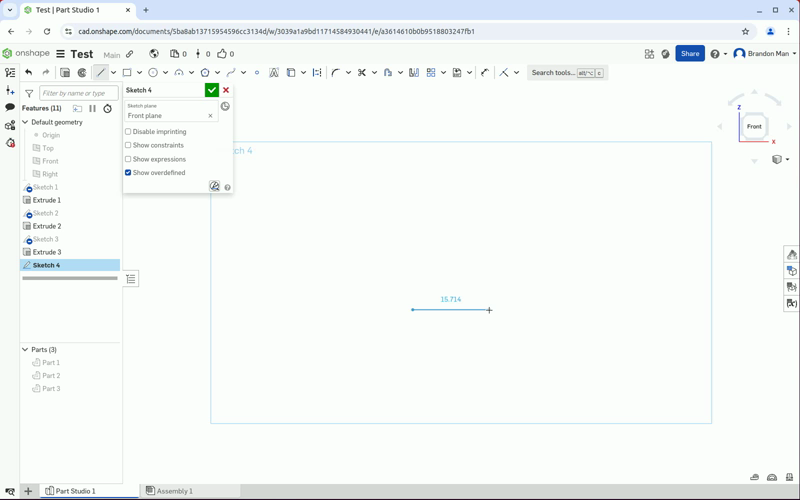
key_up(shift)
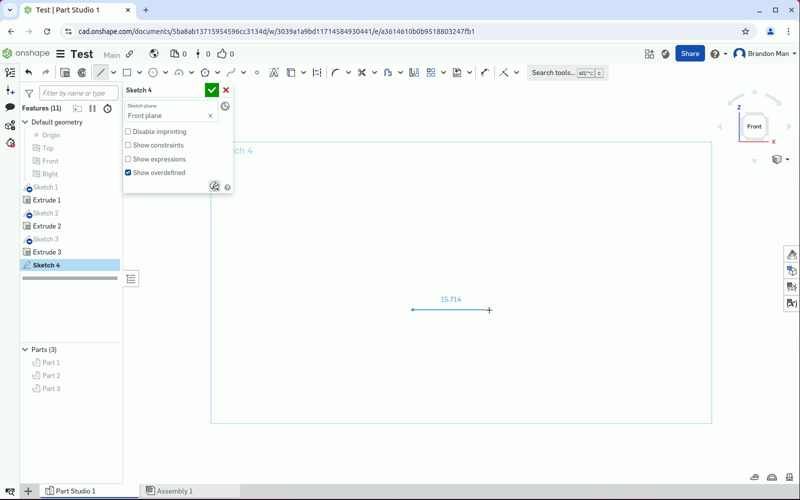
key_down(shift)
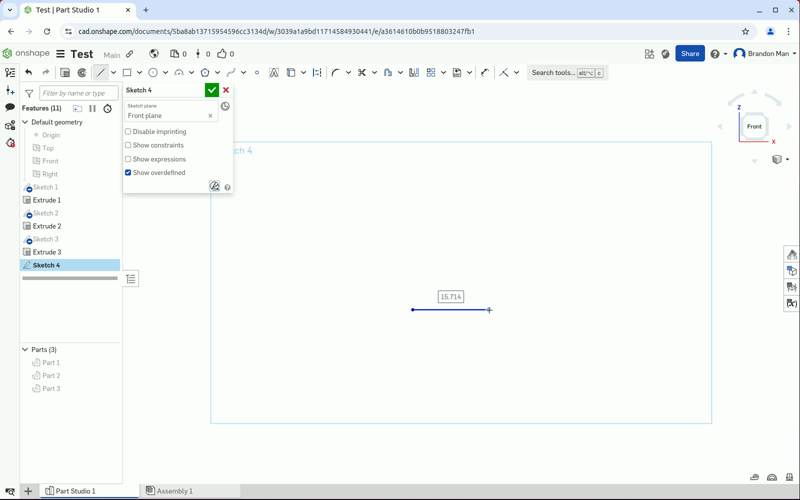
mouse_move(519, 309)
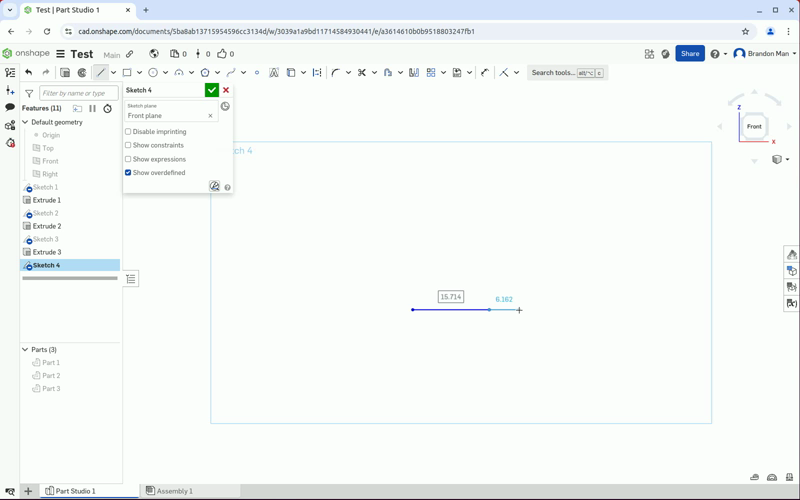
mouse_move(489, 272)
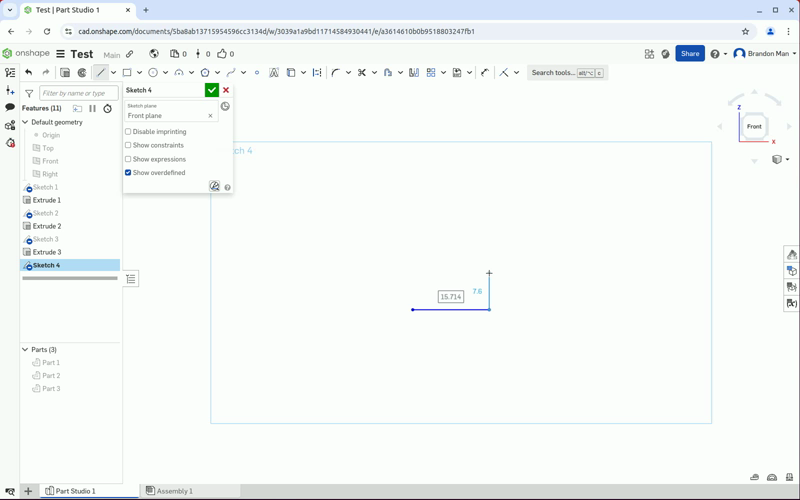
click(489, 272)
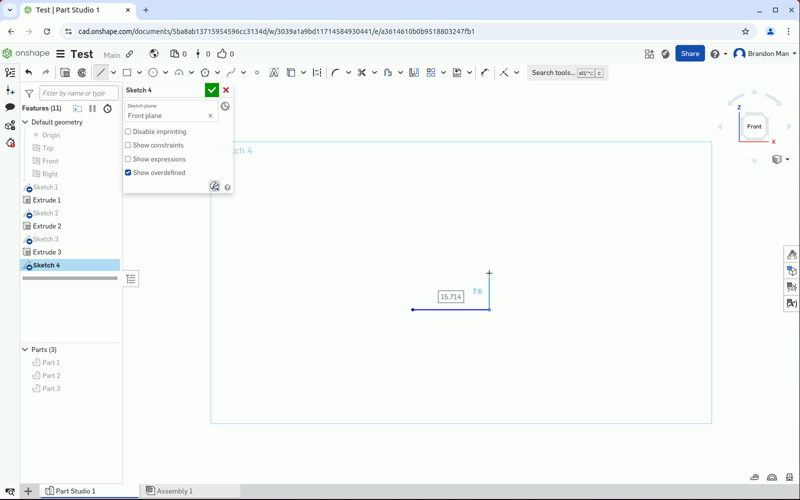
key_up(shift)
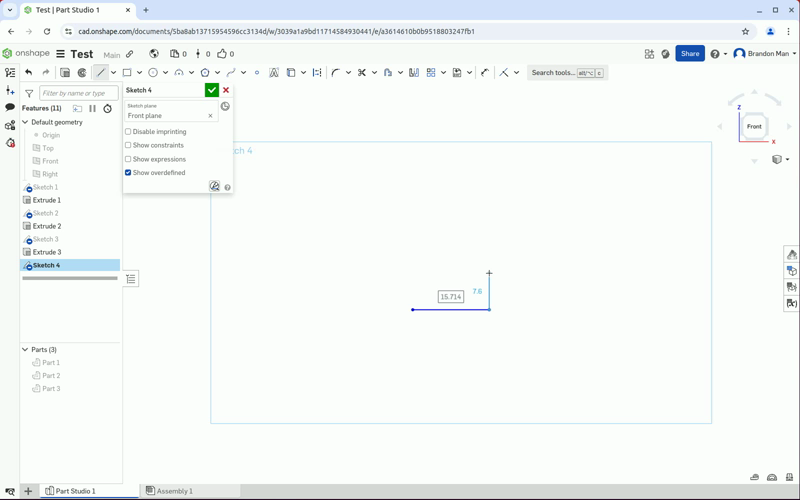
key_down(shift)
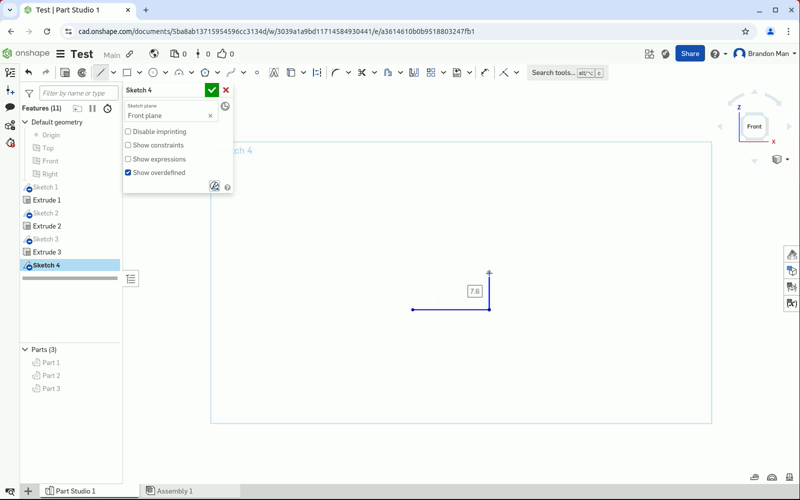
mouse_move(412, 272)
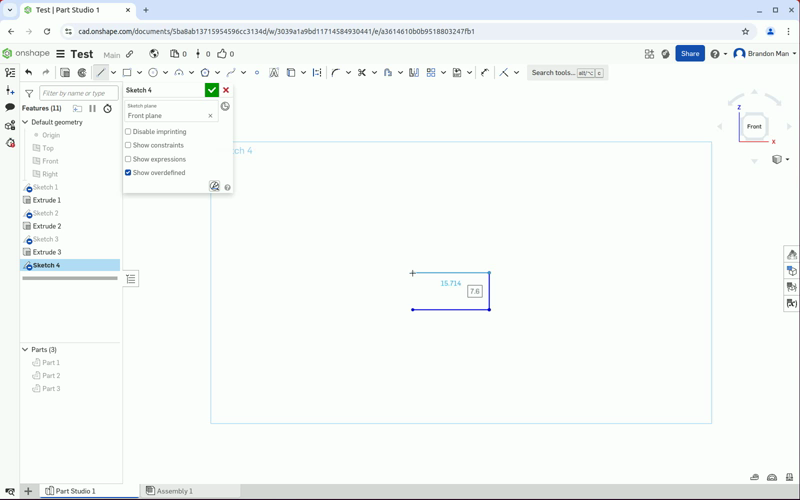
click(412, 272)
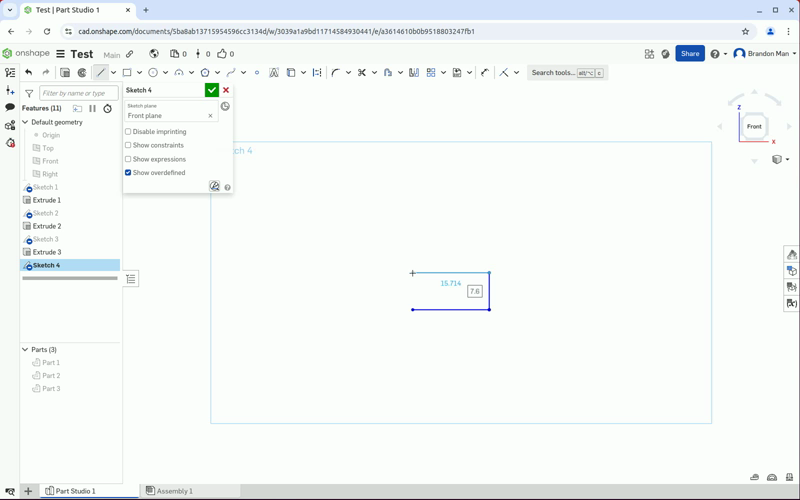
key_up(shift)
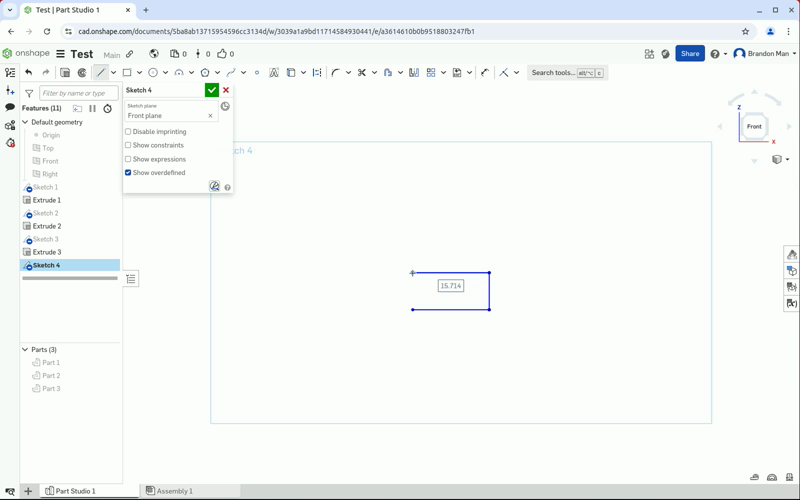
mouse_move(442, 272)
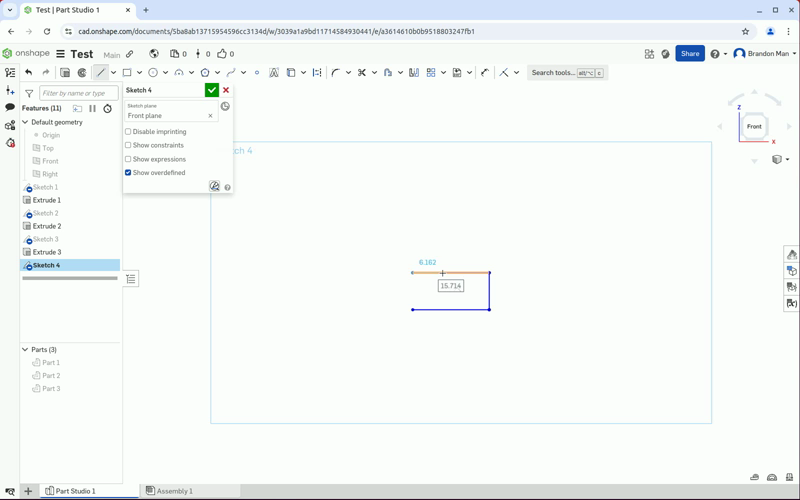
key_down(shift)
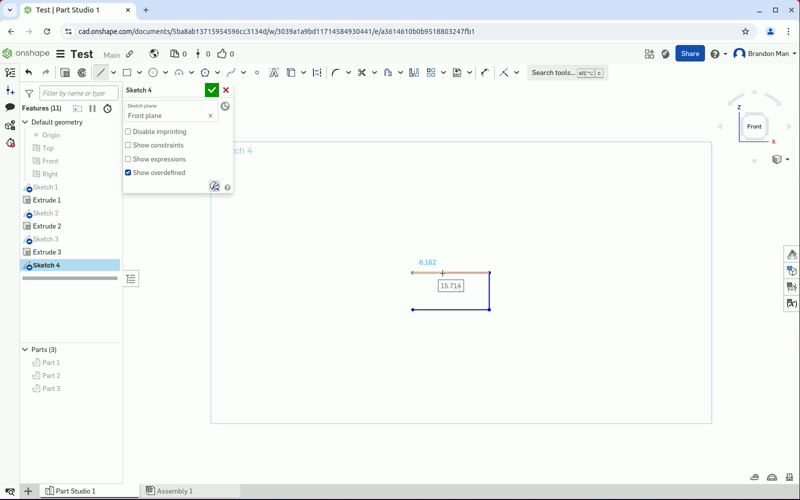
mouse_move(412, 309)
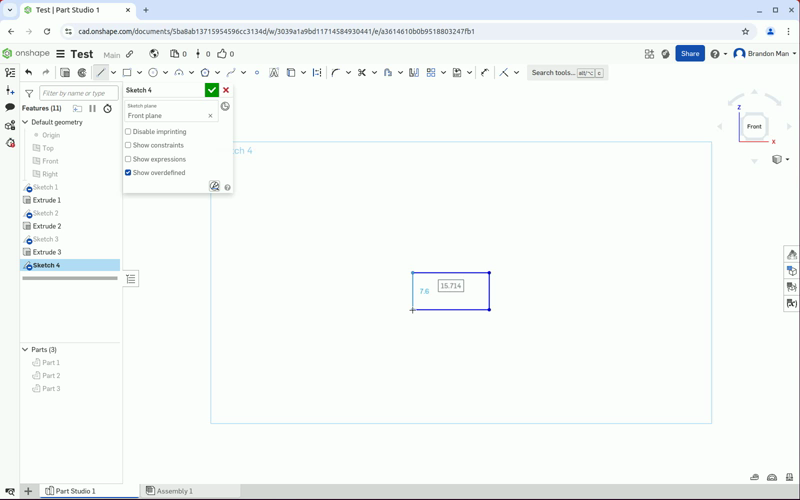
key_up(shift)
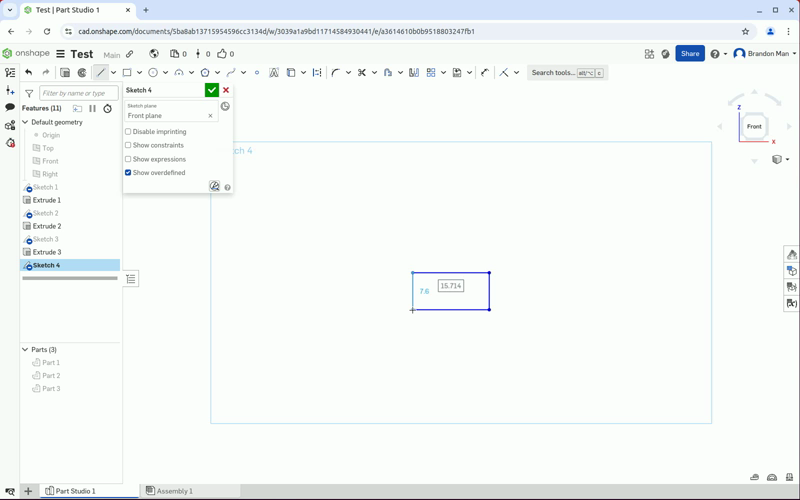
click(412, 309)
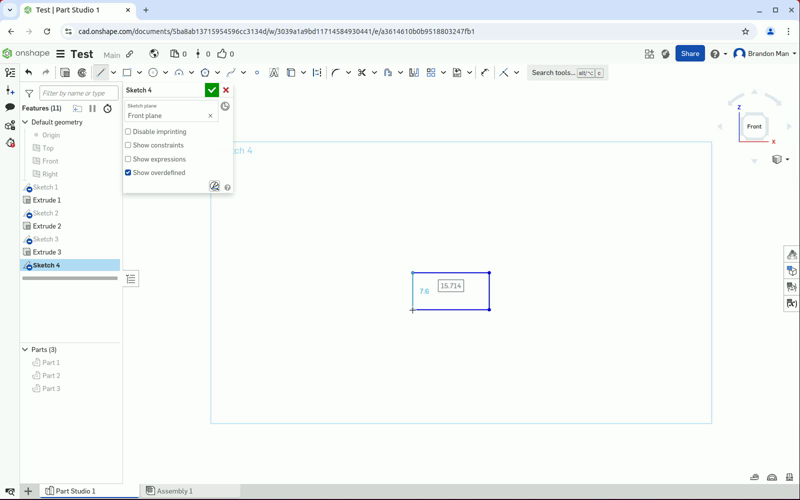
key(esc)
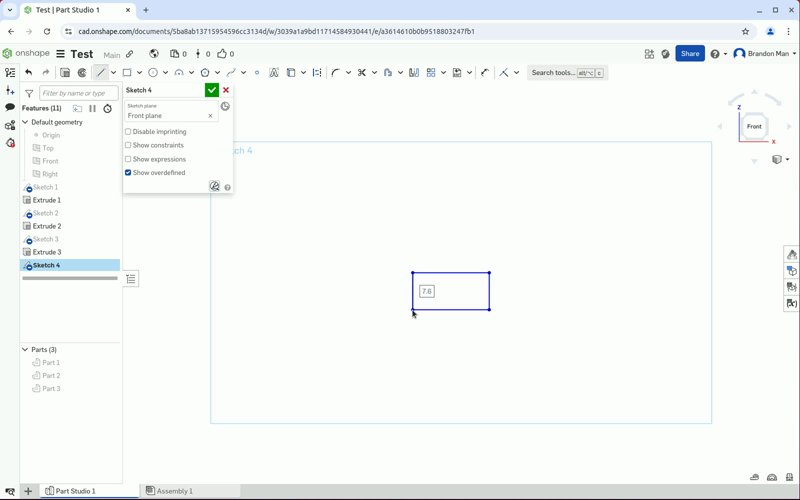
mouse_move(479, 305)
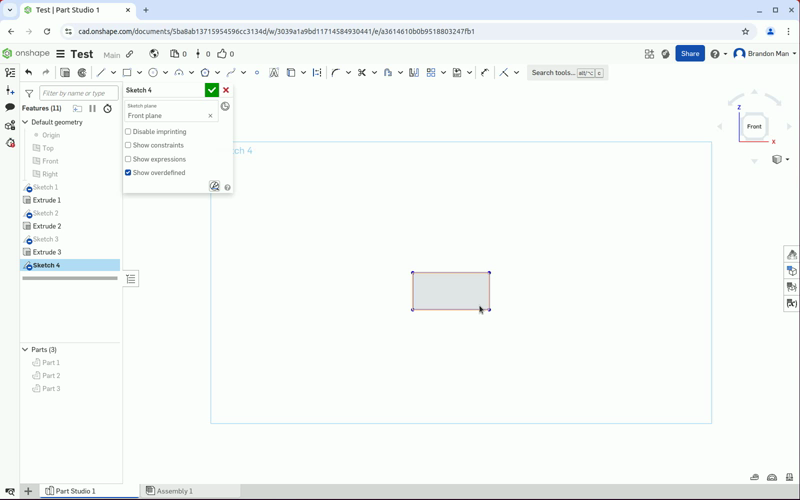
click(479, 305)
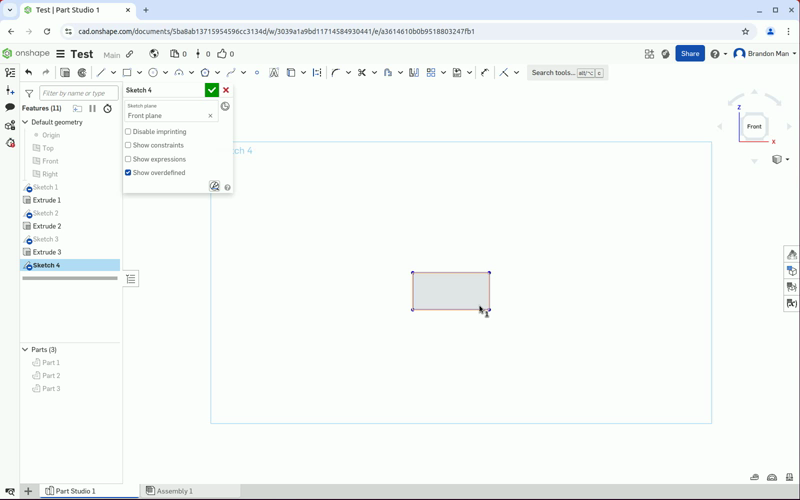
mouse_move(73, 352)
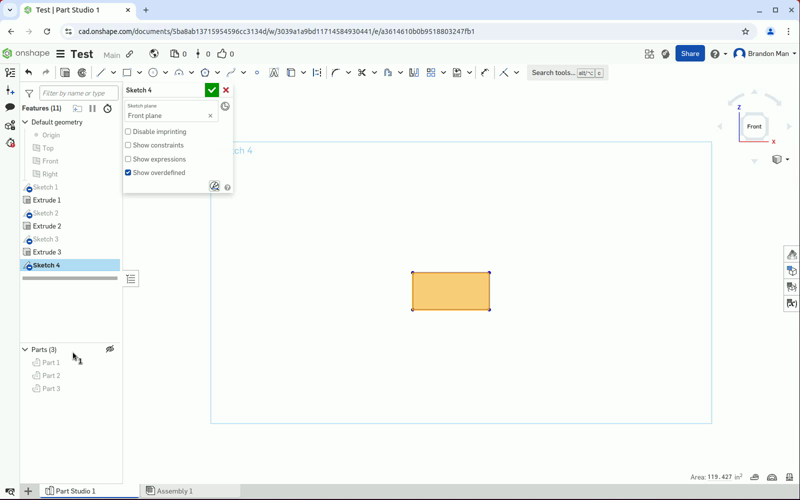
key(shift+y)
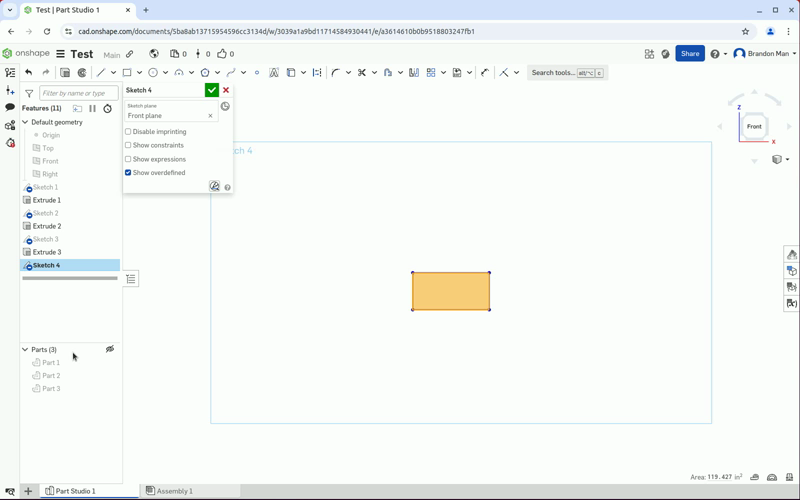
key(shift+e)
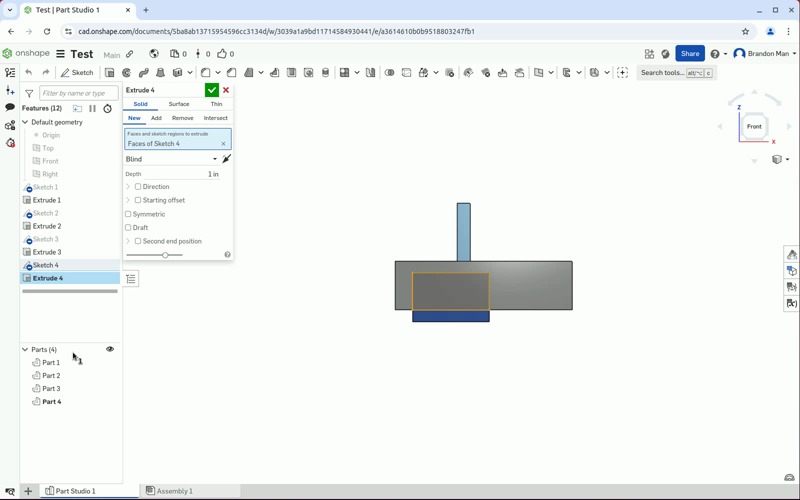
mouse_move(143, 106)
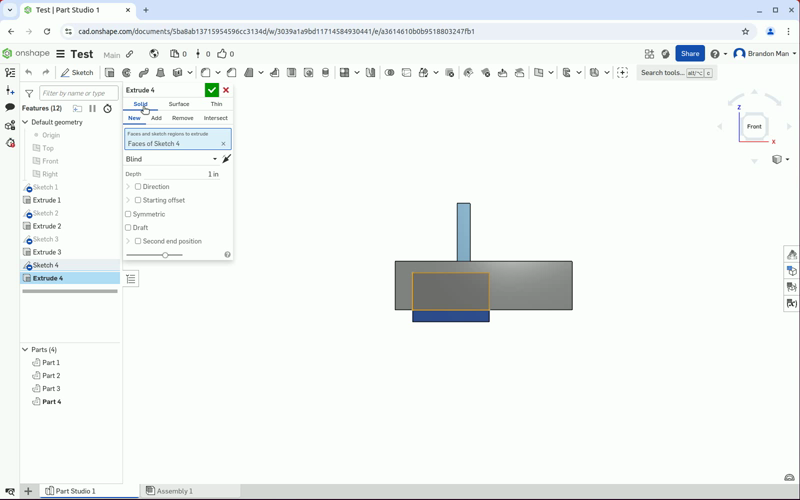
click(143, 106)
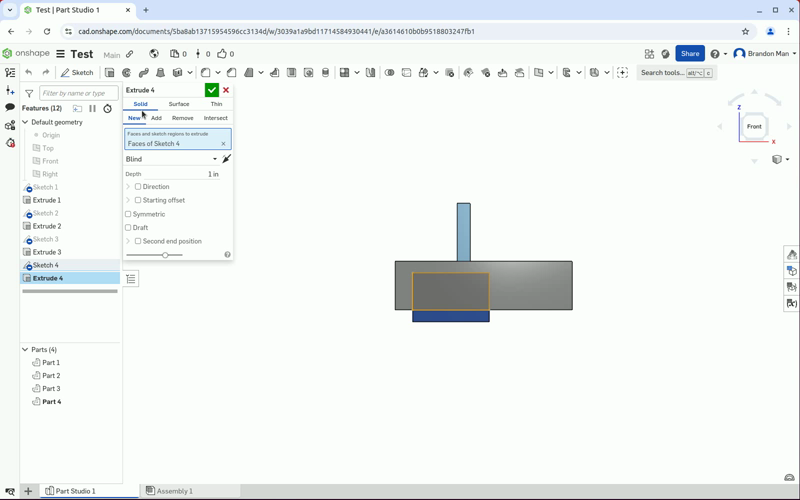
mouse_move(137, 120)
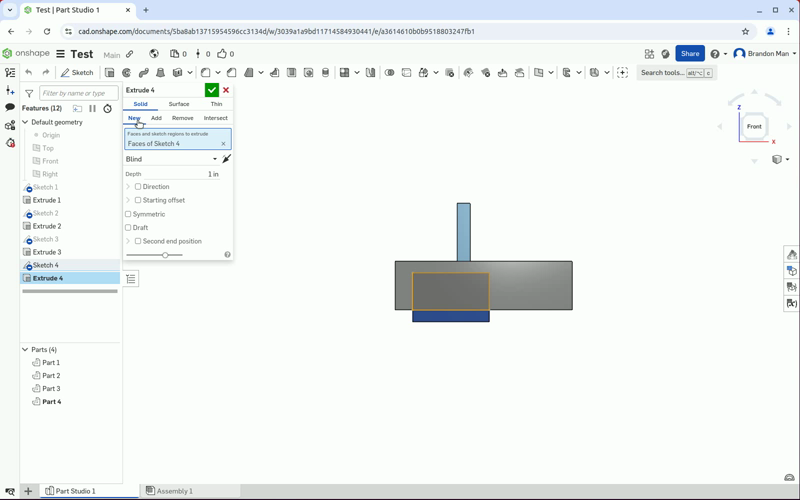
click(137, 120)
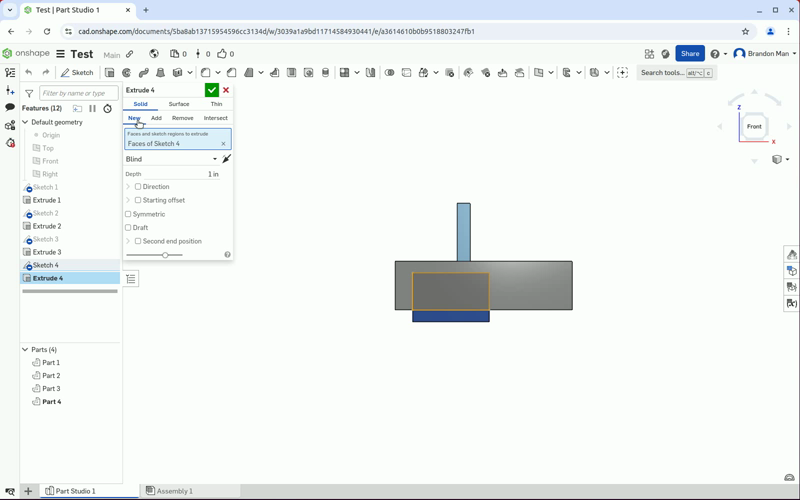
key(tab, 4)
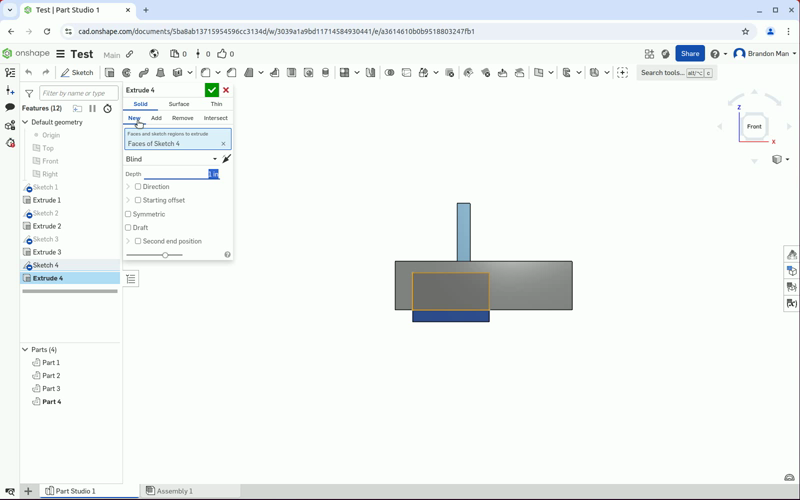
text(0.722)
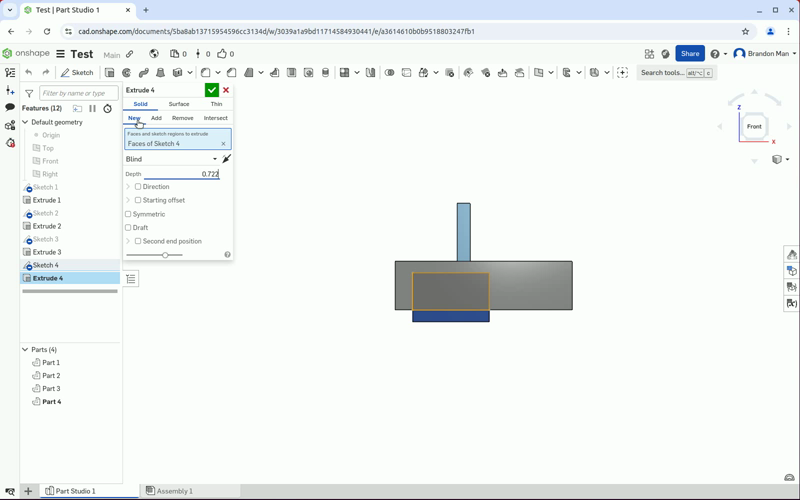
key(enter)
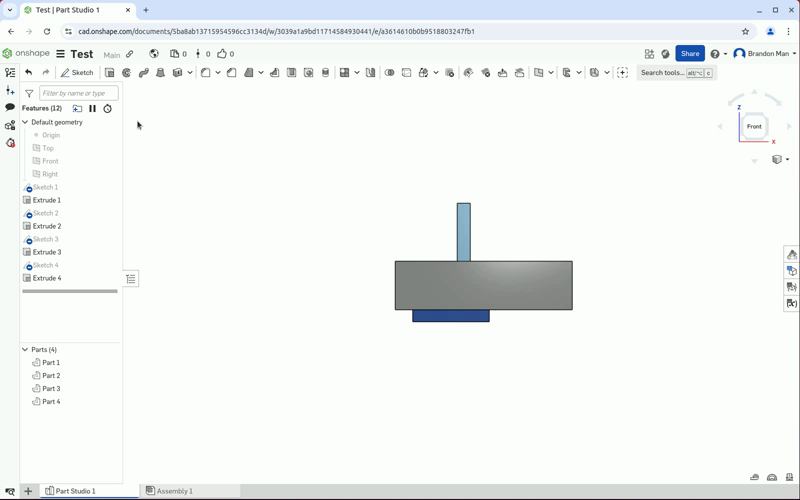
key(shift+h)
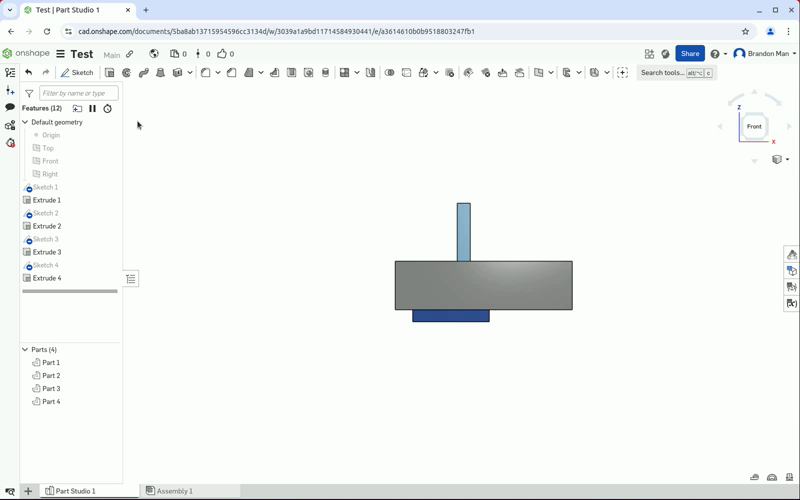
key(shift+h)
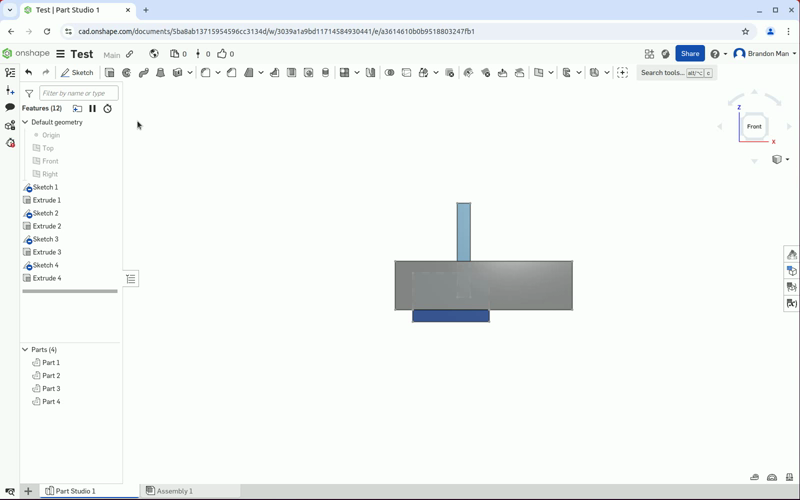
key(shift+7)
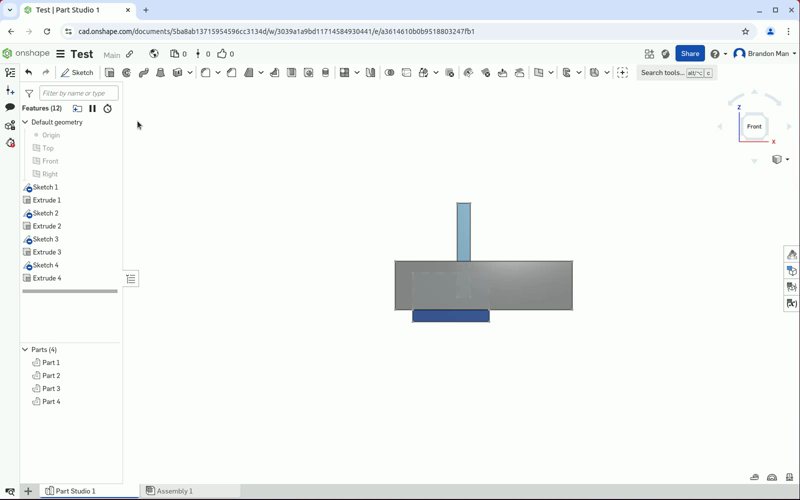
key(left, 2)
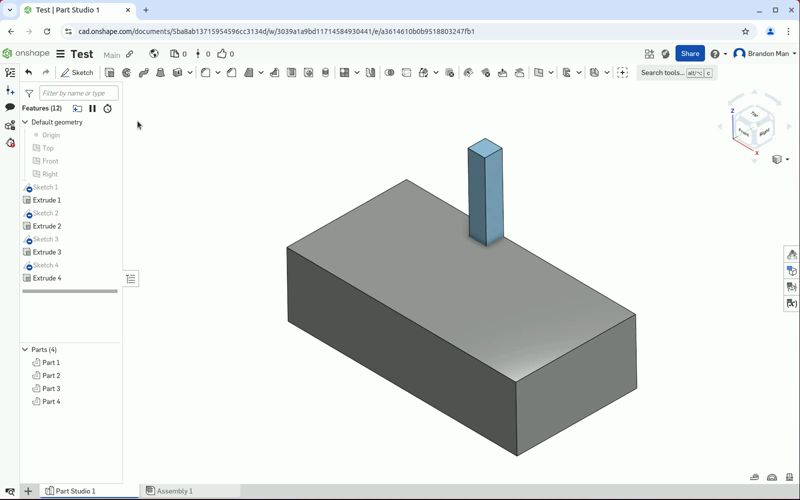
key(down, 2)
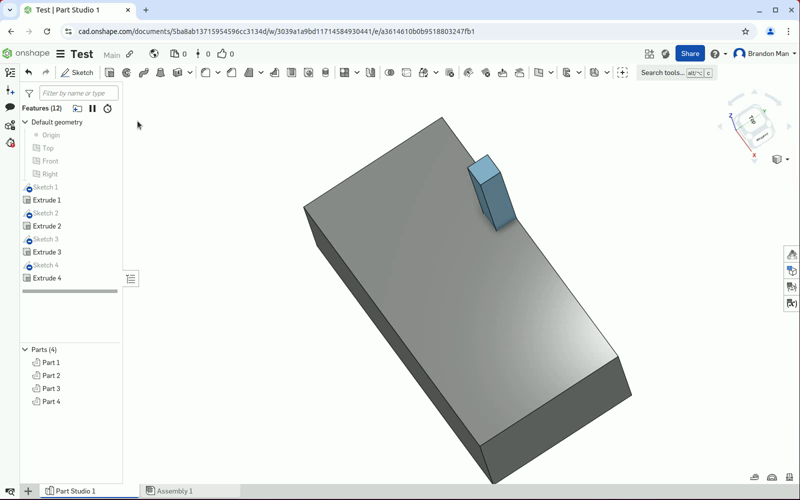
key(up, 2)
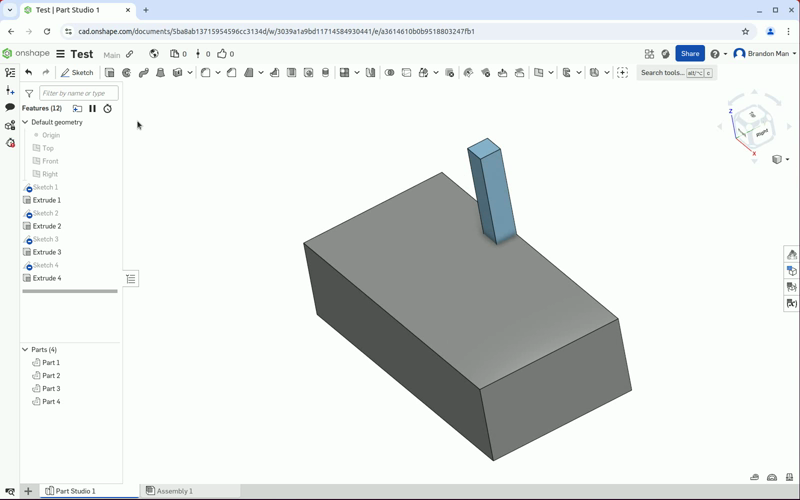
key(right, 2)
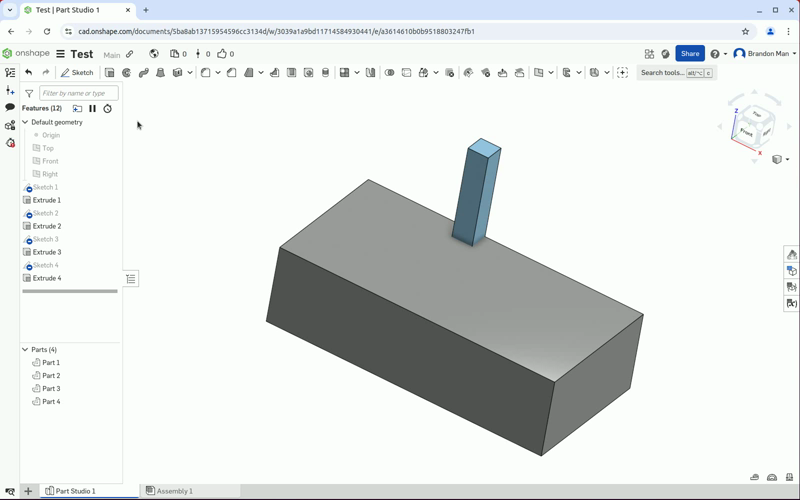
mouse_move(73, 189)
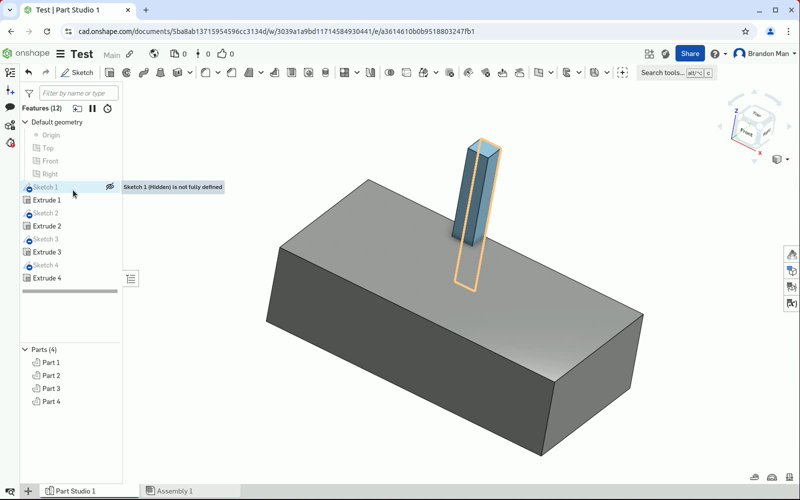
click(73, 189)